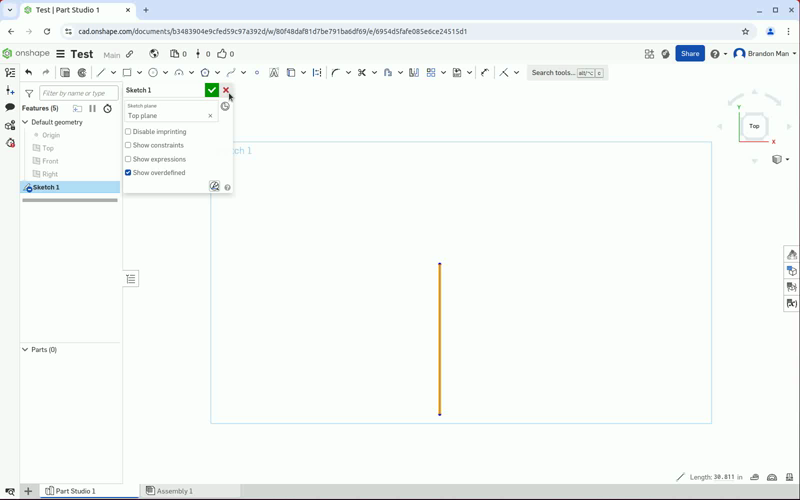
key(shift+h)
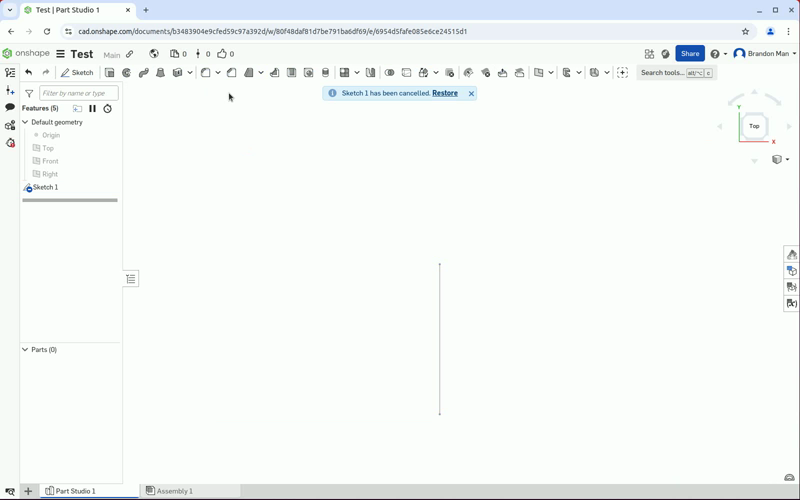
key(shift+s)
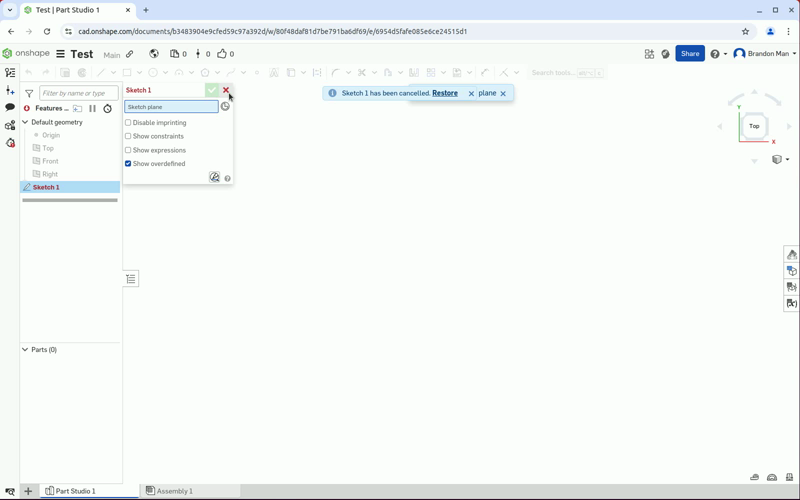
mouse_move(73, 150)
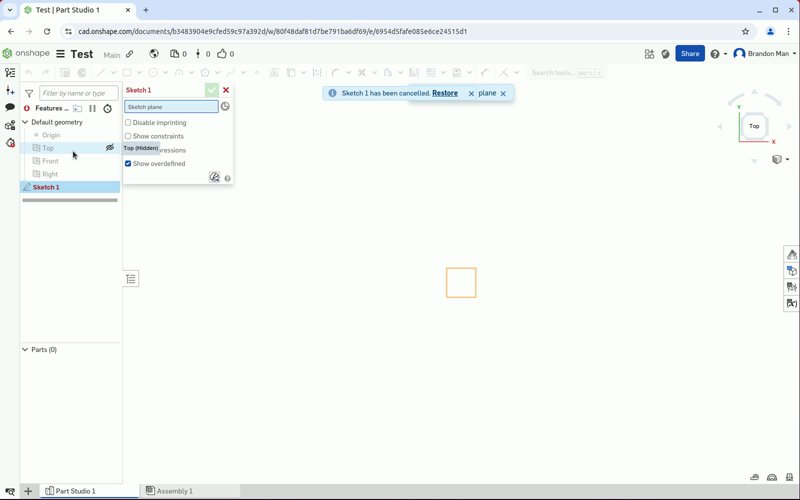
click(73, 150)
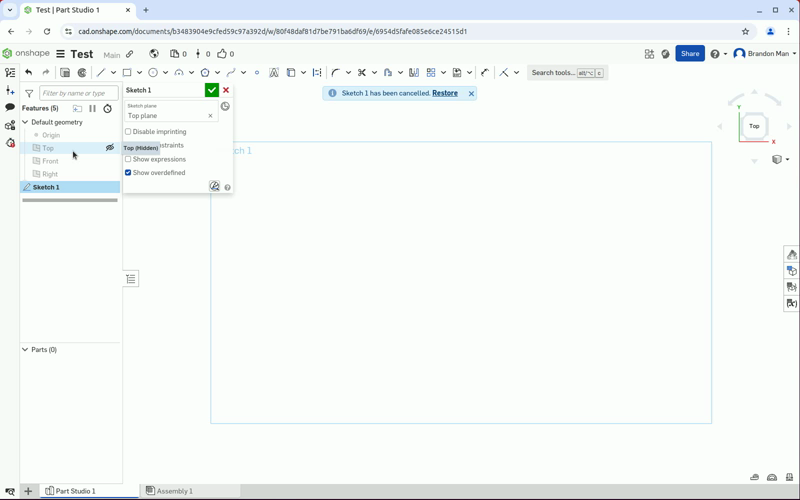
mouse_move(73, 352)
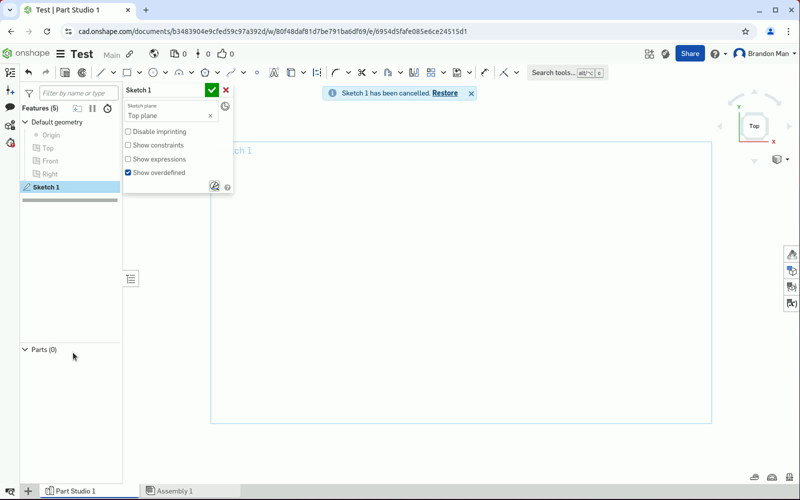
key(y)
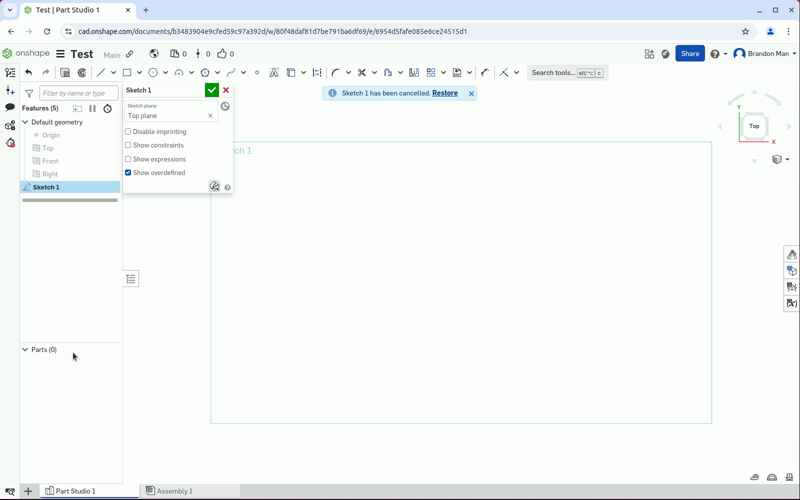
key(l)
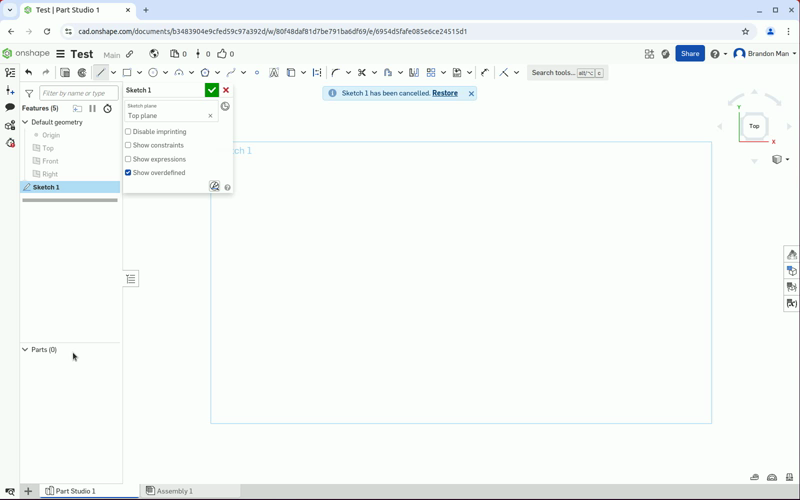
key_down(shift)
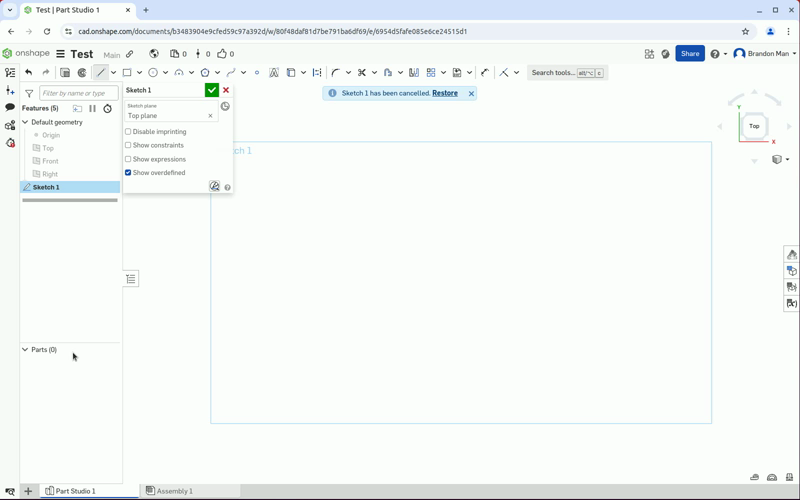
mouse_move(406, 395)
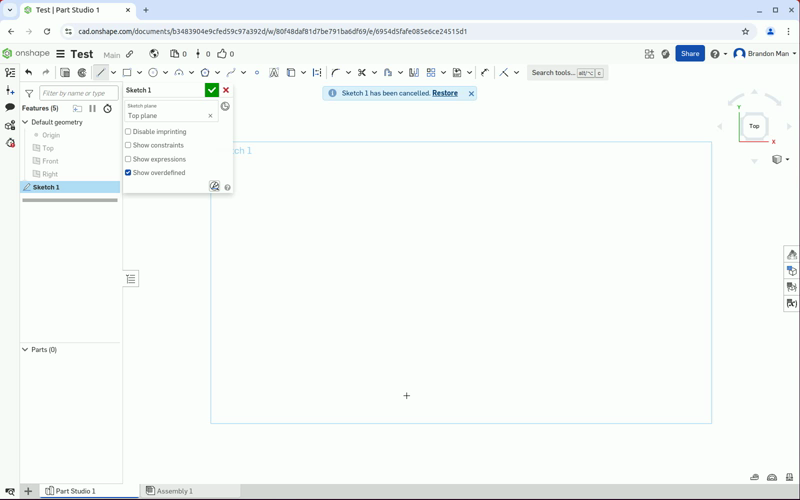
click(406, 395)
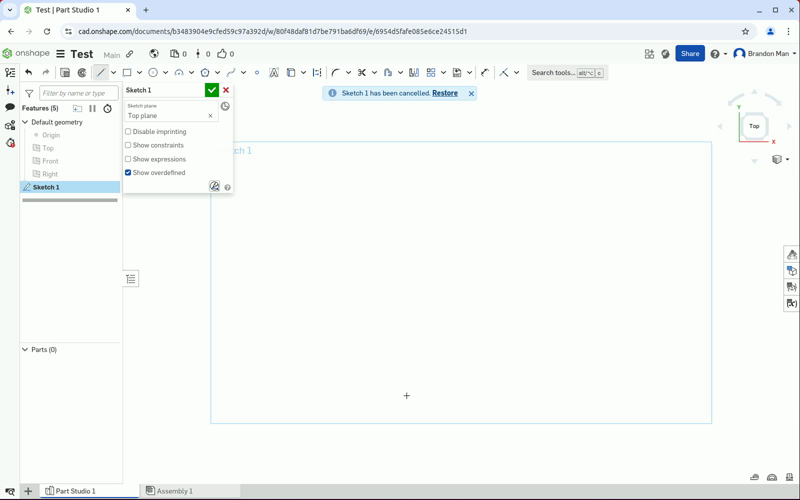
key_up(shift)
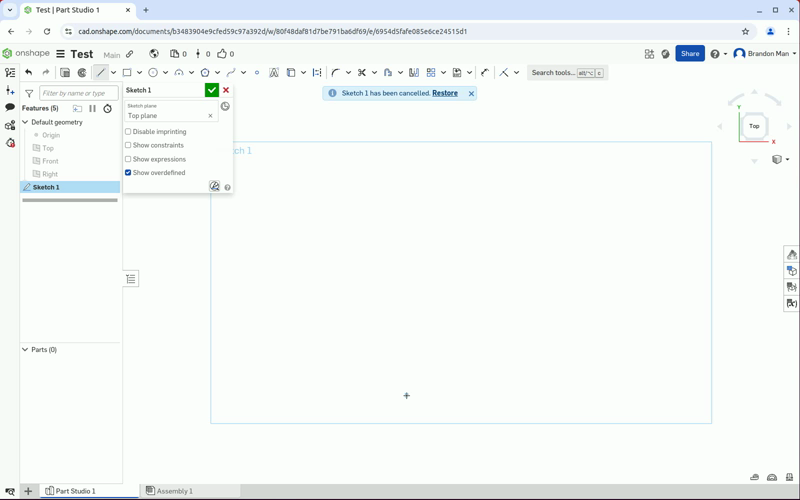
key_down(shift)
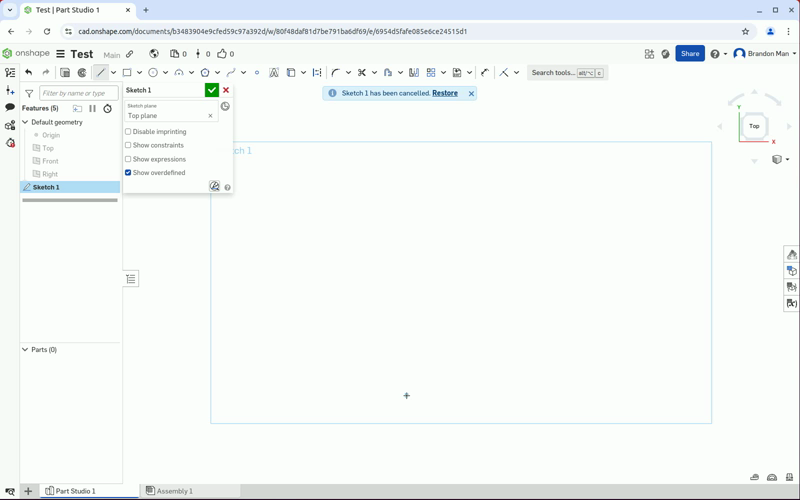
mouse_move(513, 395)
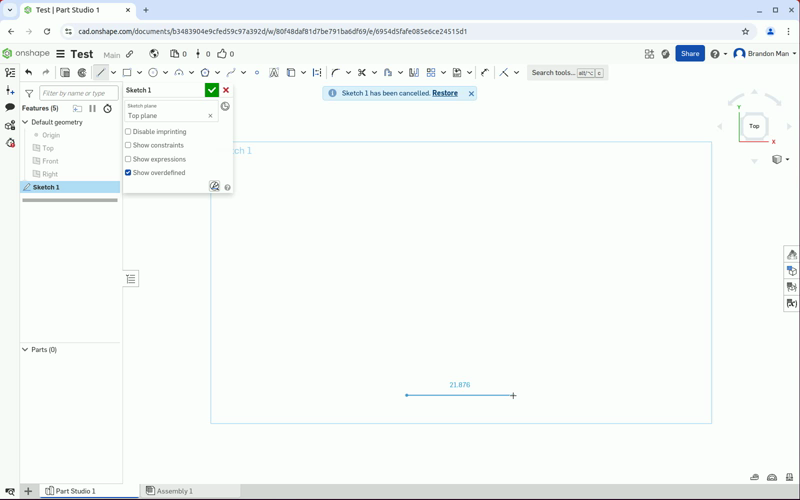
click(513, 395)
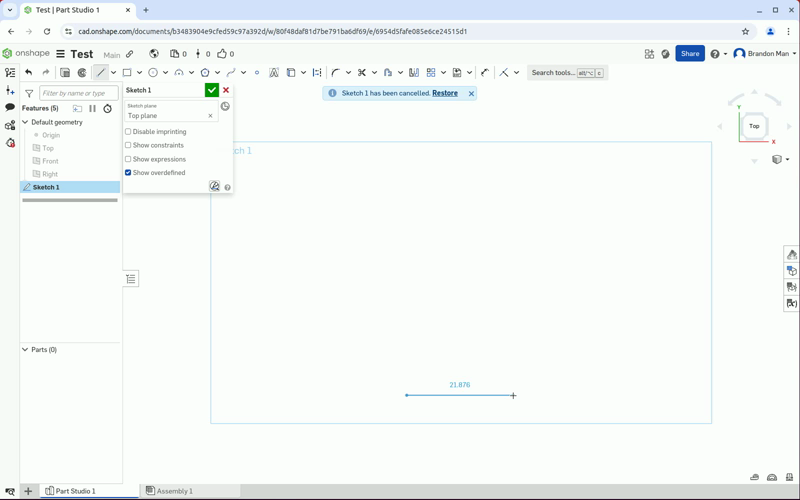
key_up(shift)
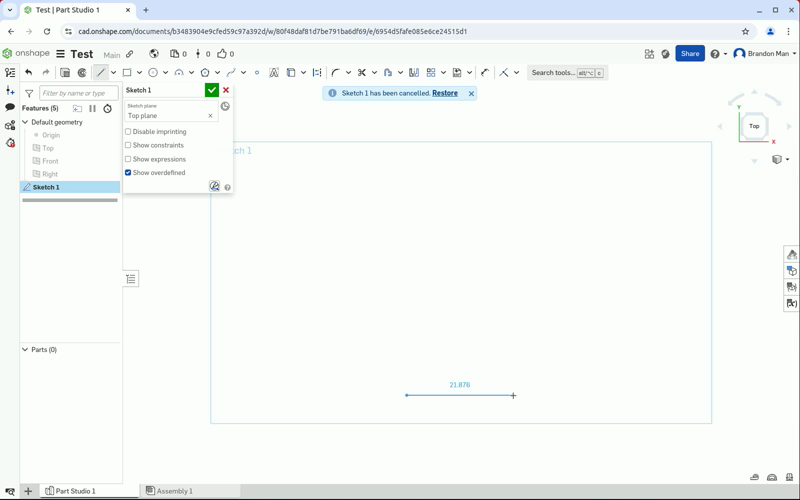
key_down(shift)
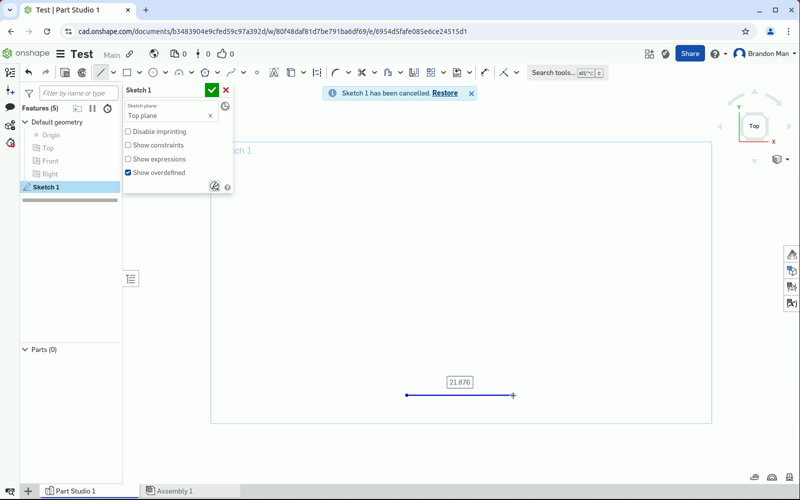
mouse_move(513, 171)
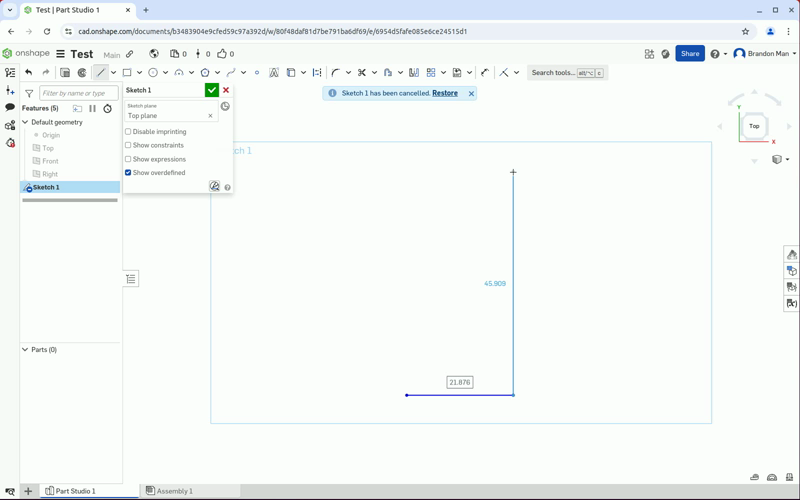
click(513, 171)
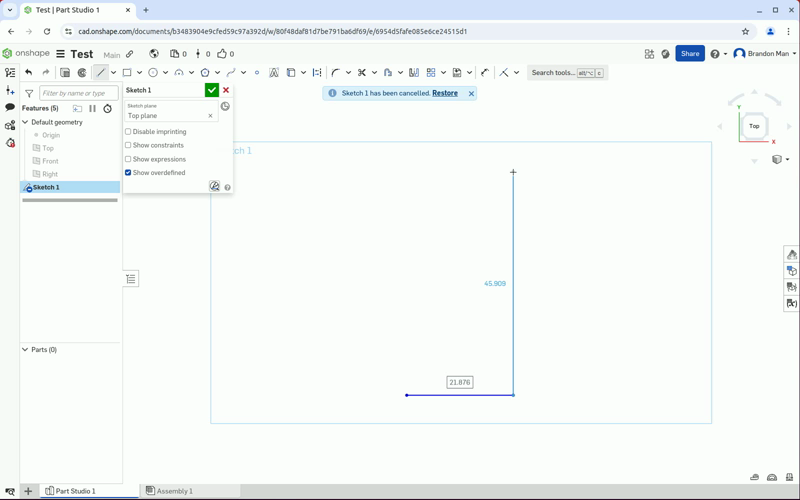
key_up(shift)
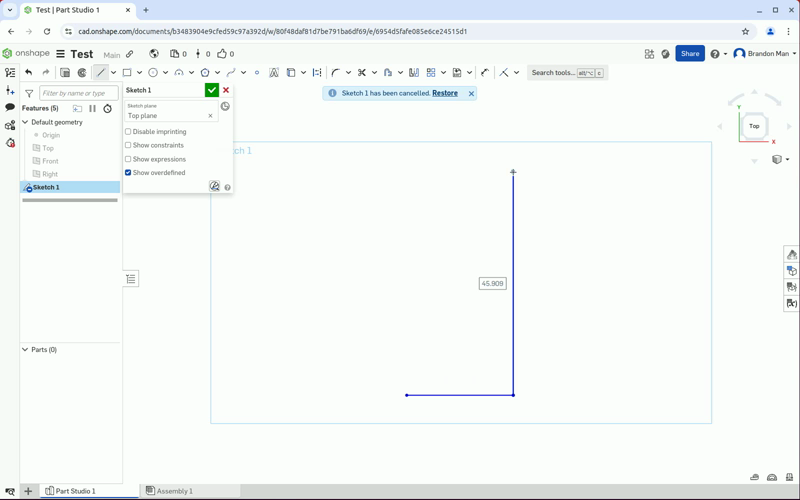
key_down(shift)
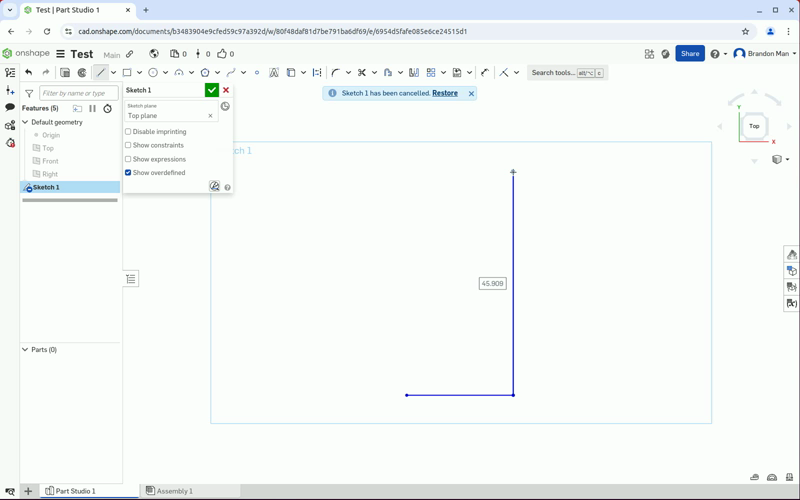
mouse_move(406, 171)
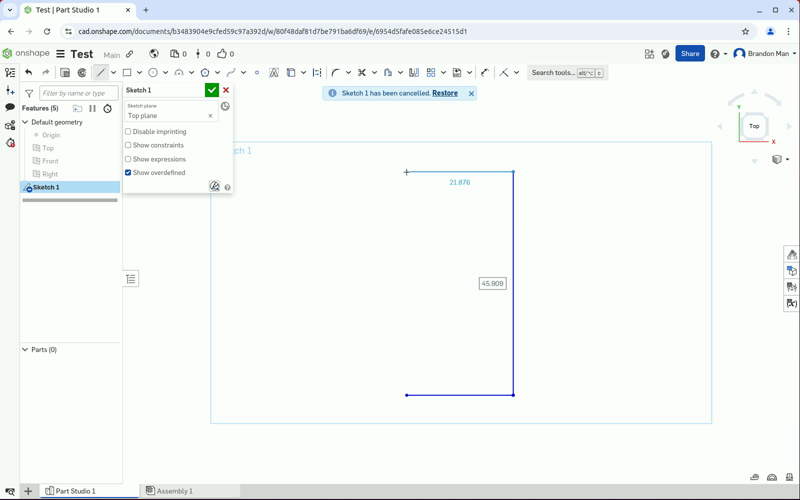
click(406, 171)
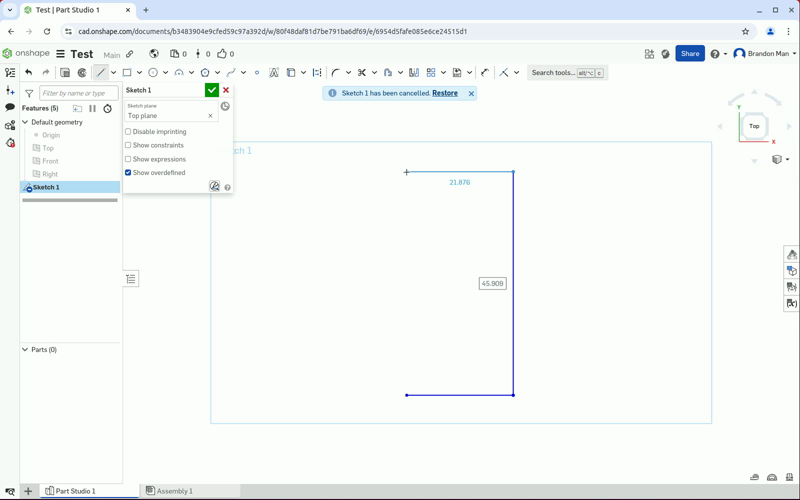
key_up(shift)
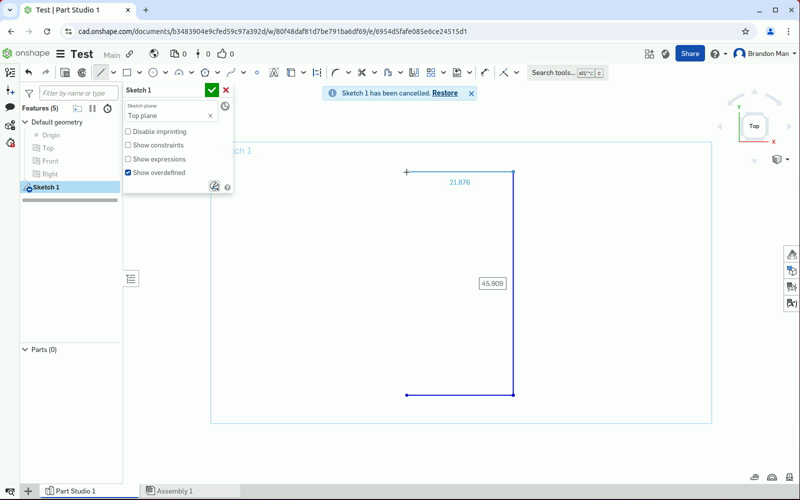
key_down(shift)
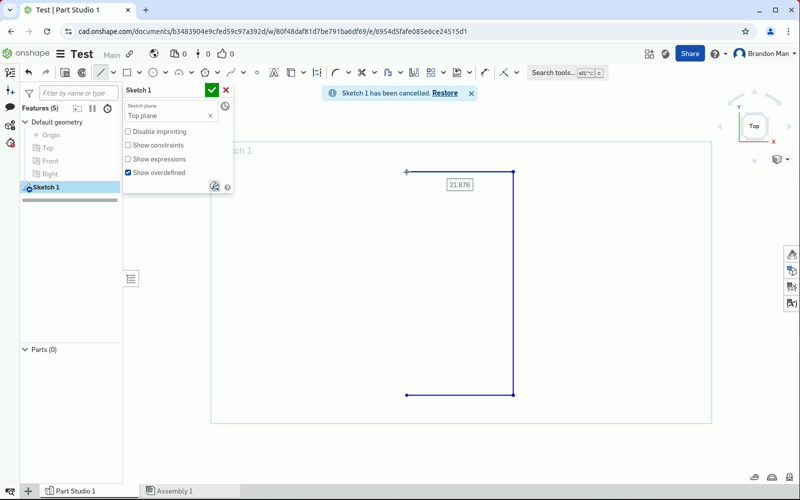
mouse_move(406, 395)
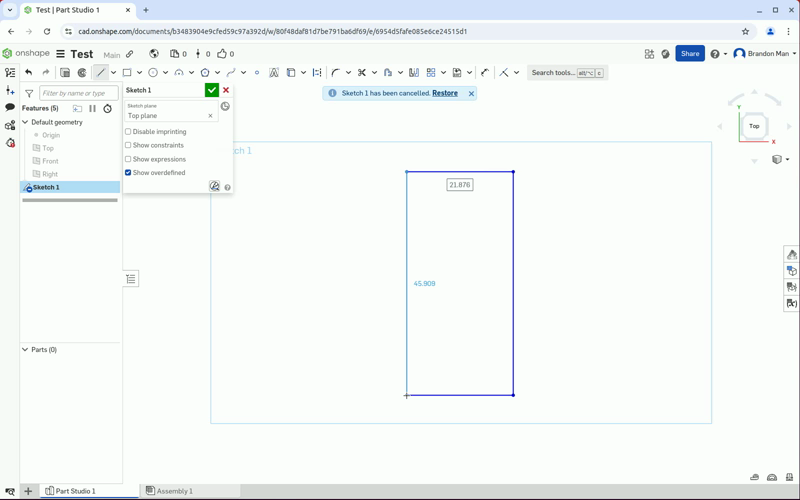
key_up(shift)
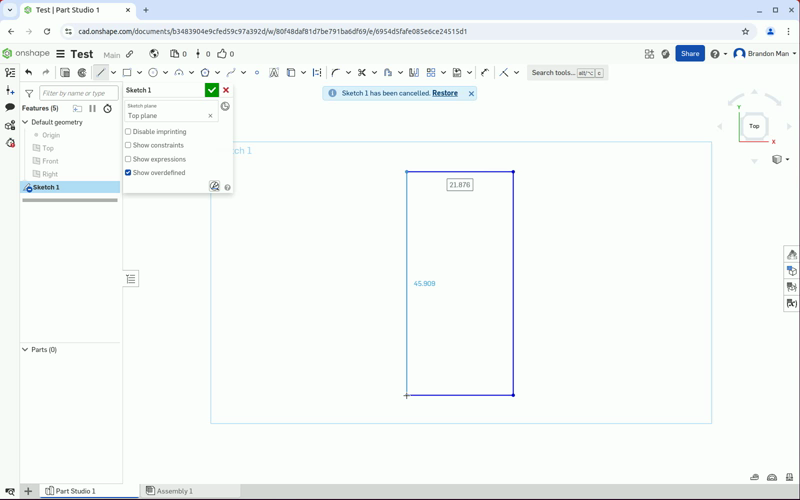
click(406, 395)
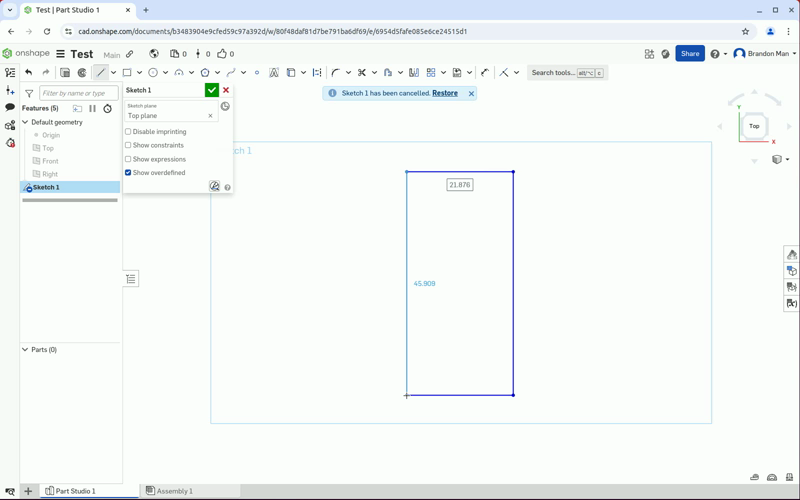
key(esc)
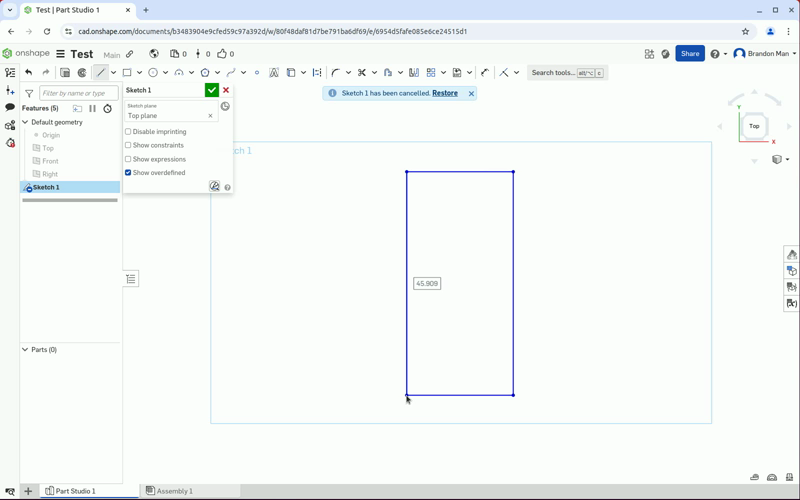
mouse_move(423, 206)
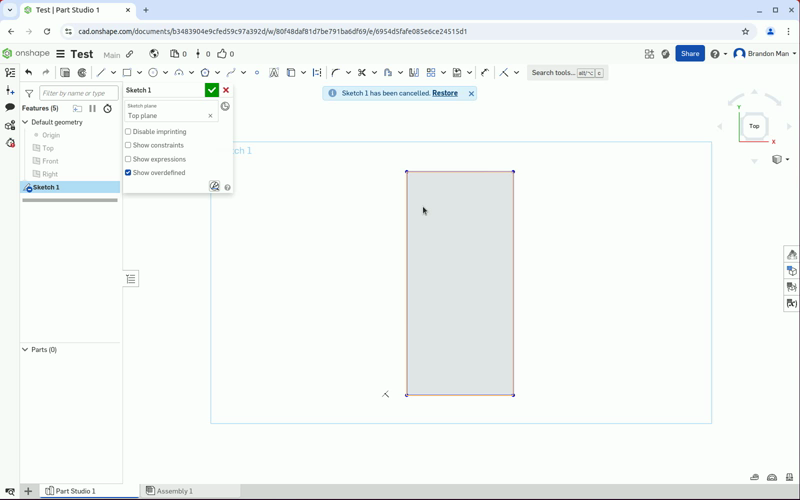
click(423, 206)
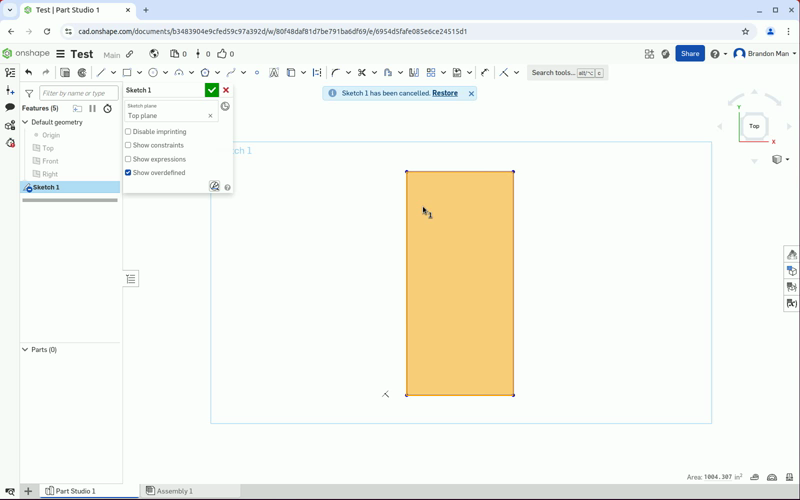
mouse_move(73, 352)
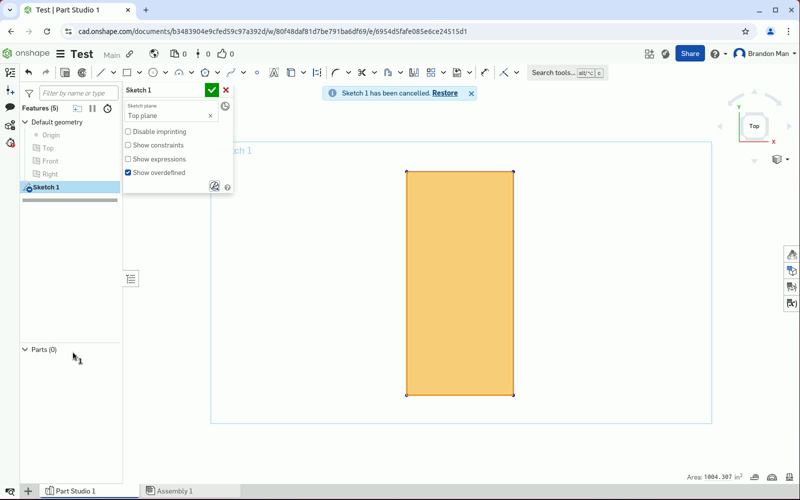
key(shift+y)
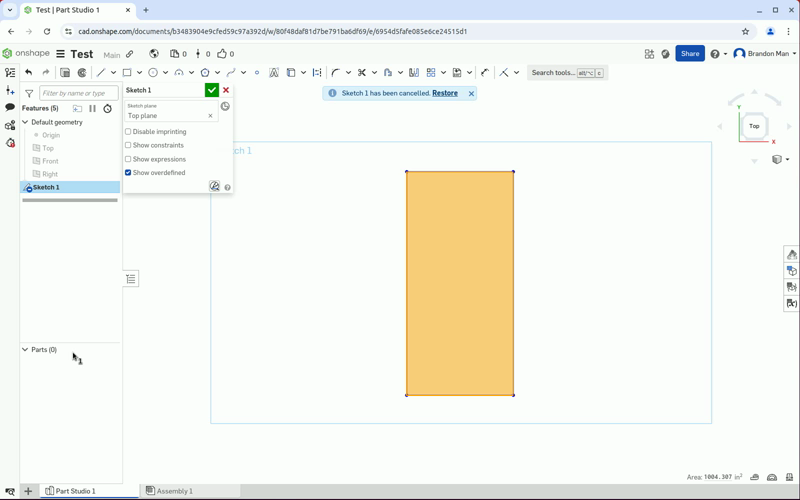
key(shift+e)
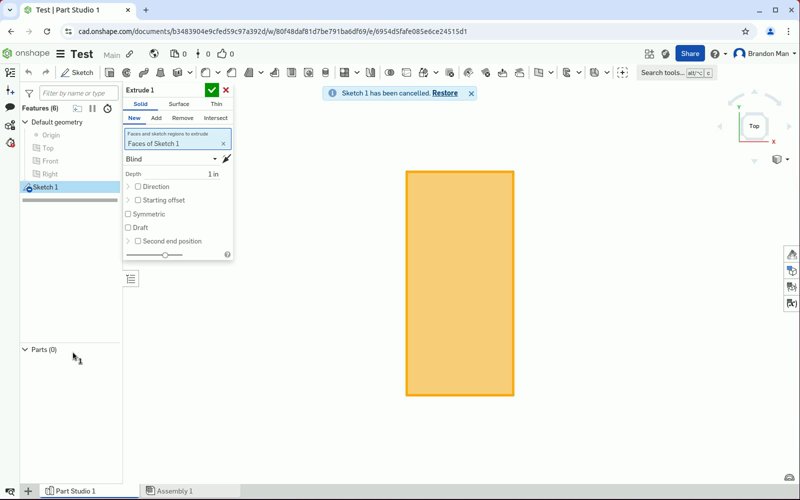
mouse_move(143, 106)
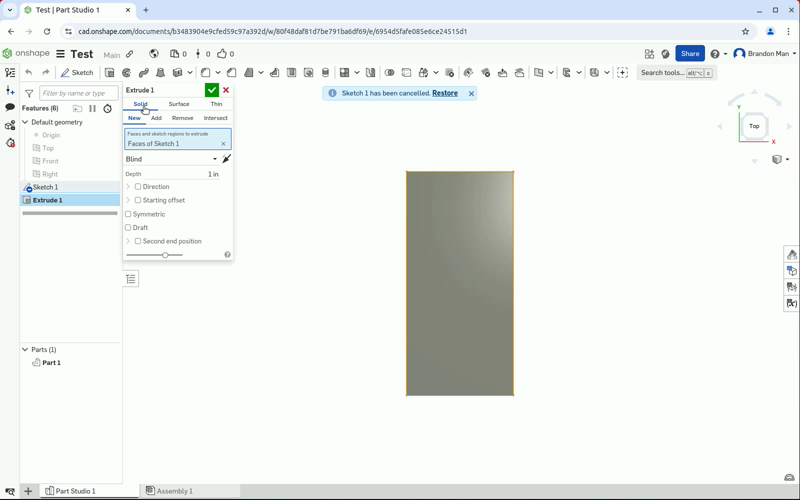
click(143, 106)
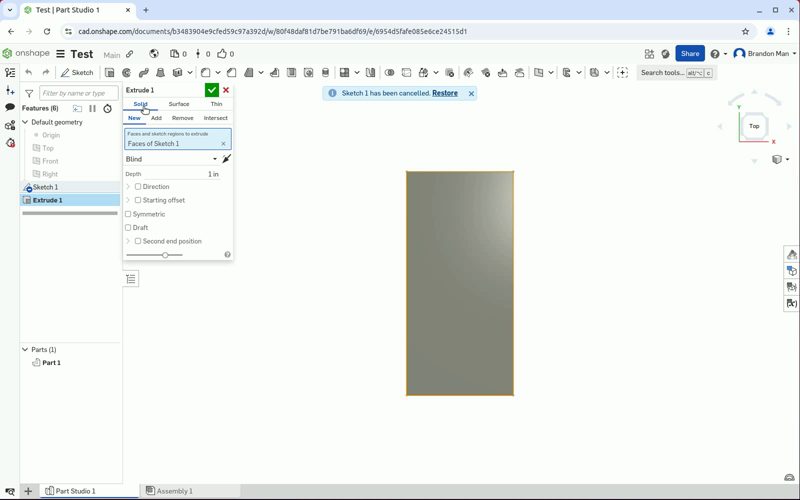
mouse_move(137, 120)
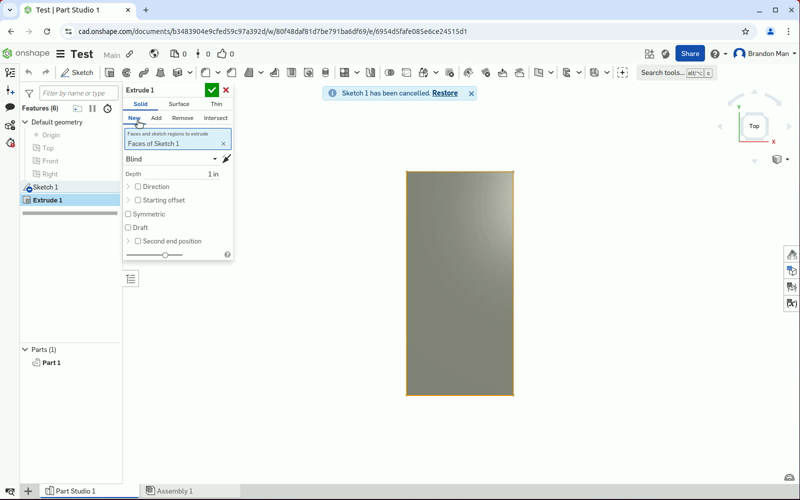
click(137, 120)
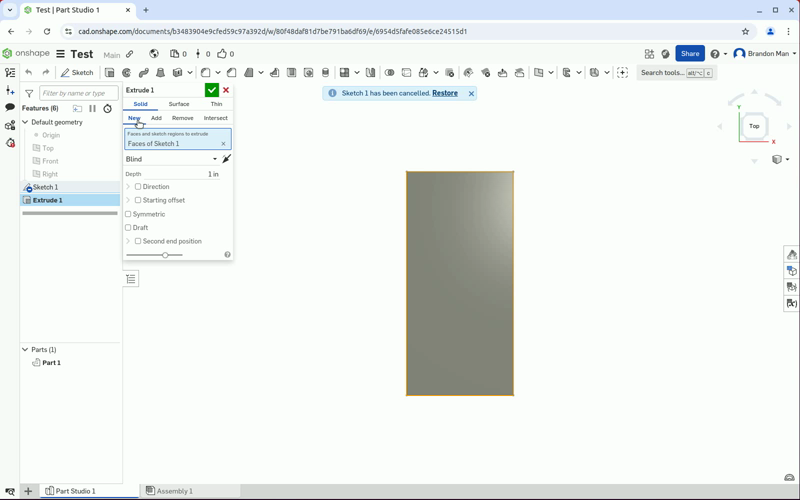
key(tab, 4)
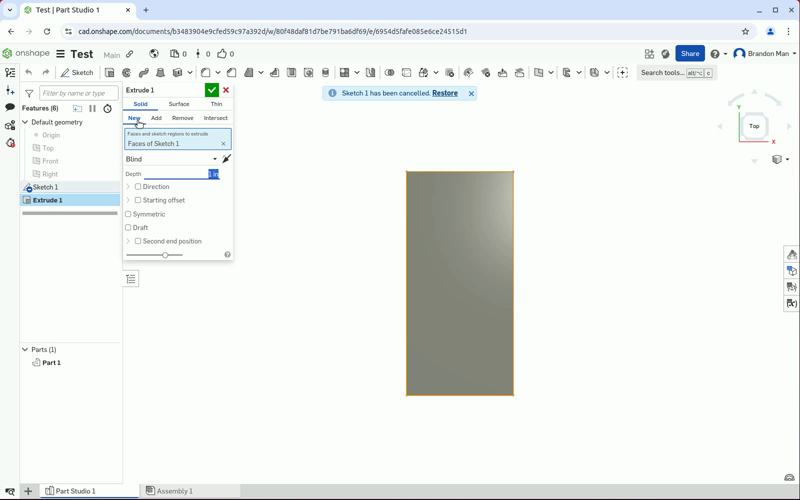
text(0.481)
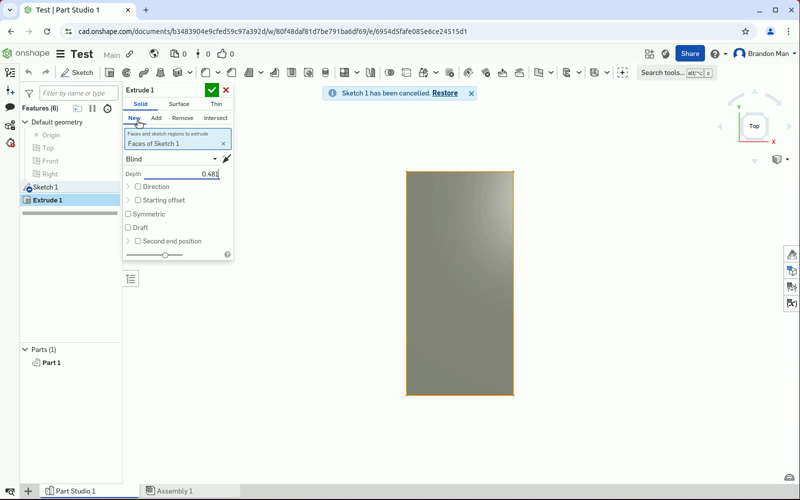
key(enter)
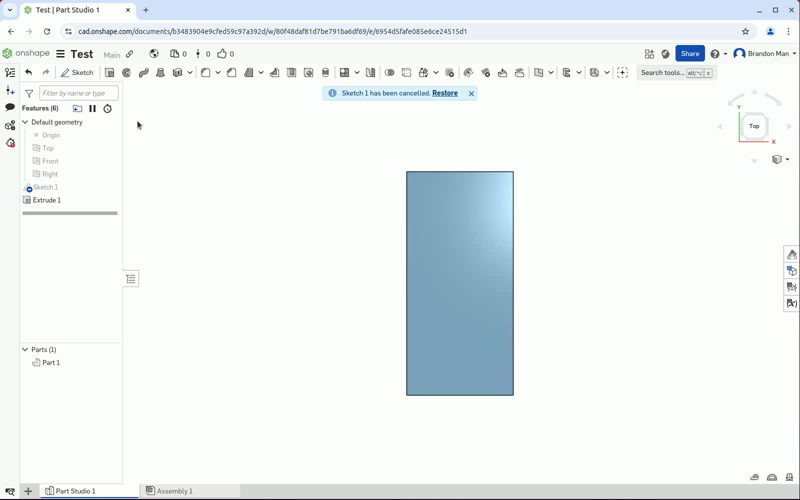
key(shift+h)
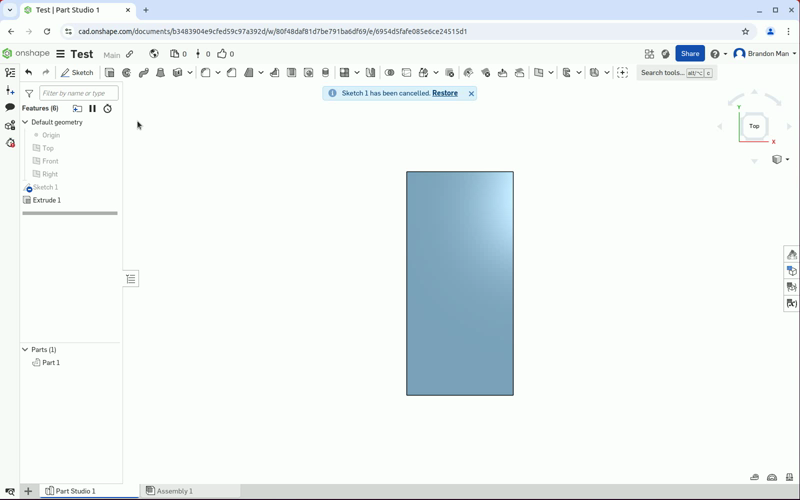
key(shift+h)
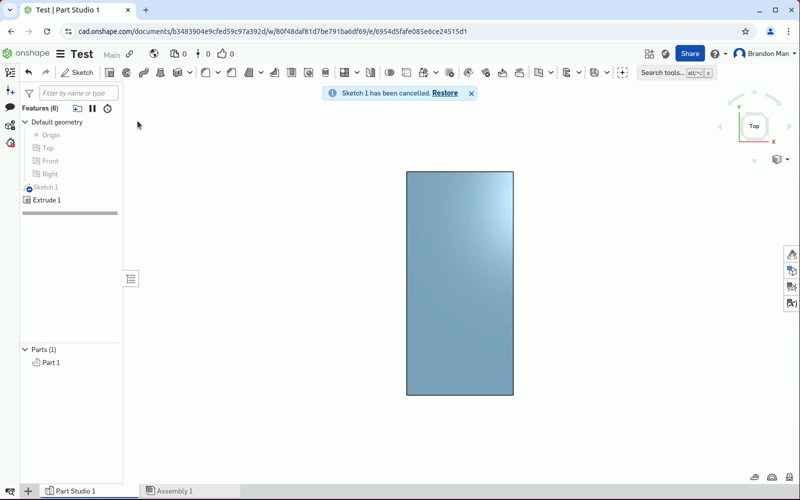
mouse_move(73, 189)
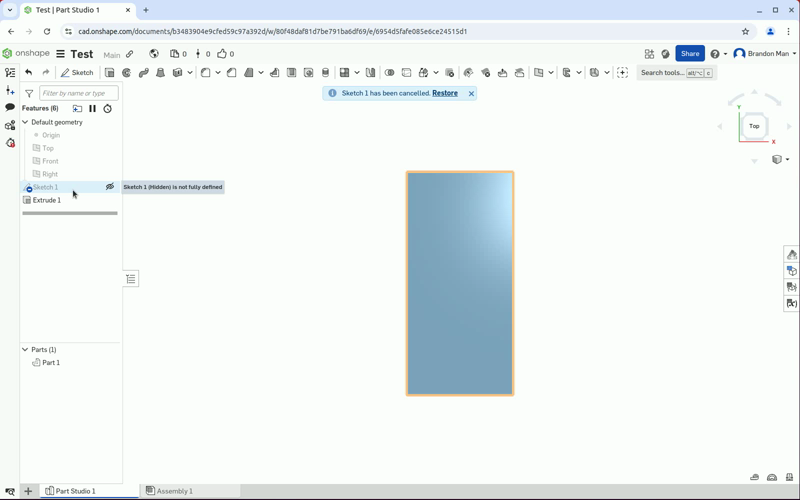
click(73, 189)
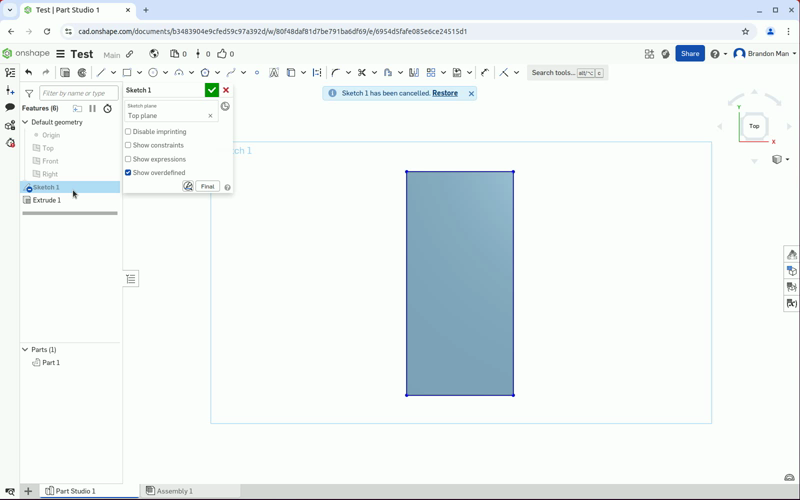
mouse_move(229, 92)
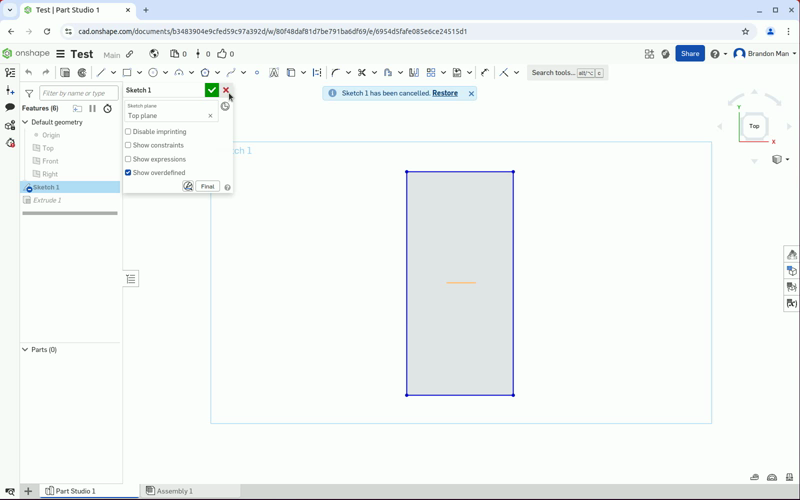
click(229, 92)
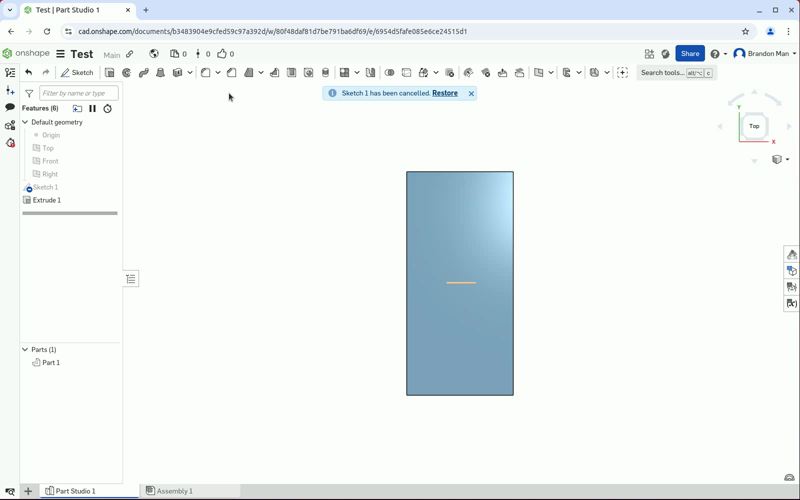
mouse_move(541, 75)
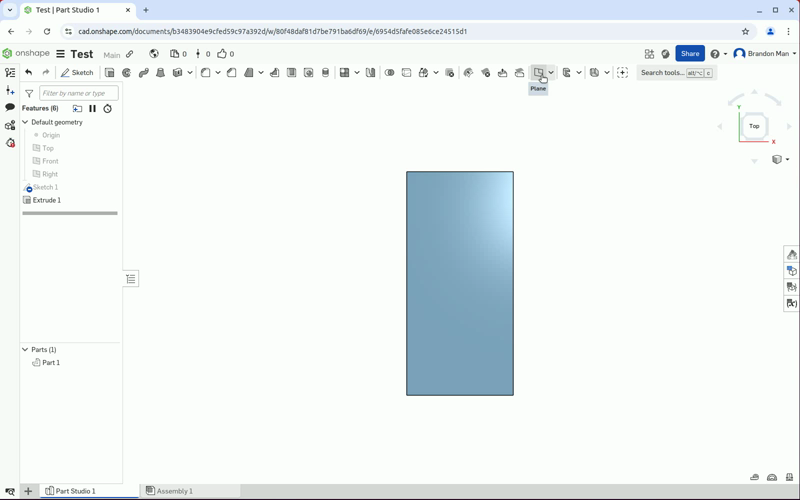
click(541, 75)
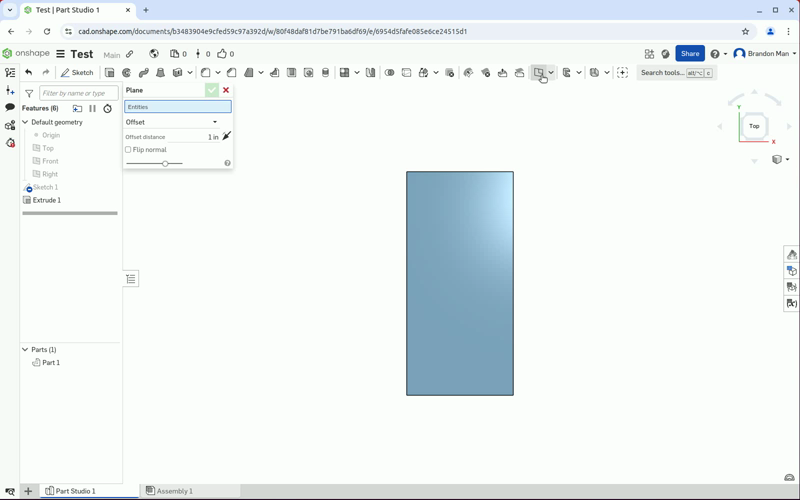
mouse_move(73, 150)
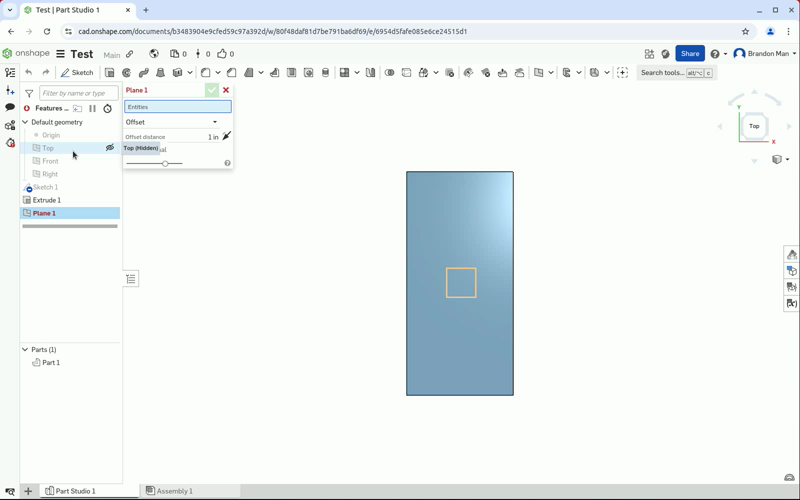
click(73, 150)
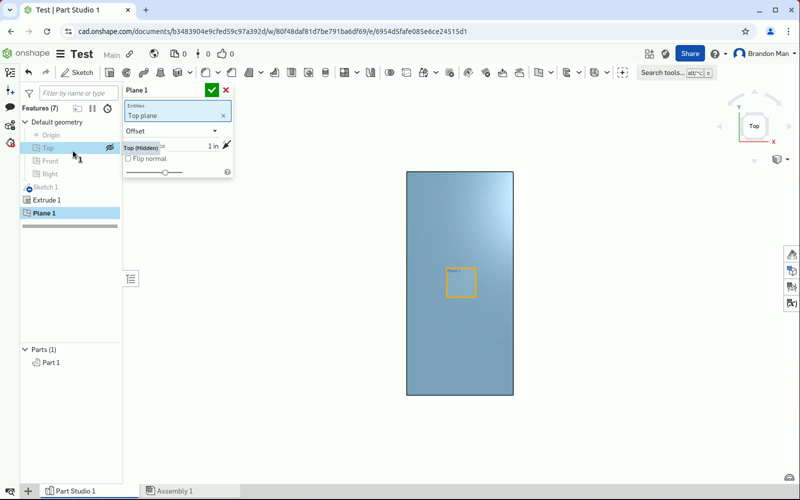
key(tab, 2)
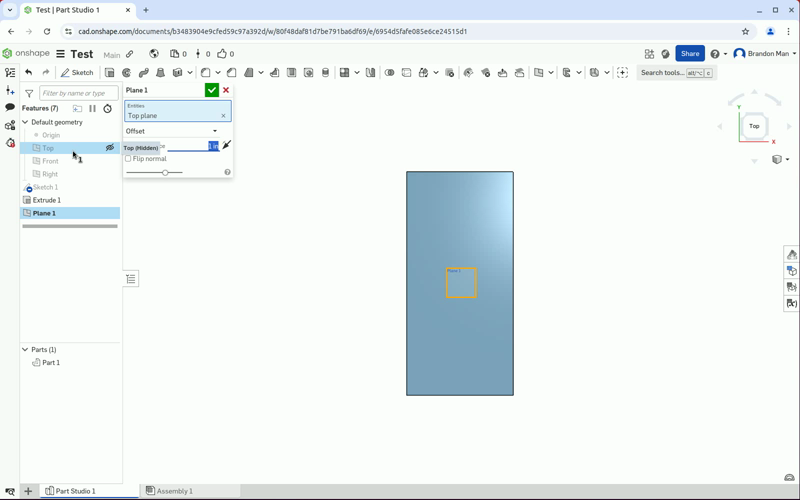
text(0.493)
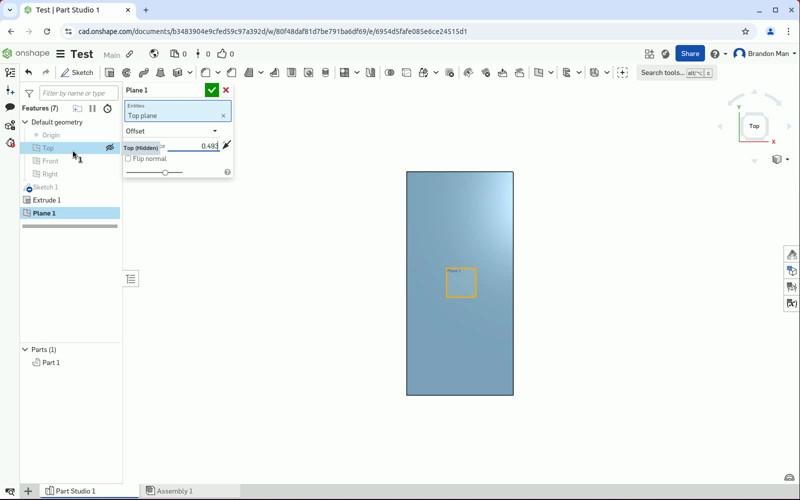
key(enter, 2)
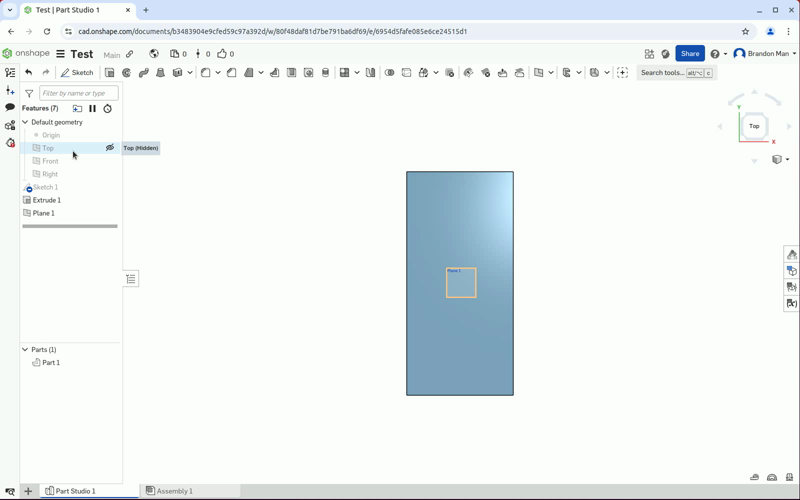
key(shift+s)
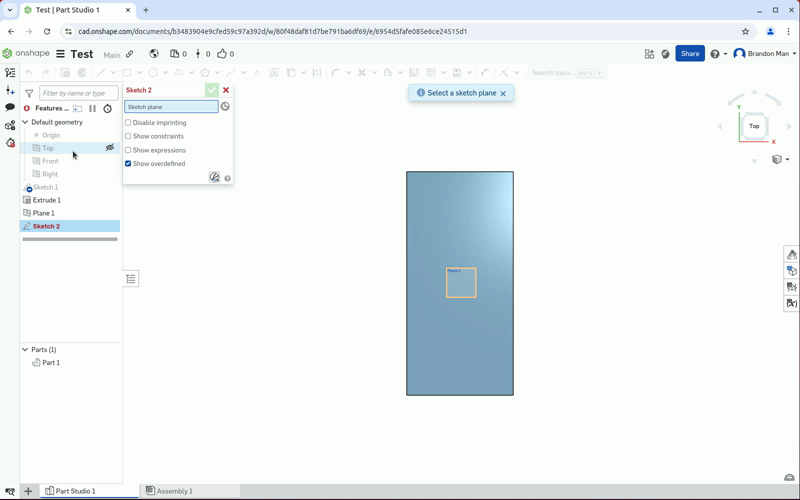
mouse_move(73, 215)
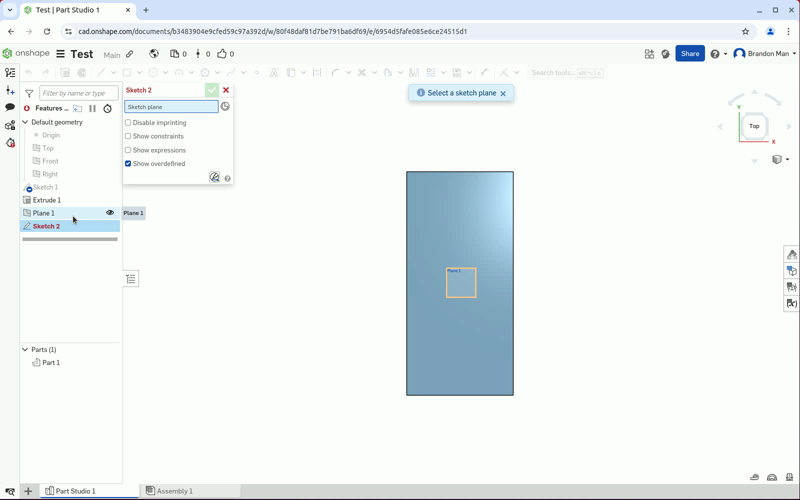
click(73, 215)
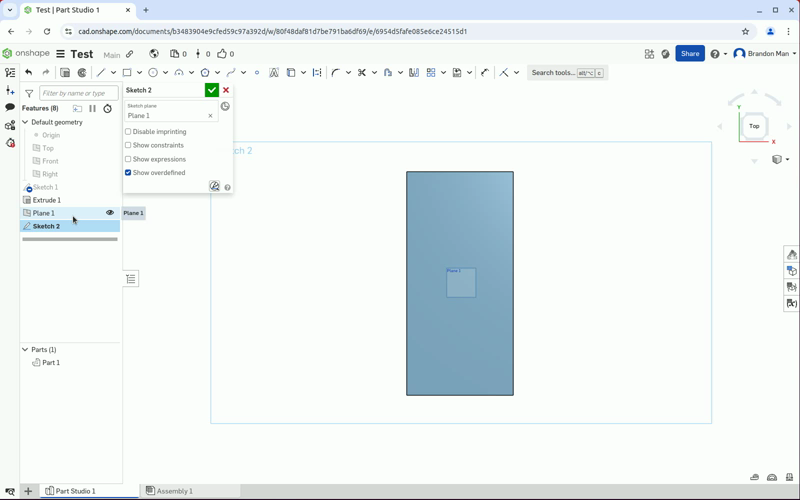
mouse_move(73, 352)
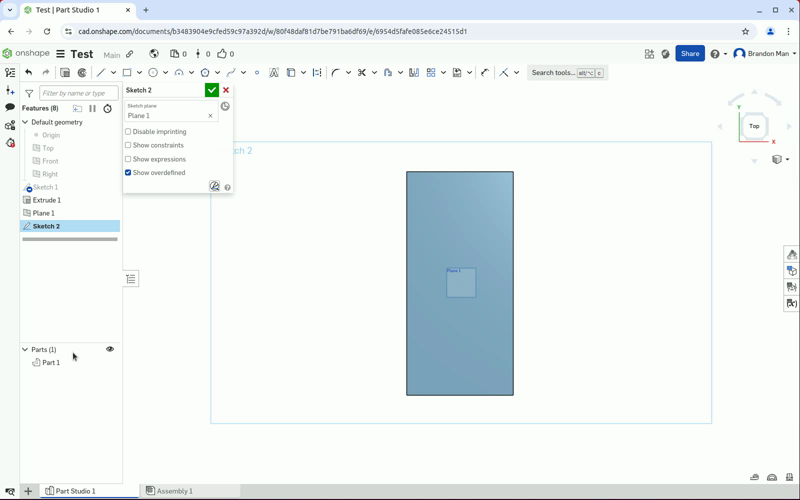
key(y)
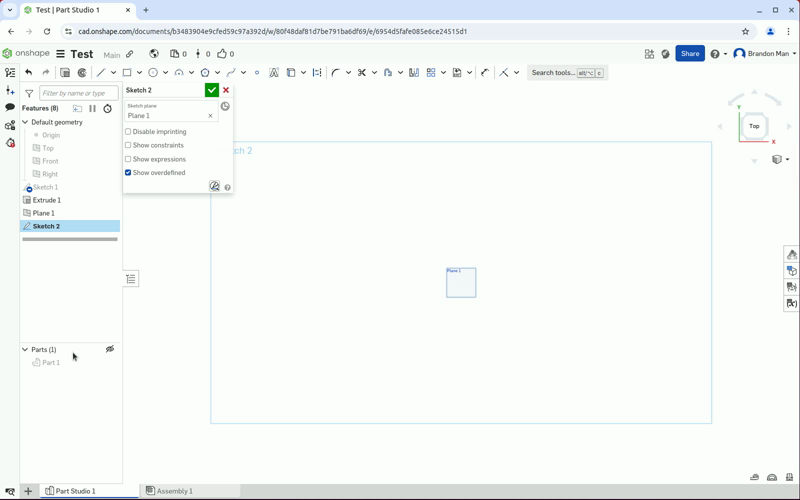
key(l)
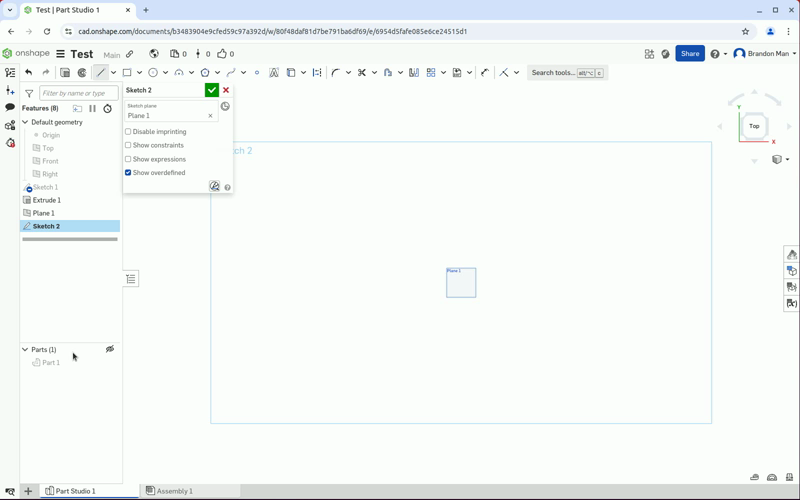
key_down(shift)
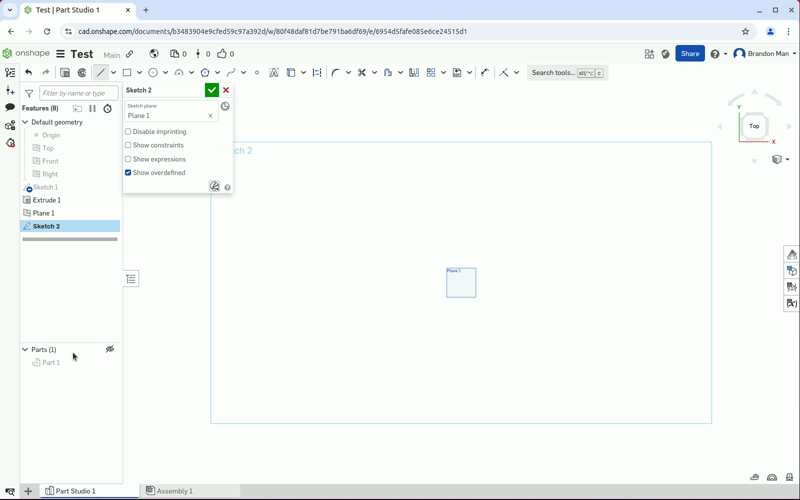
mouse_move(406, 395)
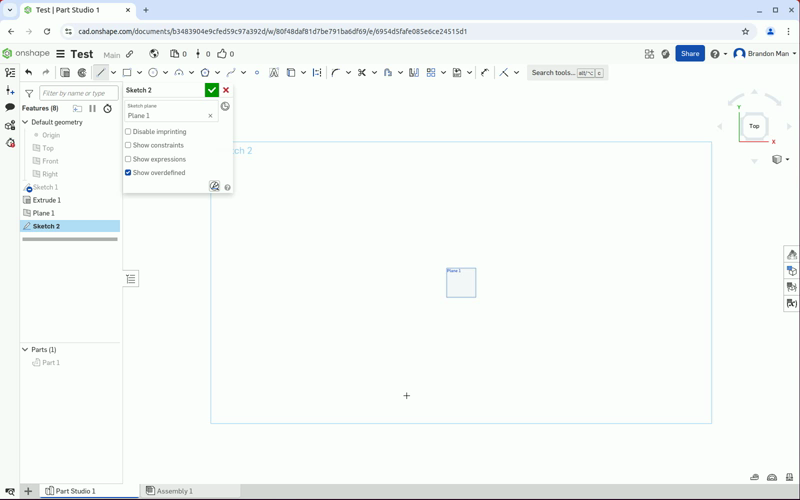
click(406, 395)
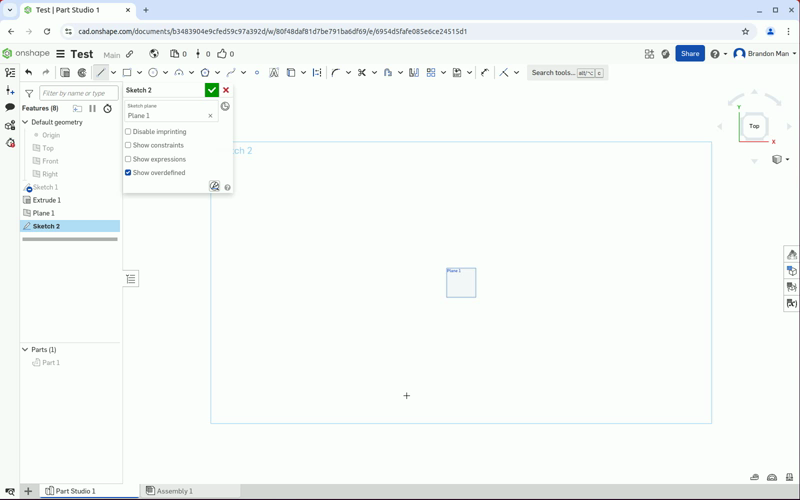
key_up(shift)
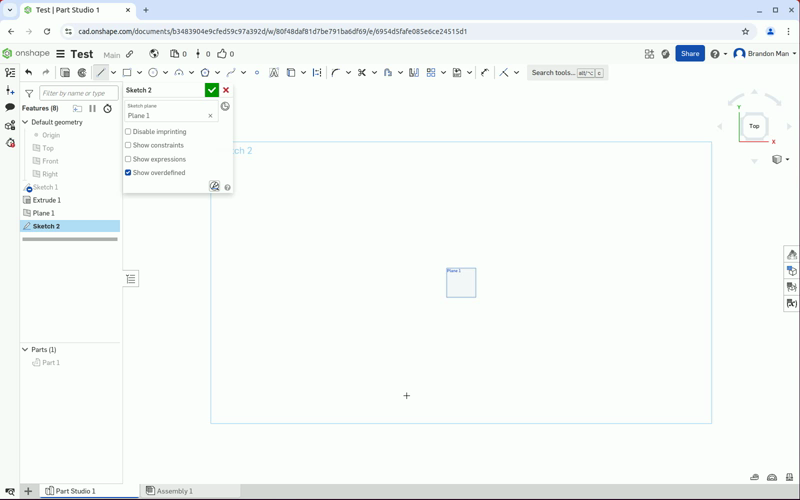
key_down(shift)
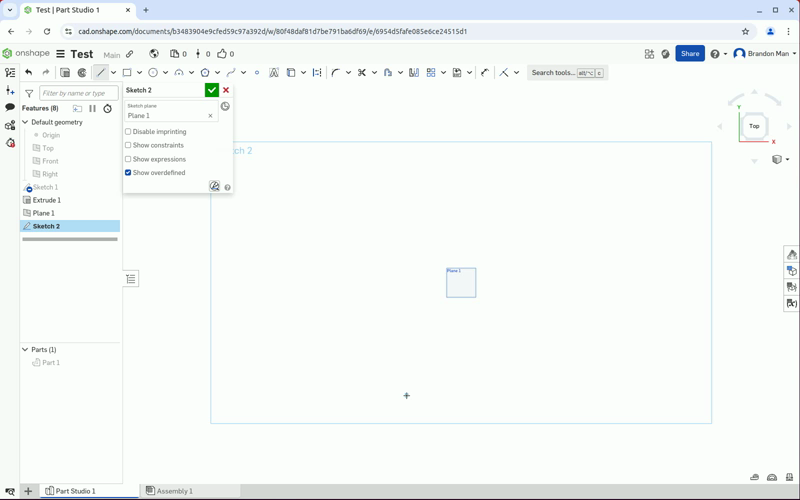
mouse_move(513, 395)
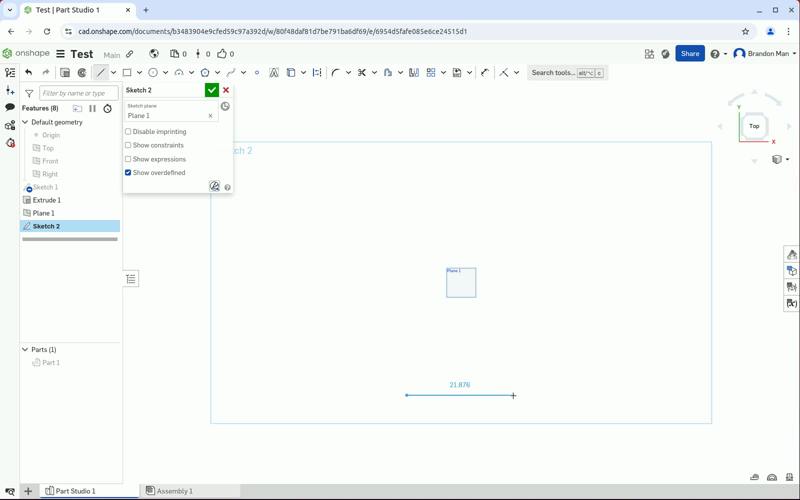
click(513, 395)
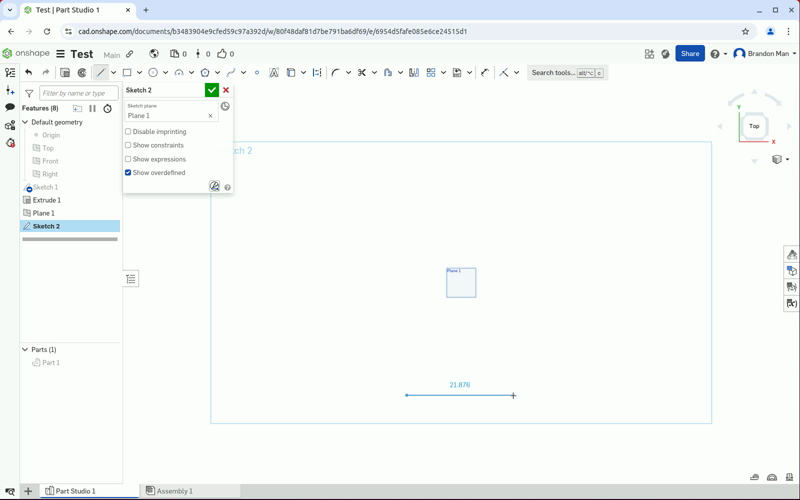
key_up(shift)
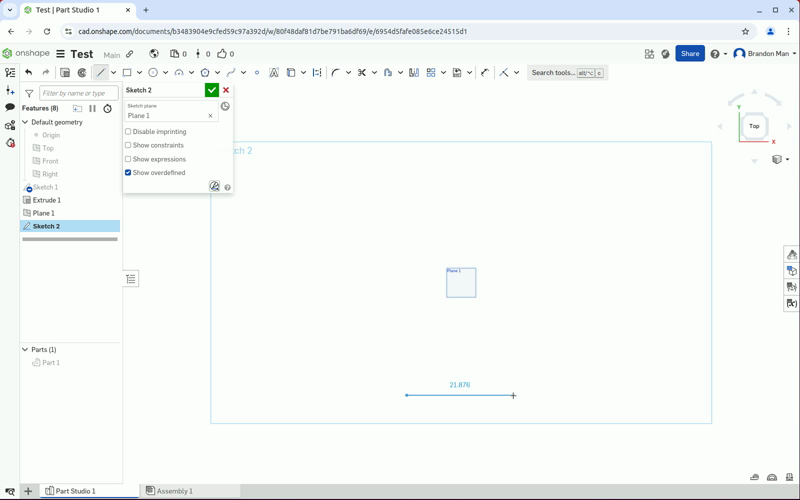
key_down(shift)
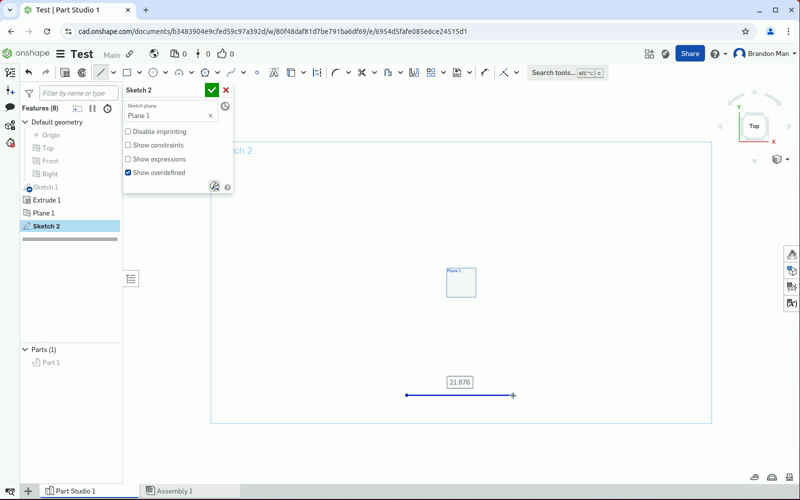
mouse_move(513, 171)
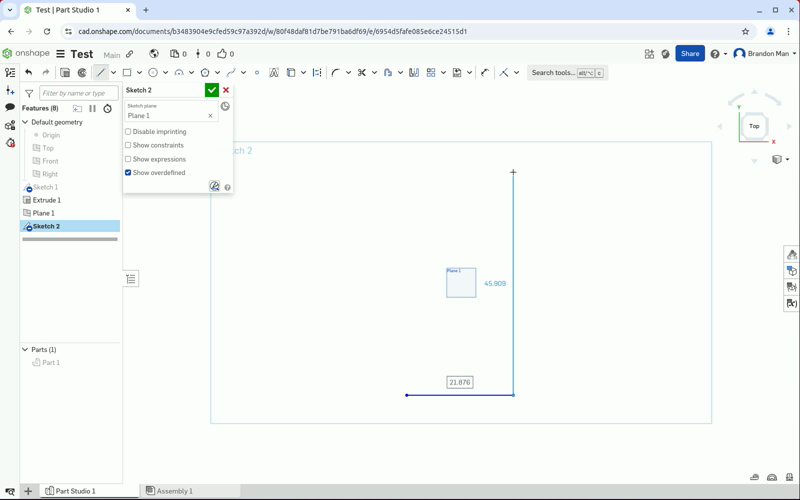
click(513, 171)
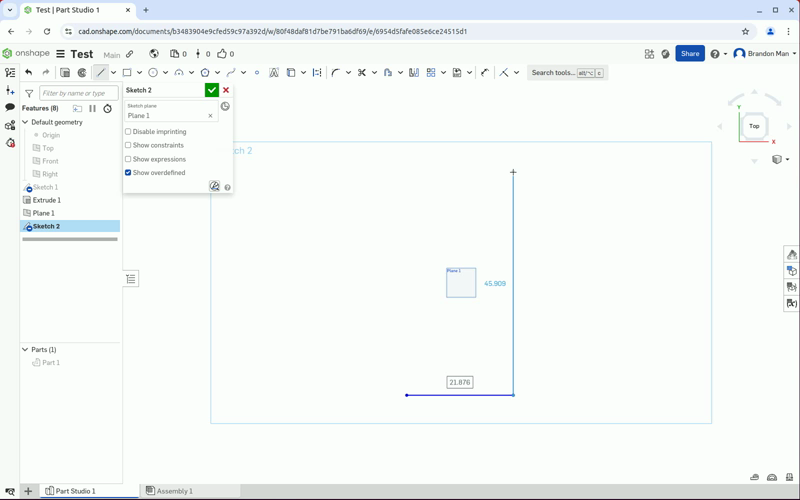
key_up(shift)
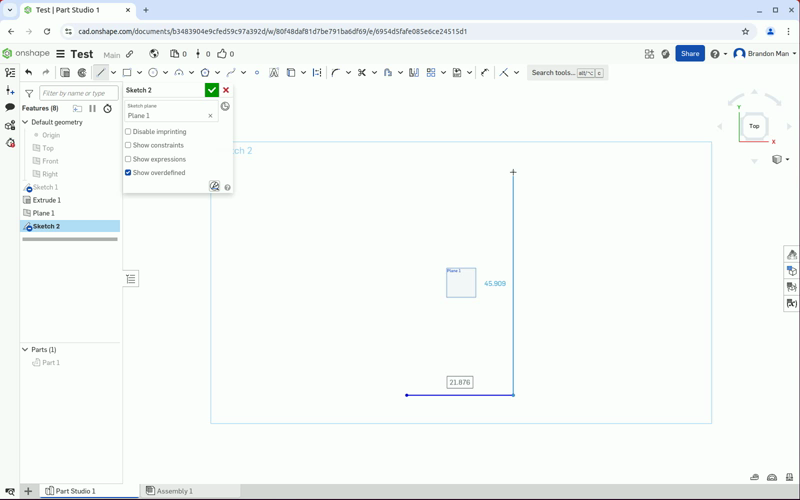
key_down(shift)
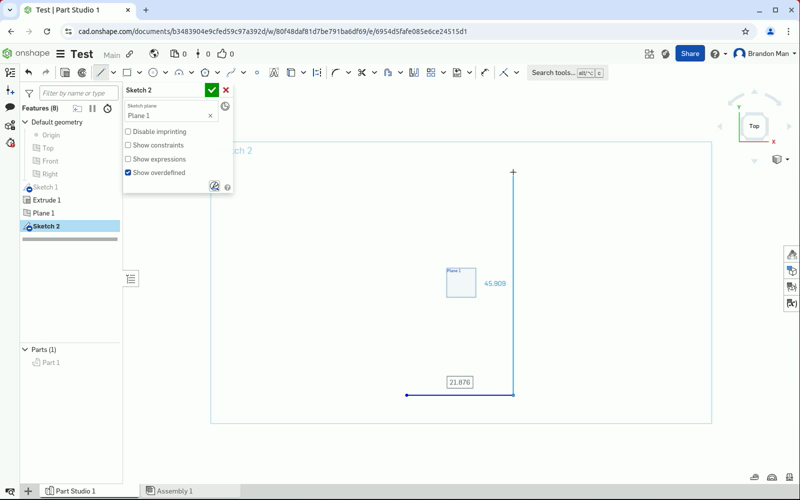
mouse_move(406, 171)
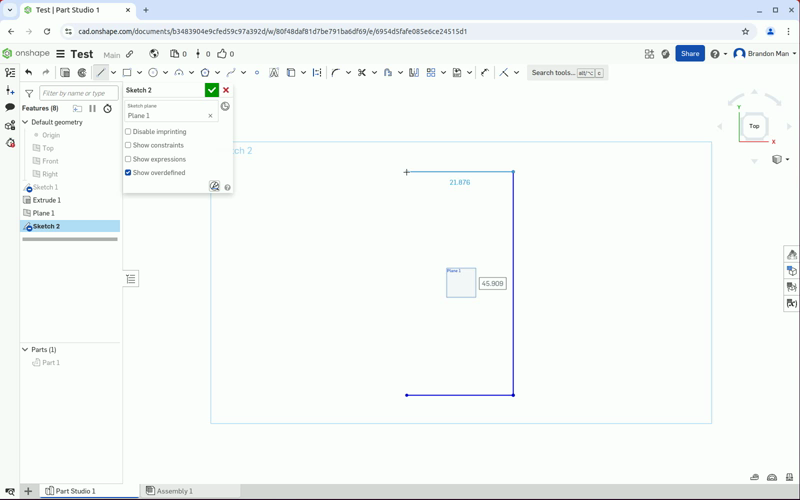
click(406, 171)
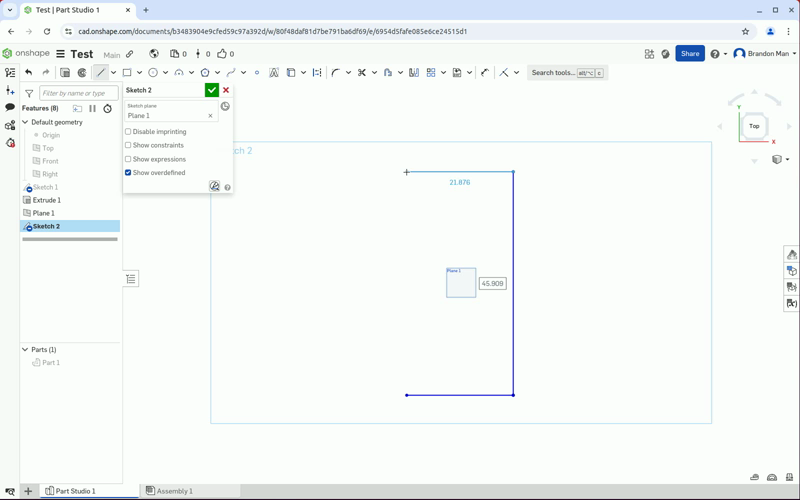
key_up(shift)
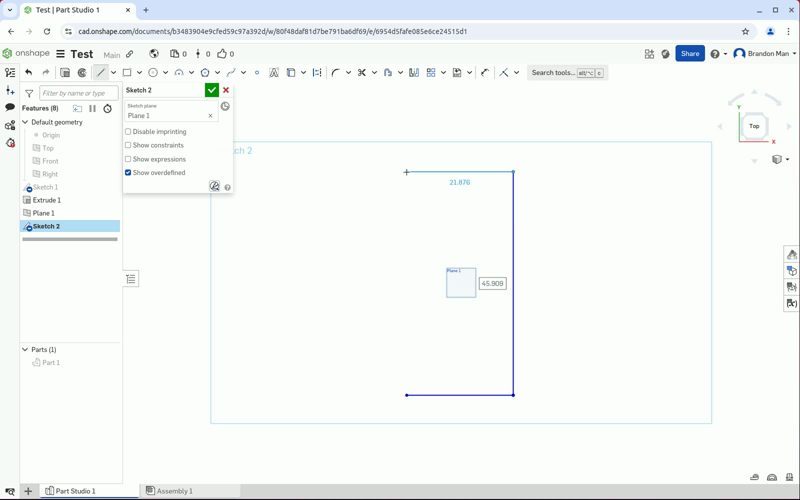
key_down(shift)
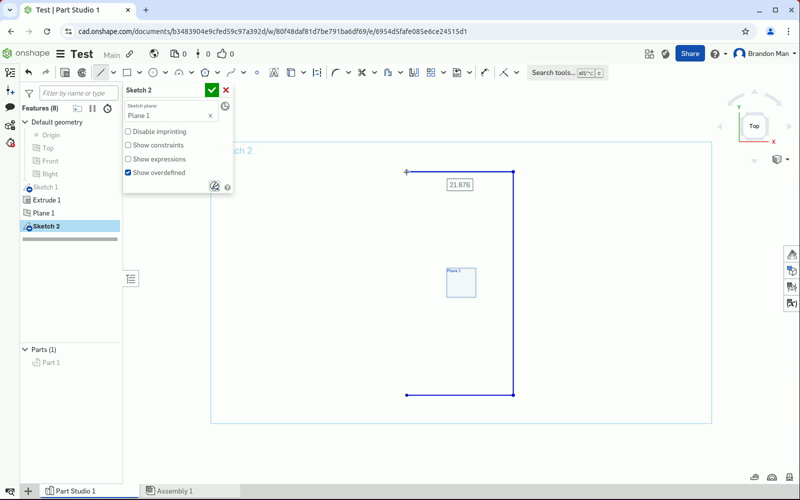
mouse_move(406, 395)
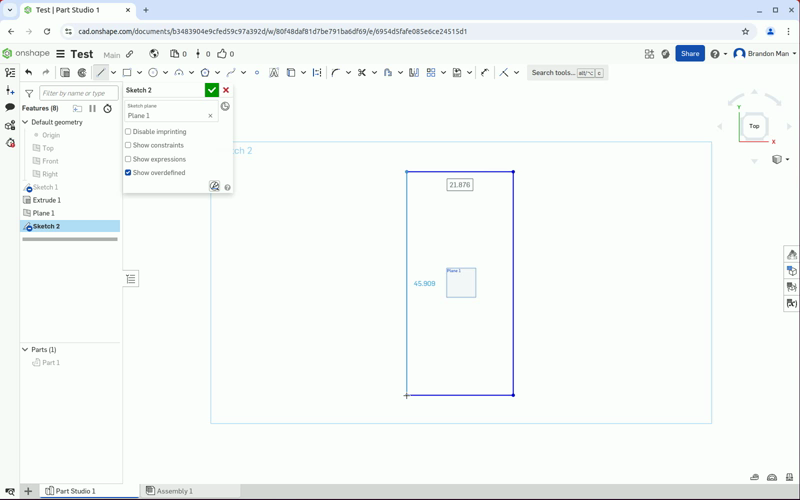
key_up(shift)
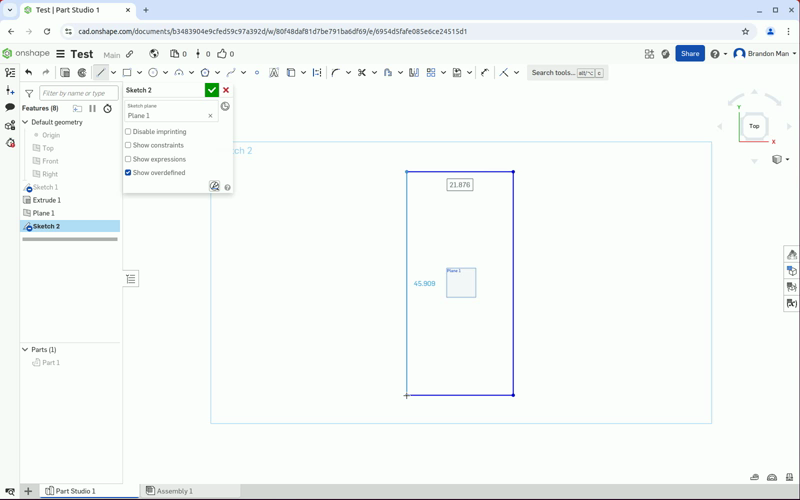
click(406, 395)
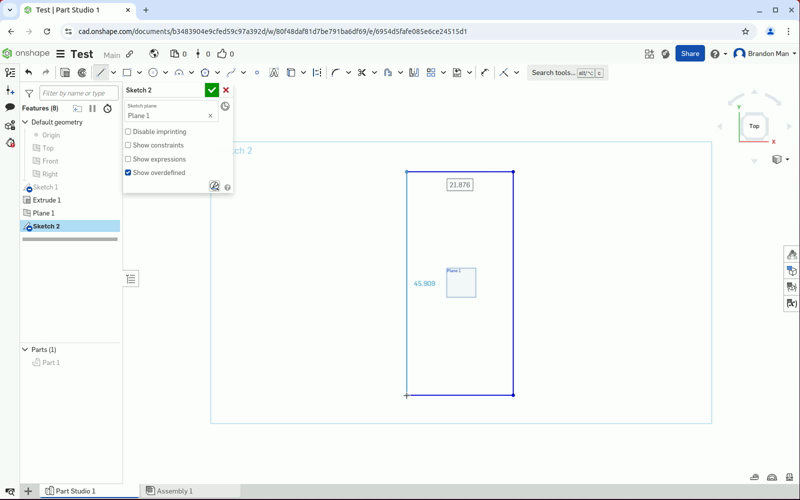
key(esc)
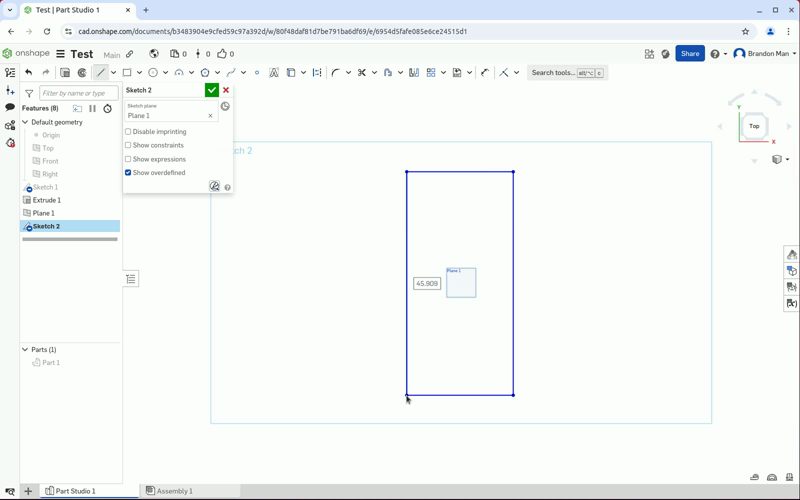
key(l)
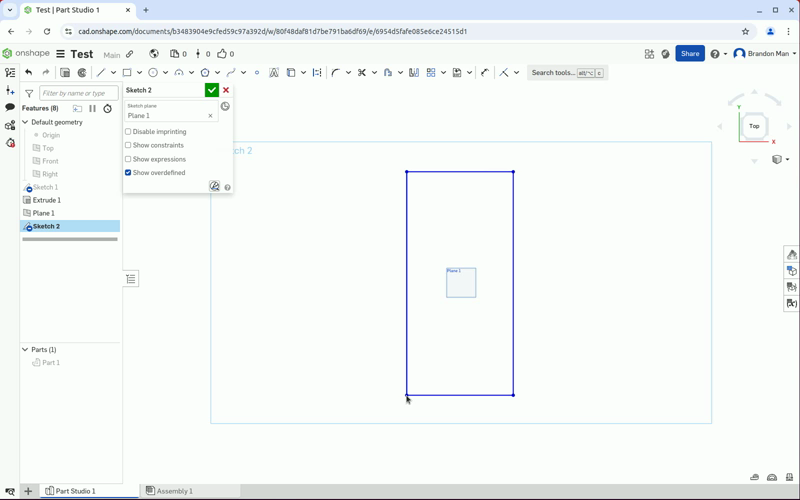
key_down(shift)
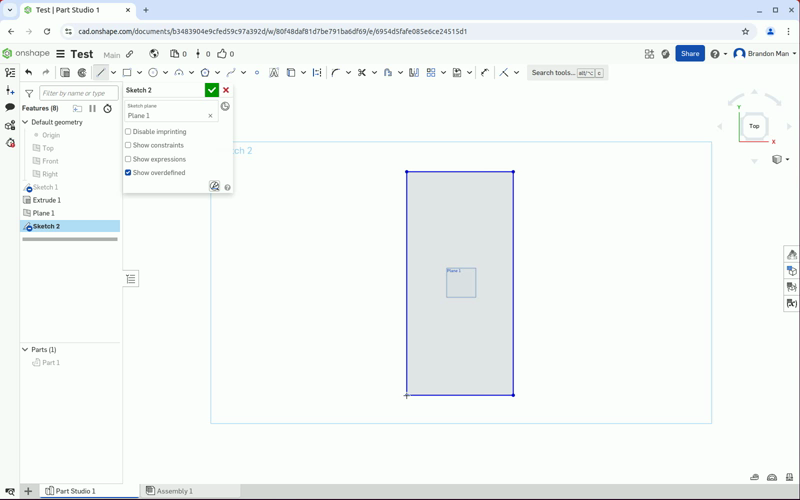
mouse_move(409, 393)
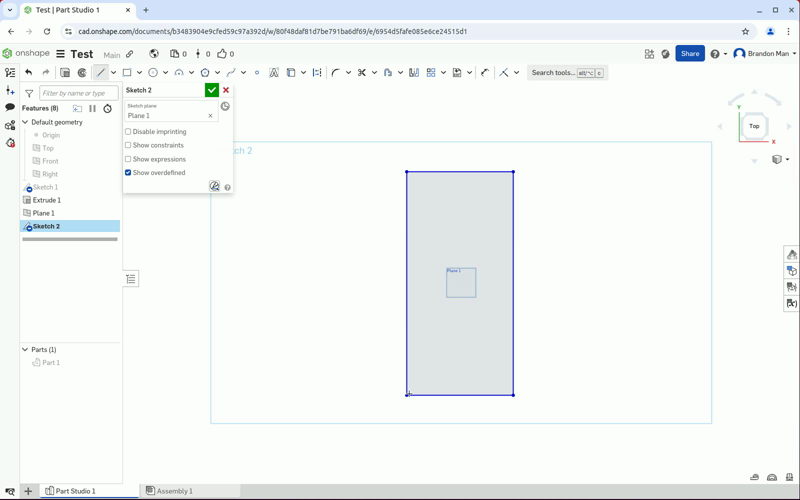
scroll(6)
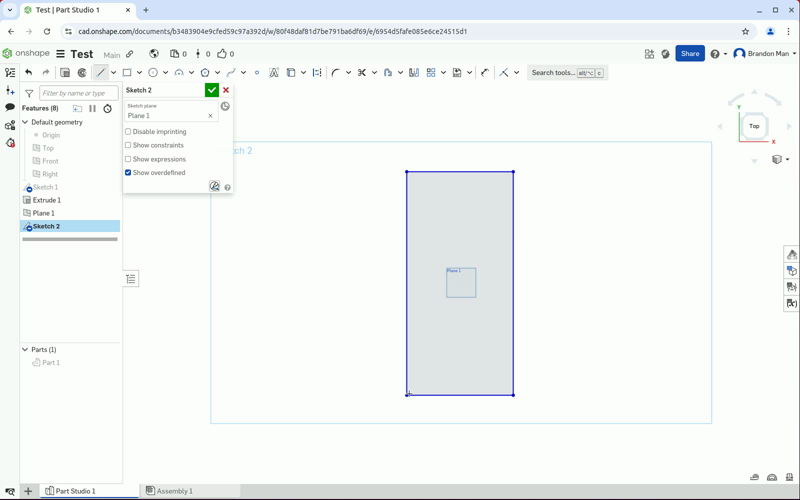
scroll(6)
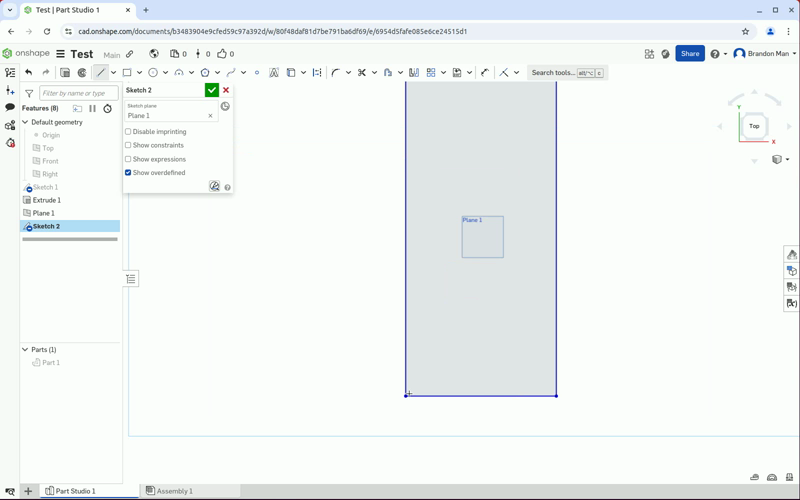
scroll(6)
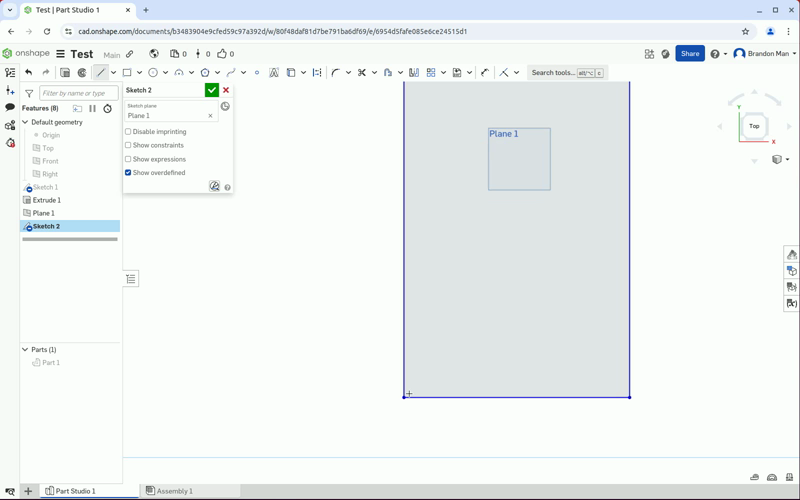
scroll(6)
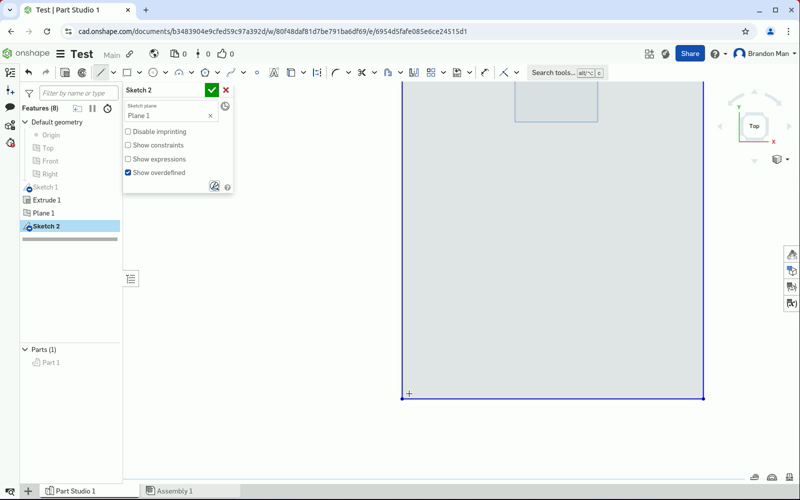
scroll(6)
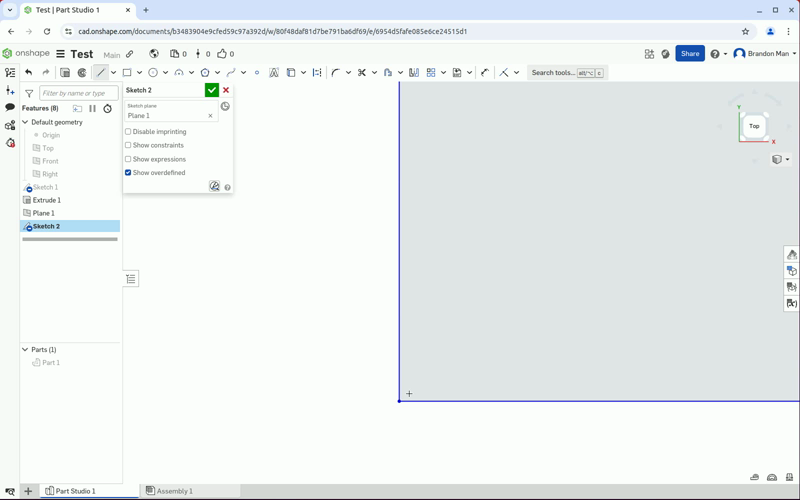
scroll(6)
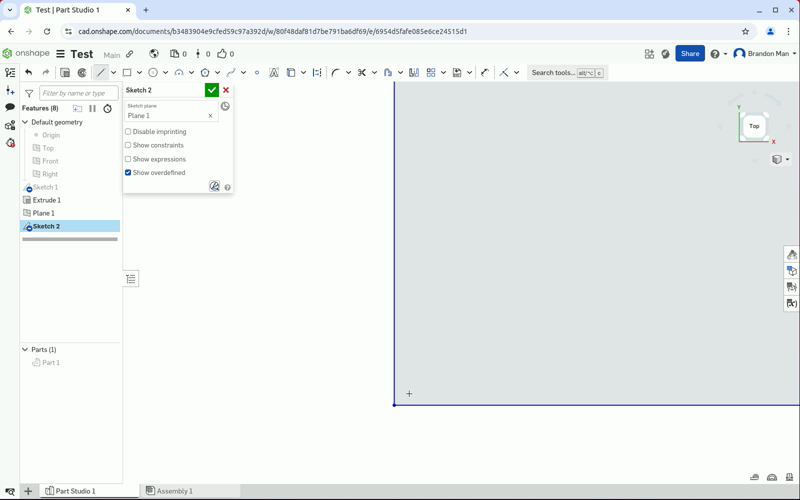
scroll(6)
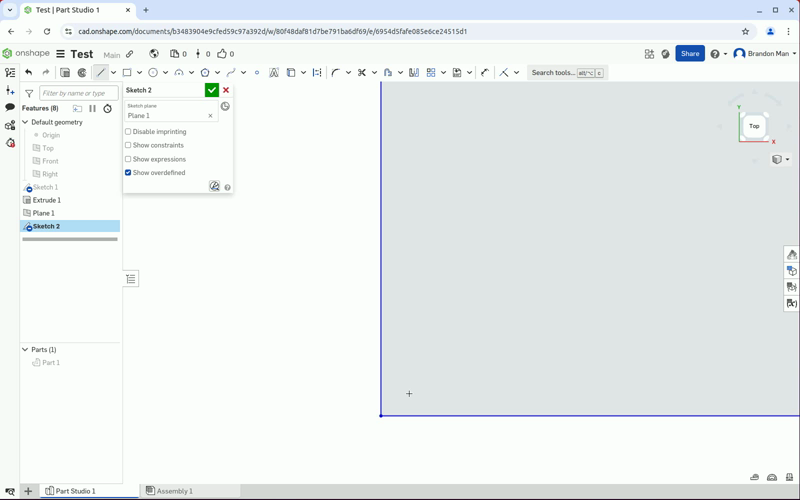
click(409, 393)
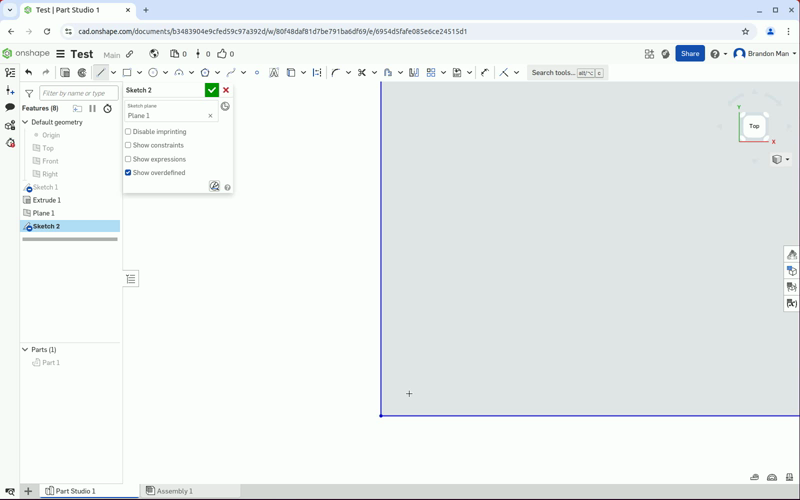
scroll(-6)
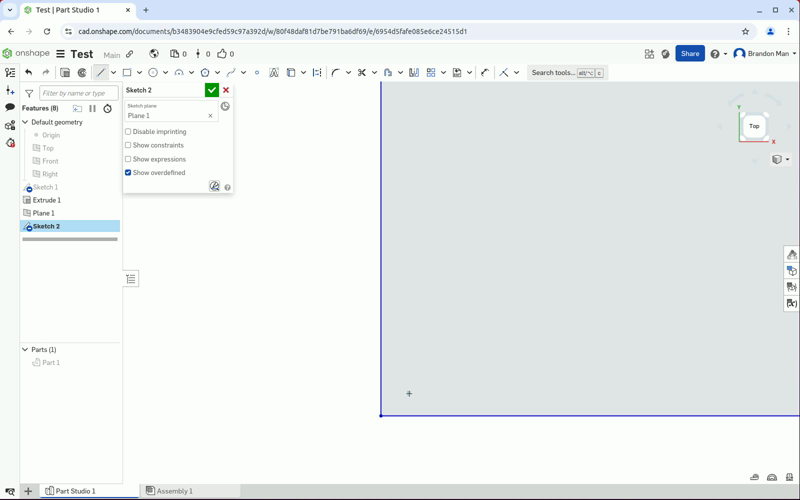
scroll(-6)
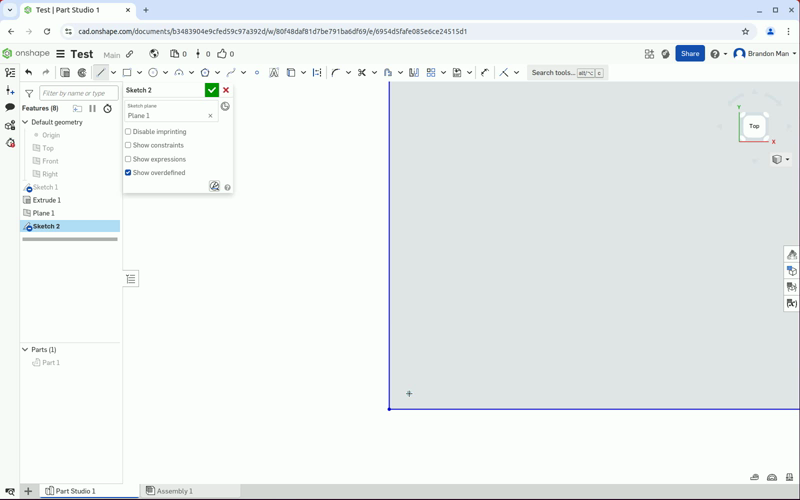
scroll(-6)
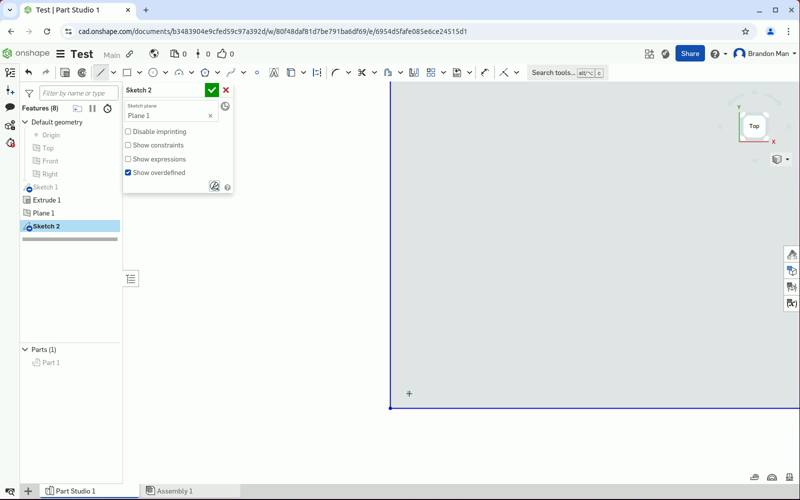
scroll(-6)
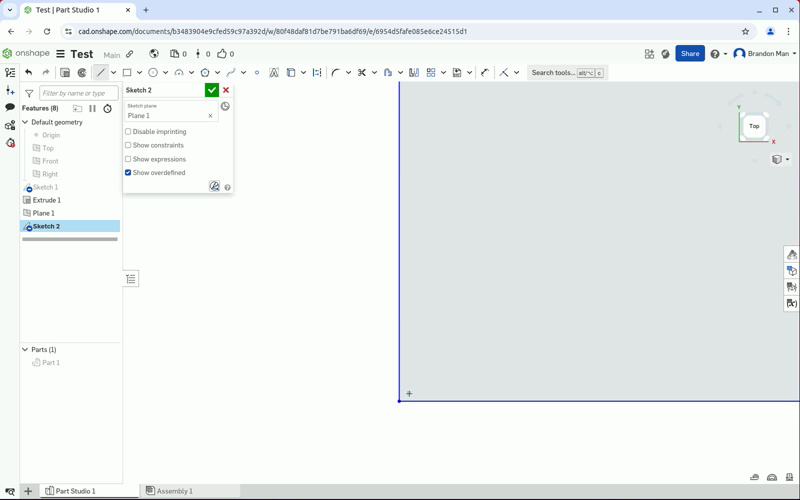
scroll(-6)
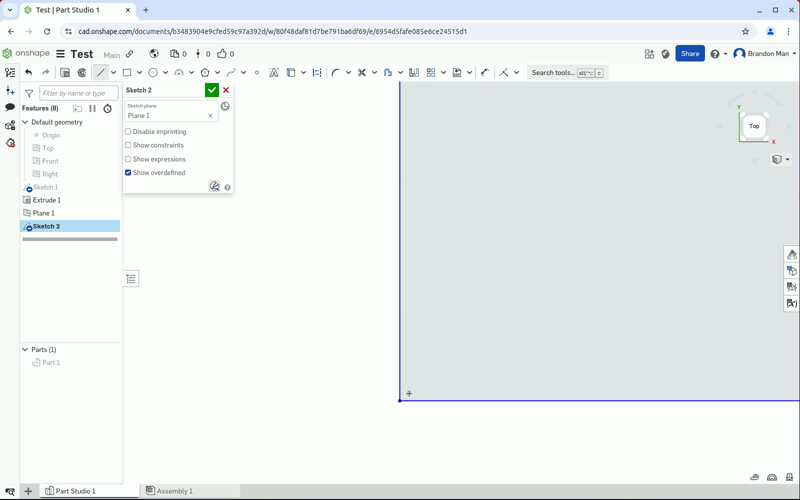
scroll(-6)
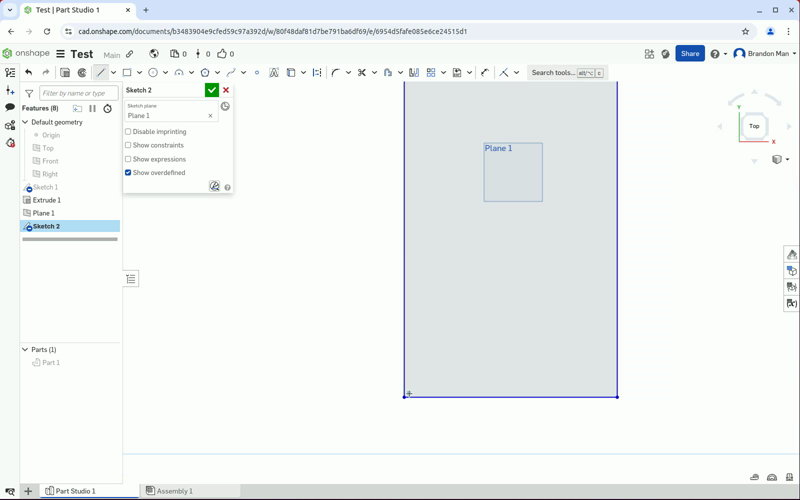
scroll(-6)
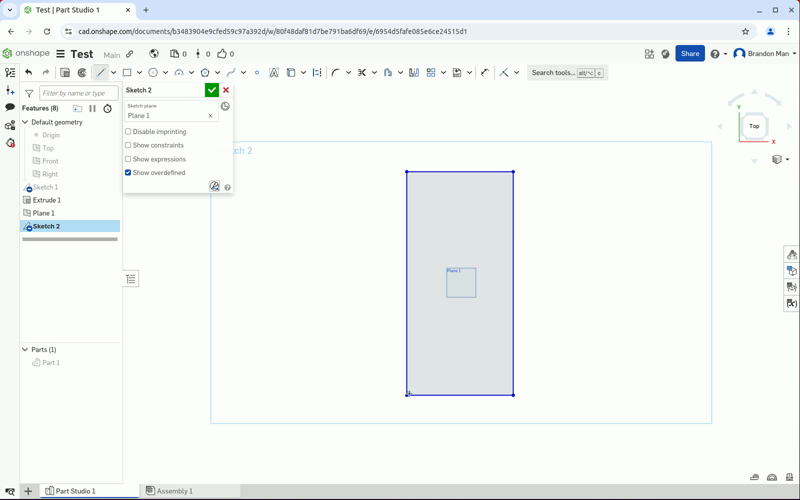
key_up(shift)
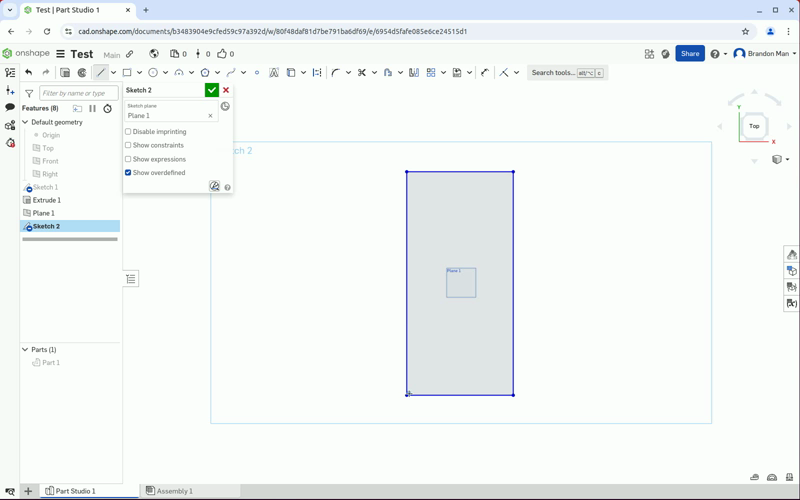
key_down(shift)
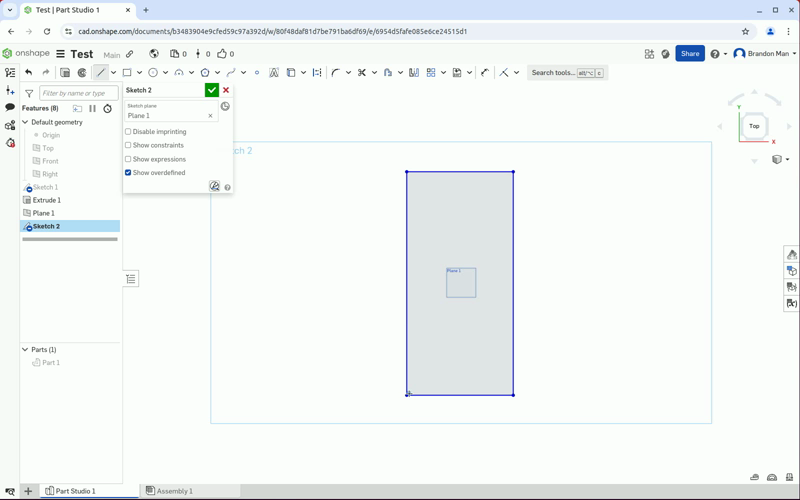
mouse_move(513, 393)
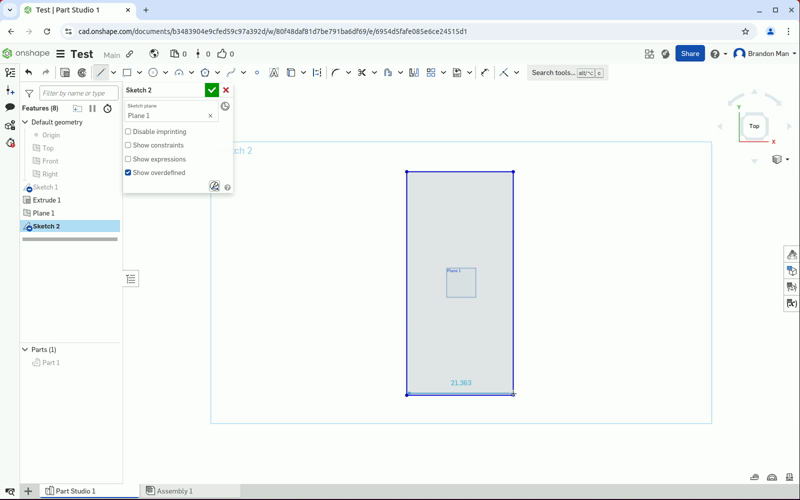
scroll(6)
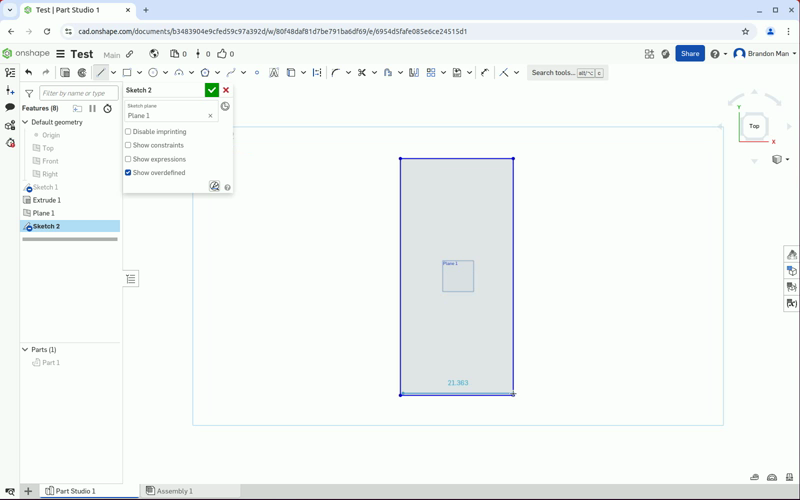
scroll(6)
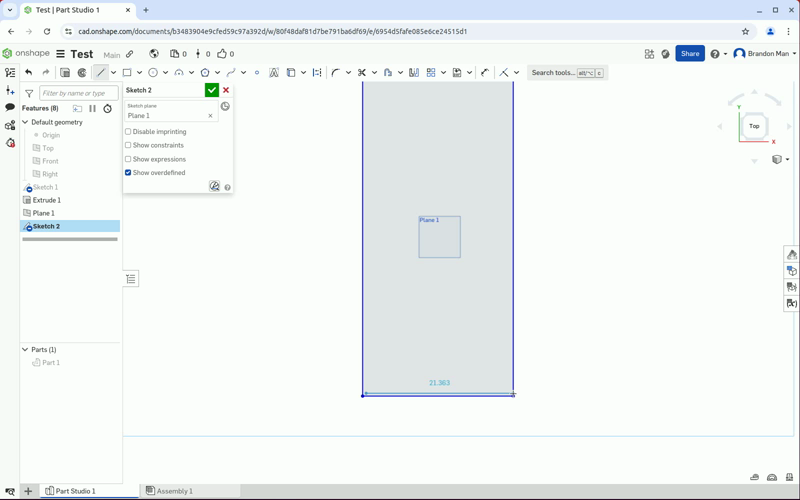
scroll(6)
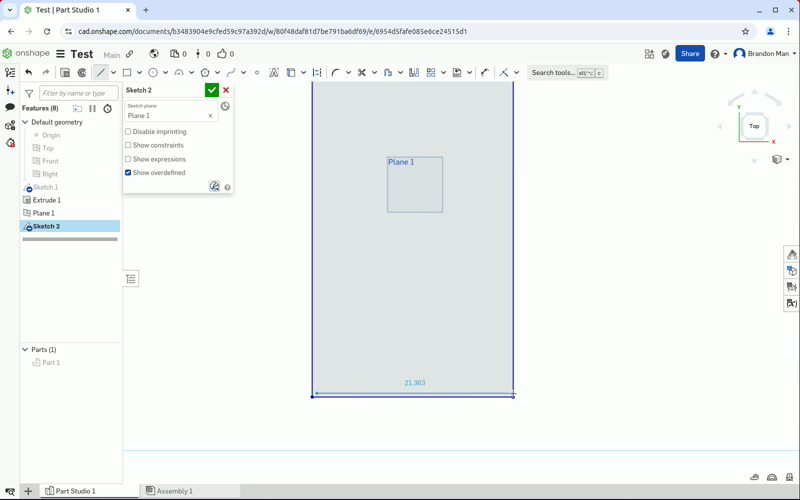
scroll(6)
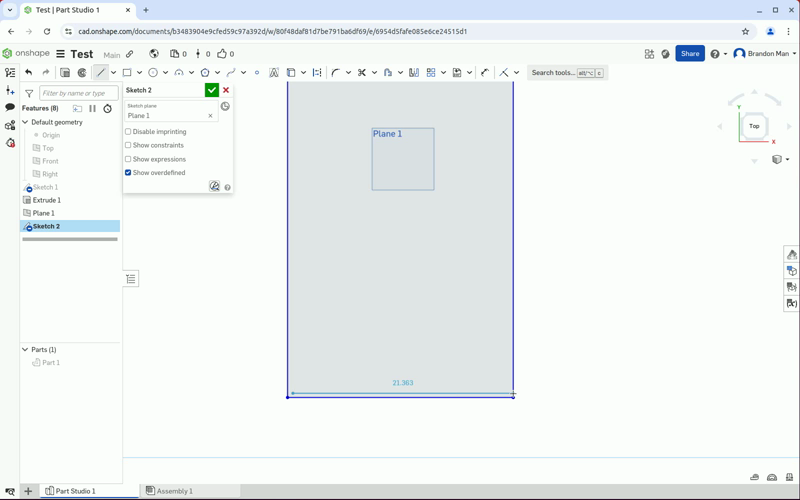
scroll(6)
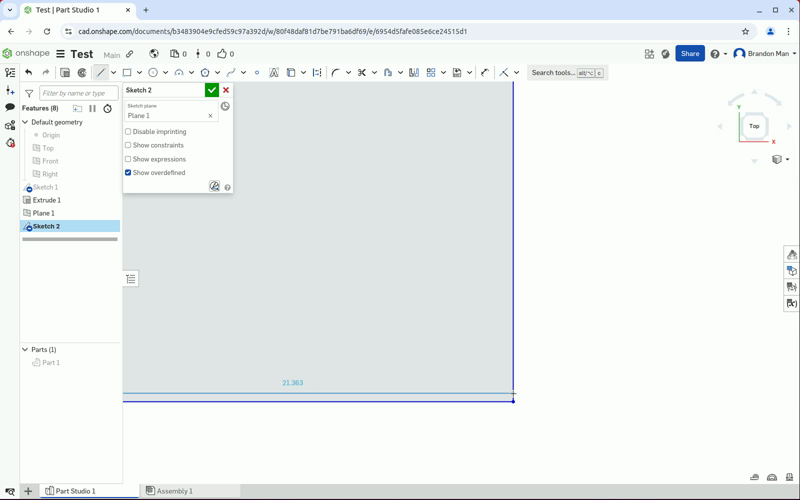
scroll(6)
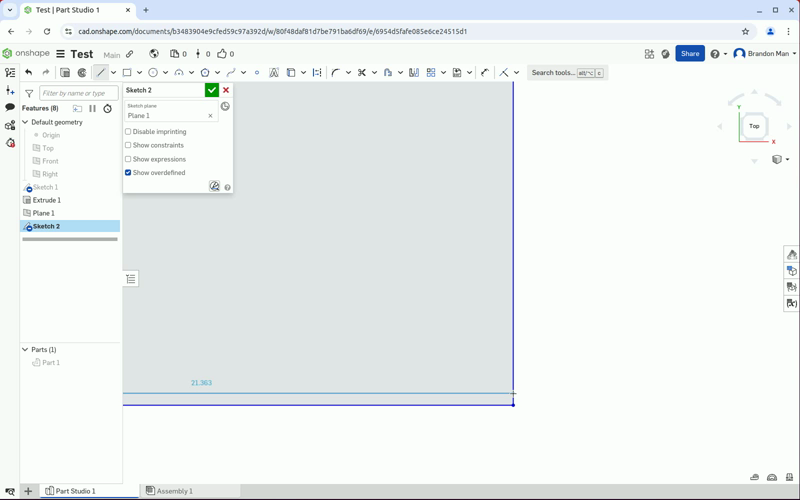
scroll(6)
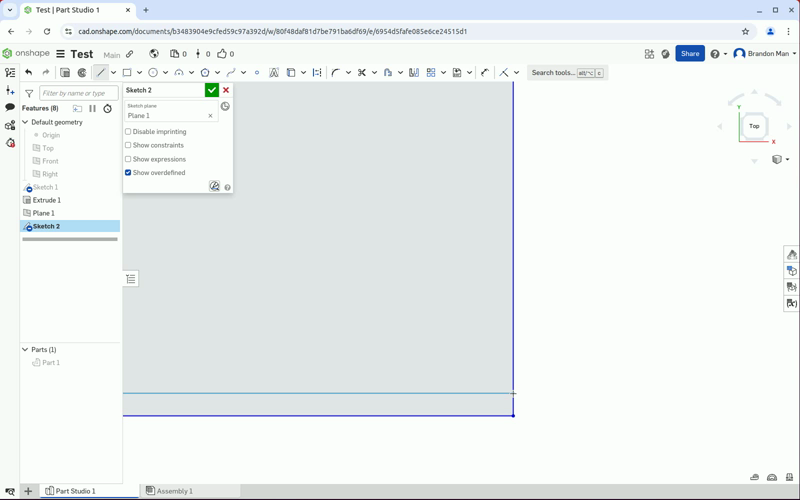
click(513, 393)
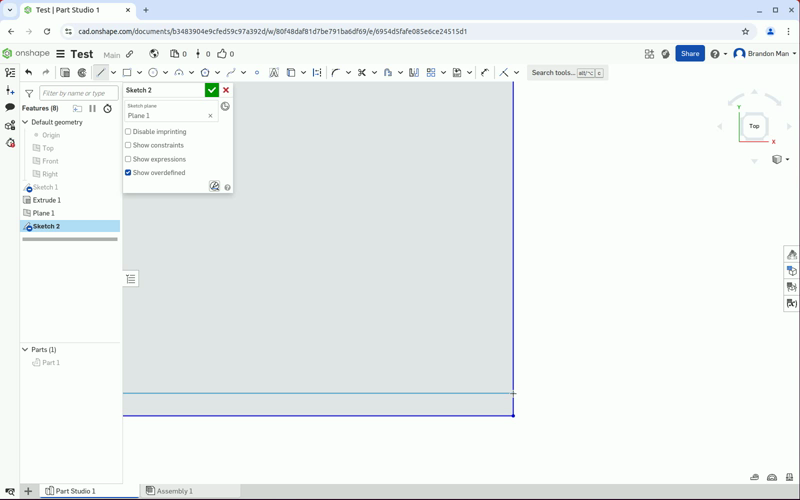
scroll(-6)
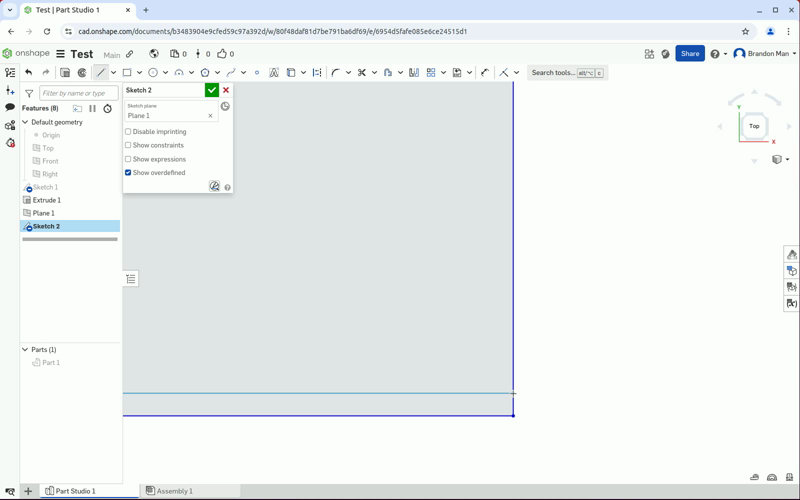
scroll(-6)
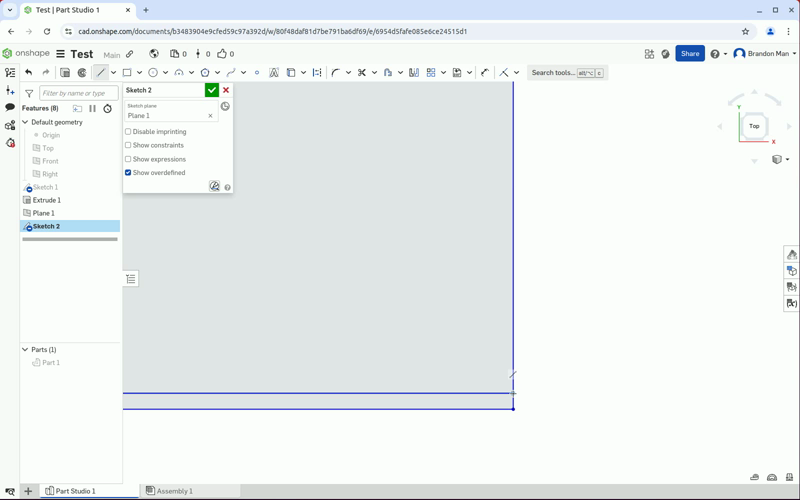
scroll(-6)
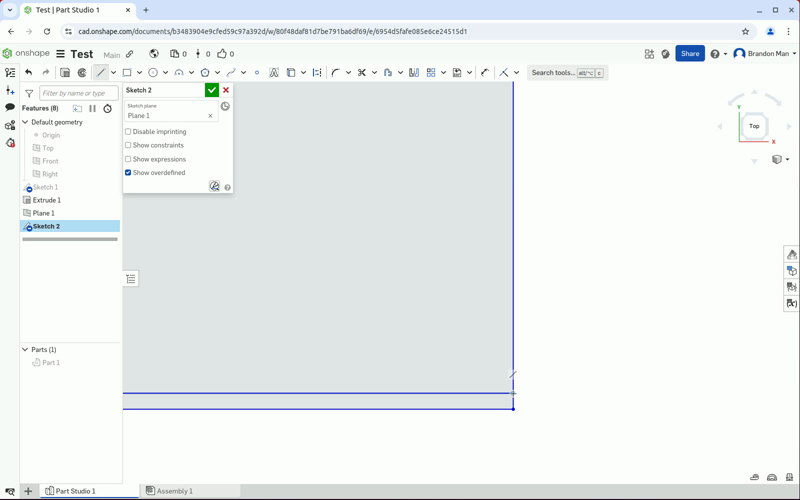
scroll(-6)
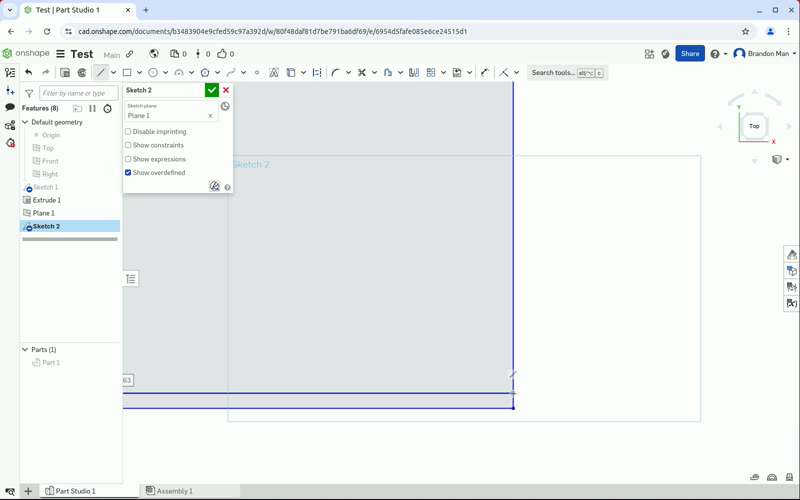
scroll(-6)
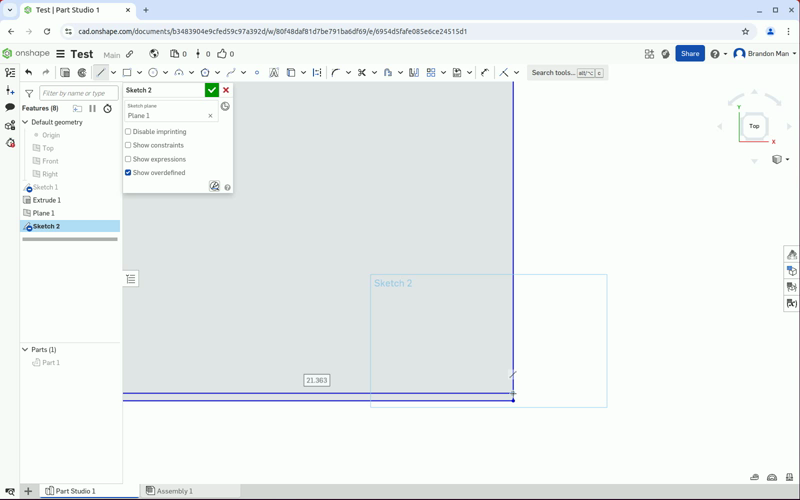
scroll(-6)
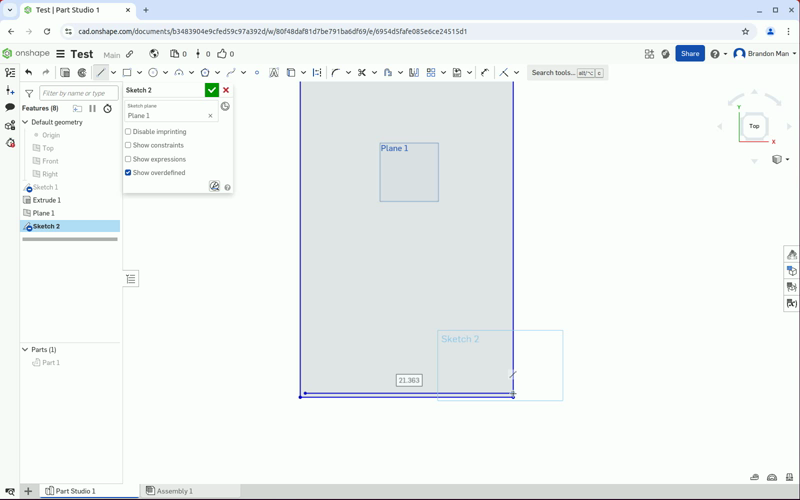
scroll(-6)
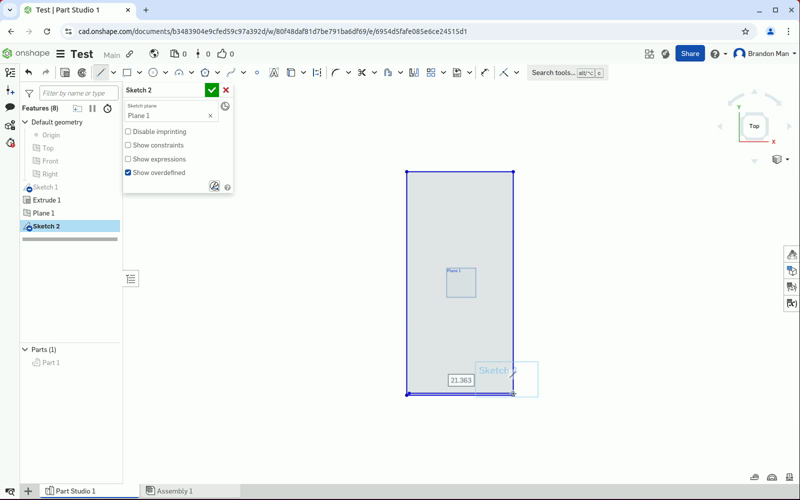
key_up(shift)
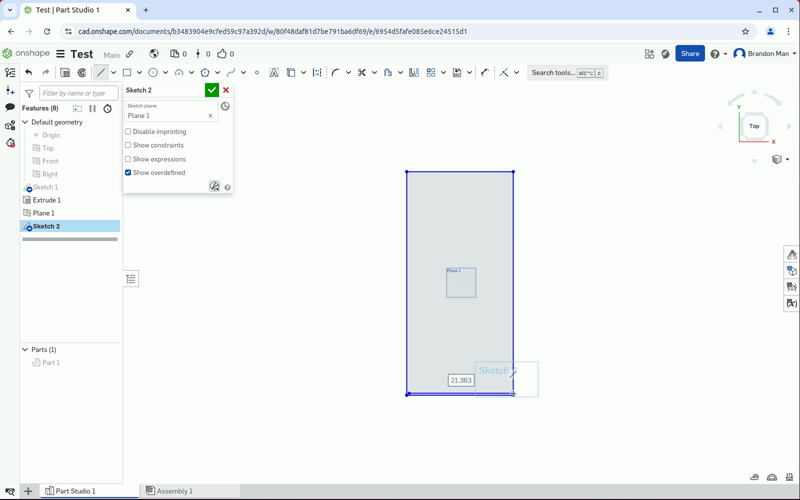
key_down(shift)
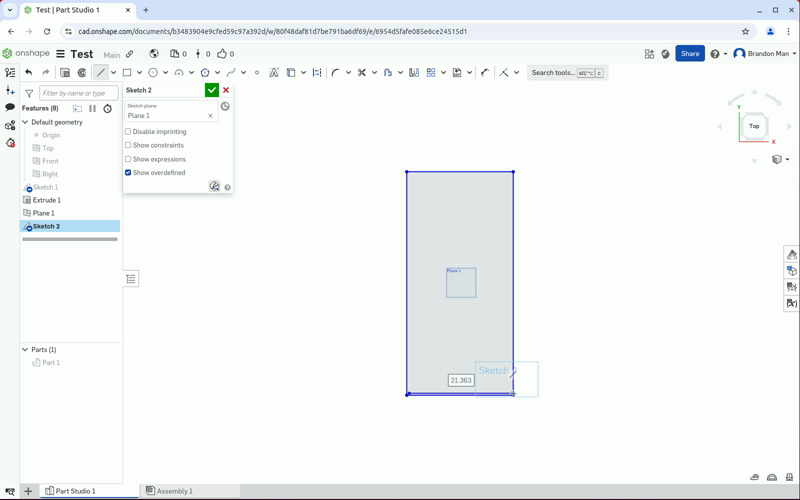
mouse_move(513, 174)
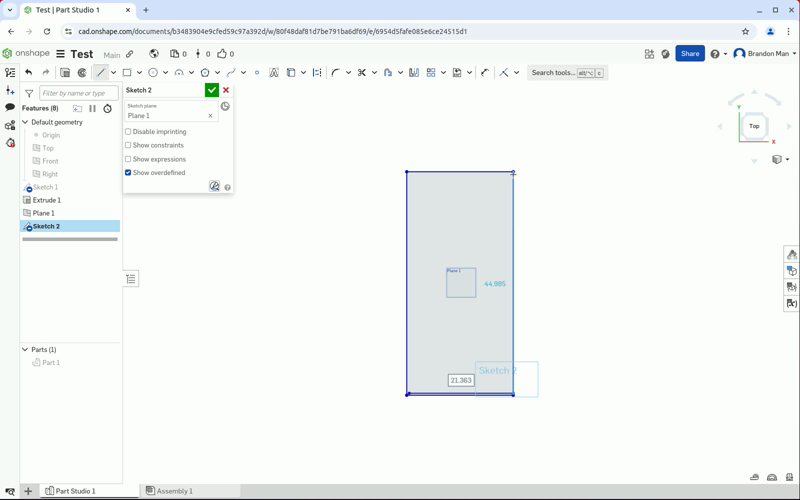
scroll(6)
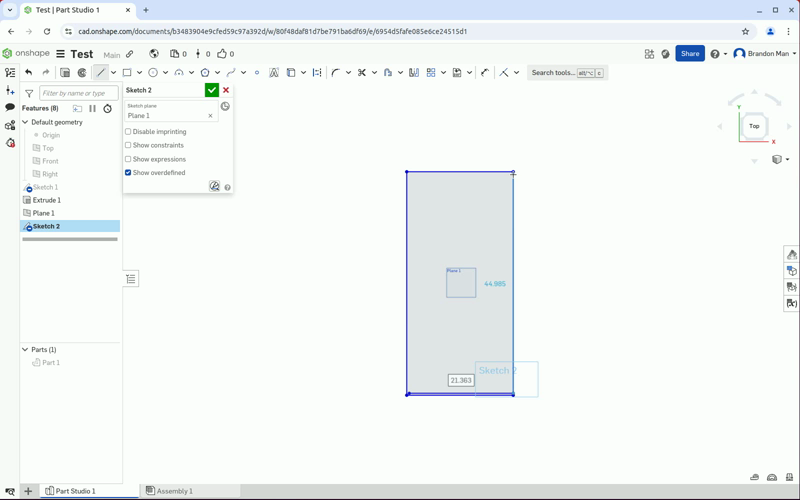
scroll(6)
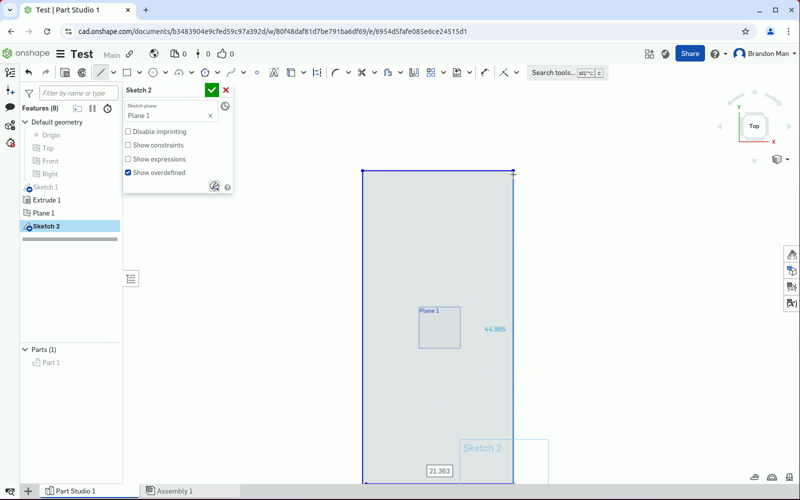
scroll(6)
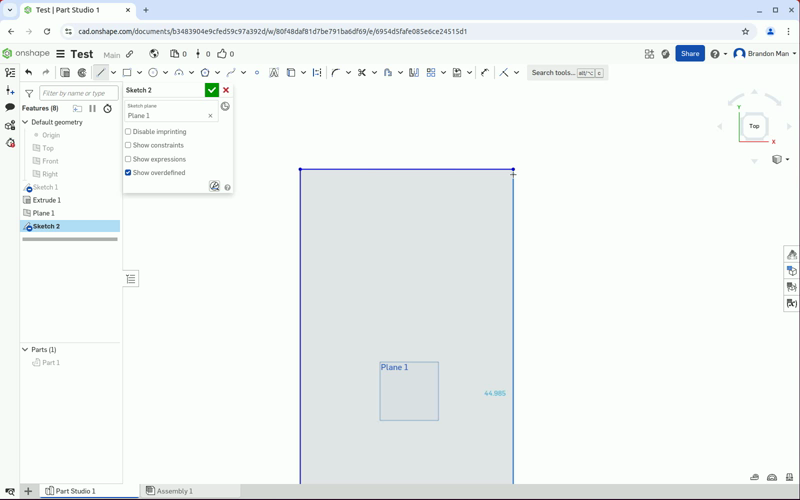
scroll(6)
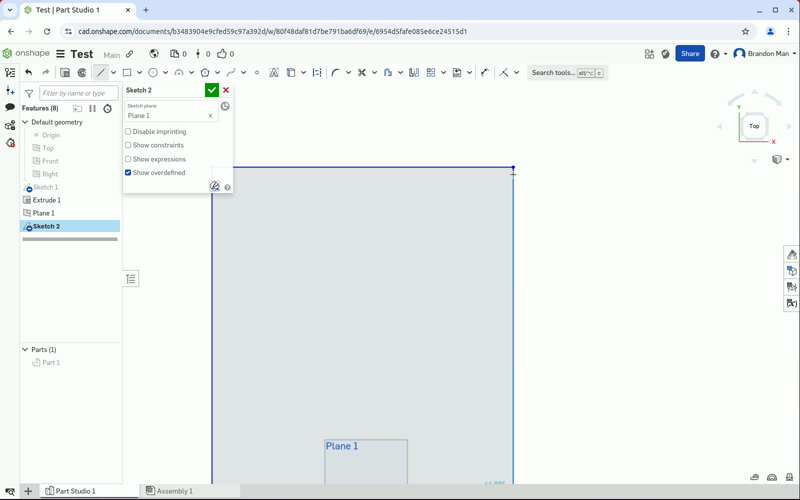
scroll(6)
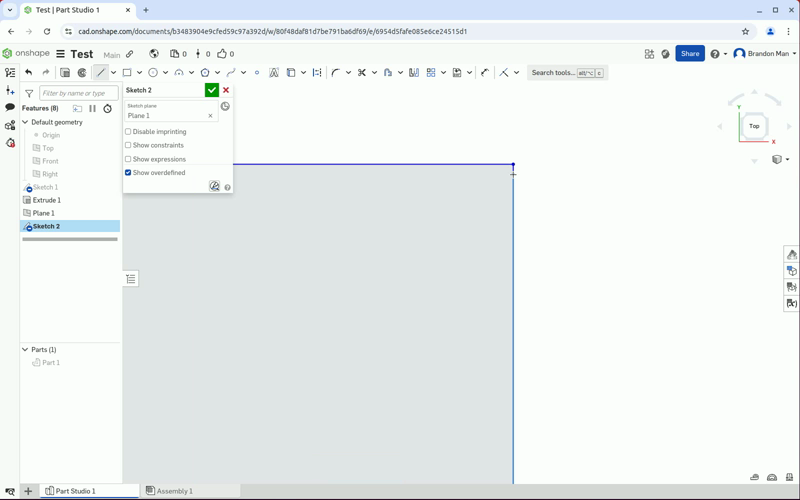
scroll(6)
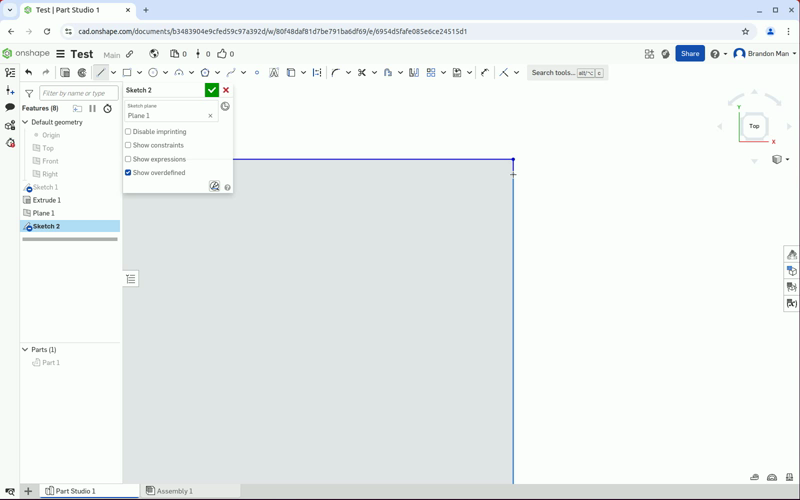
scroll(6)
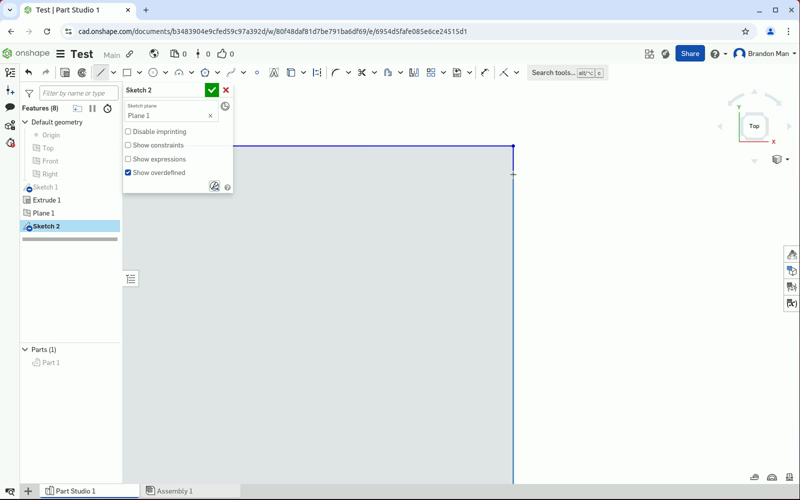
click(513, 174)
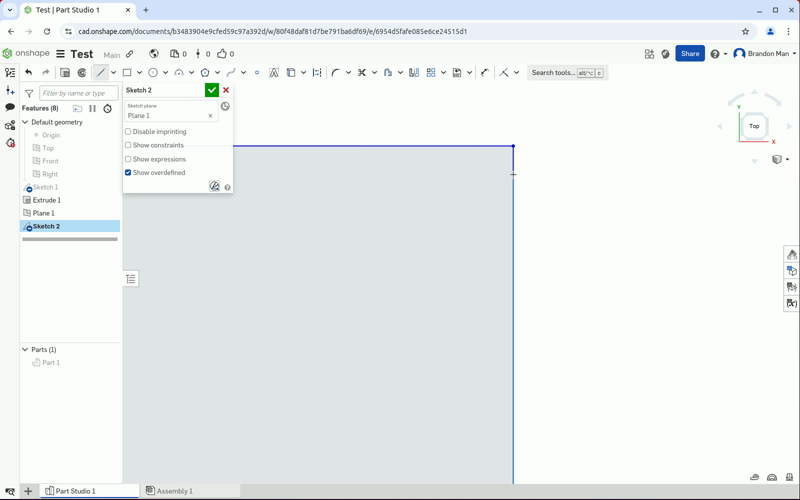
scroll(-6)
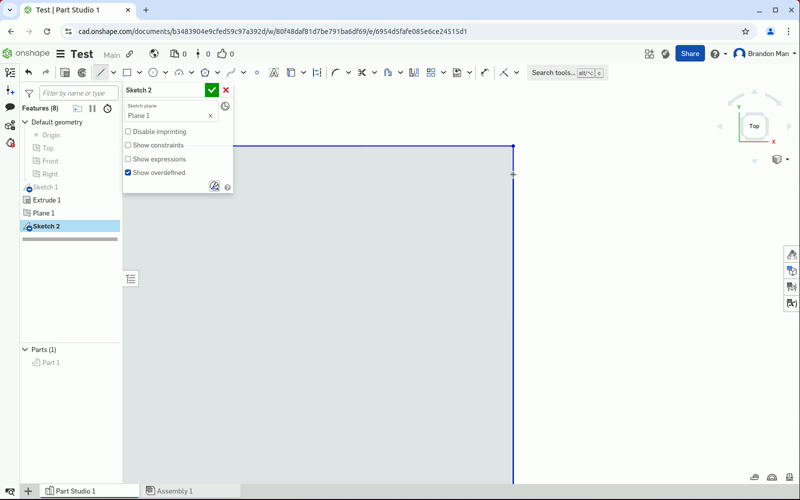
scroll(-6)
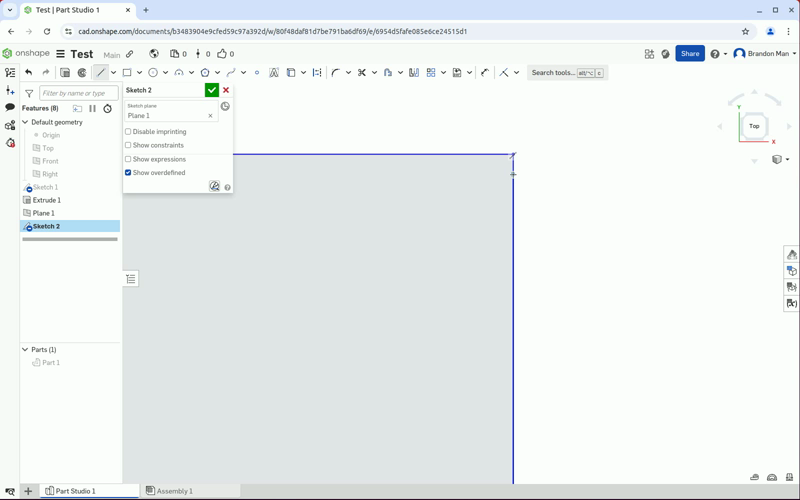
scroll(-6)
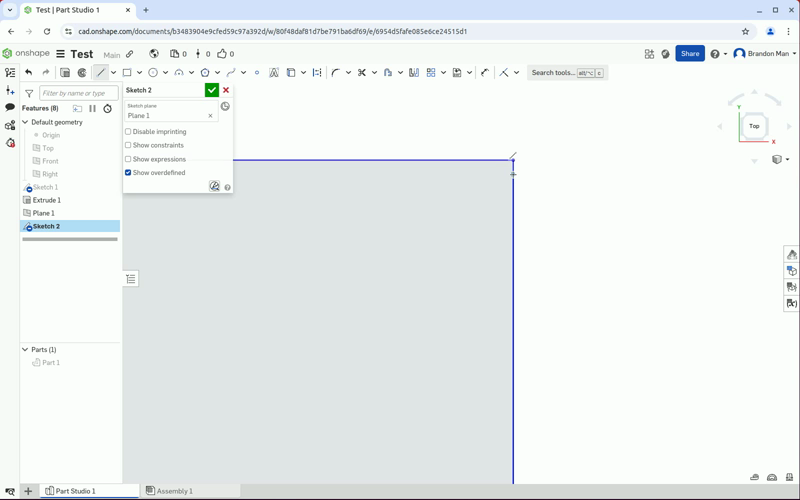
scroll(-6)
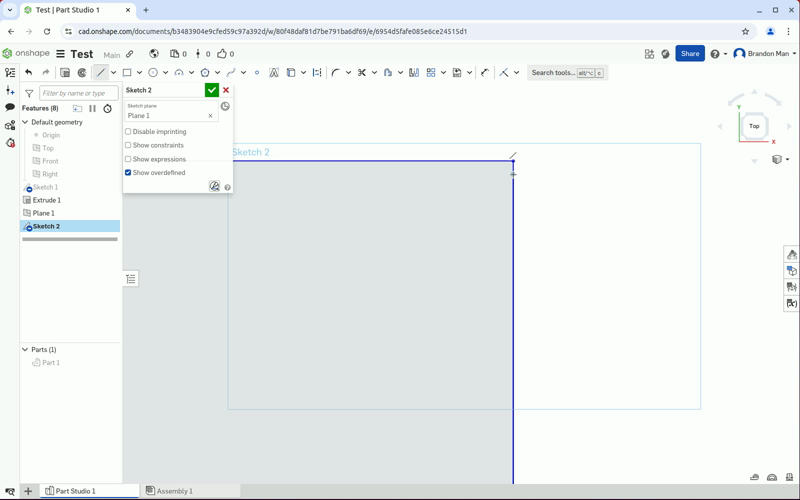
scroll(-6)
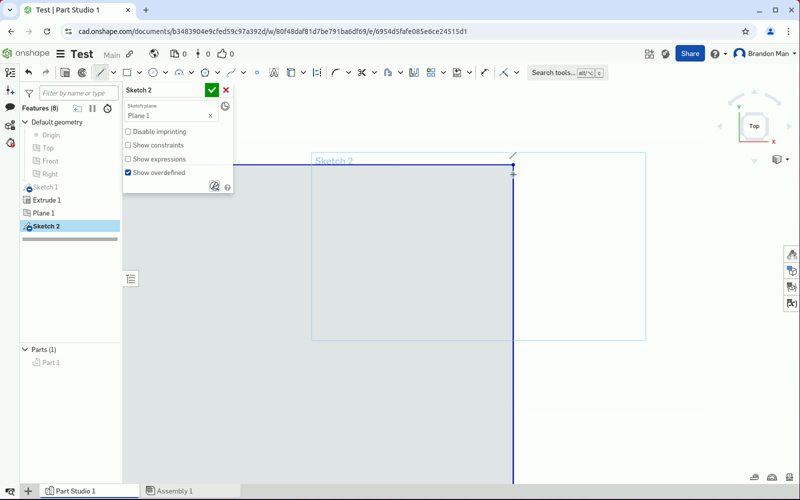
scroll(-6)
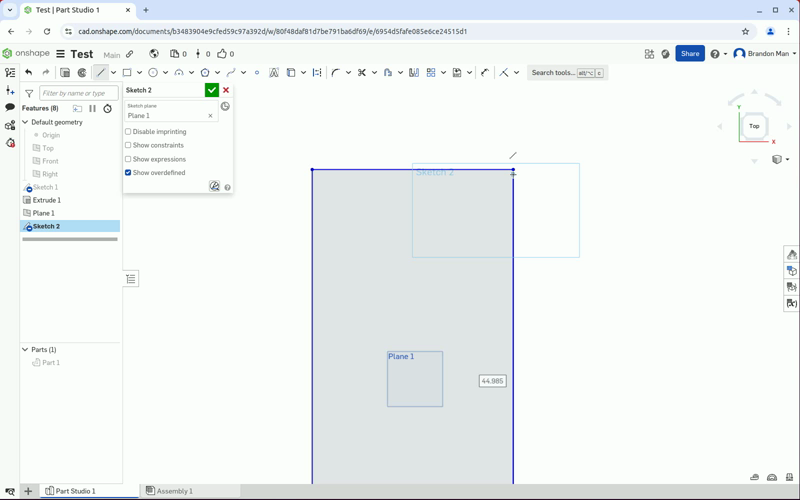
scroll(-6)
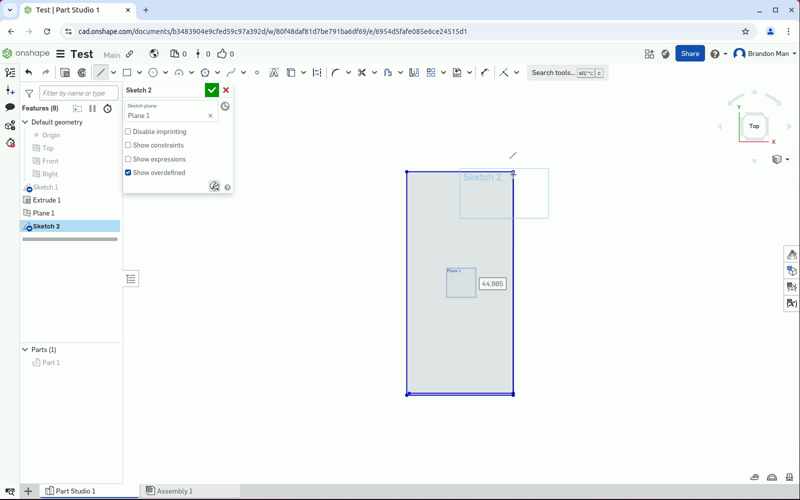
key_up(shift)
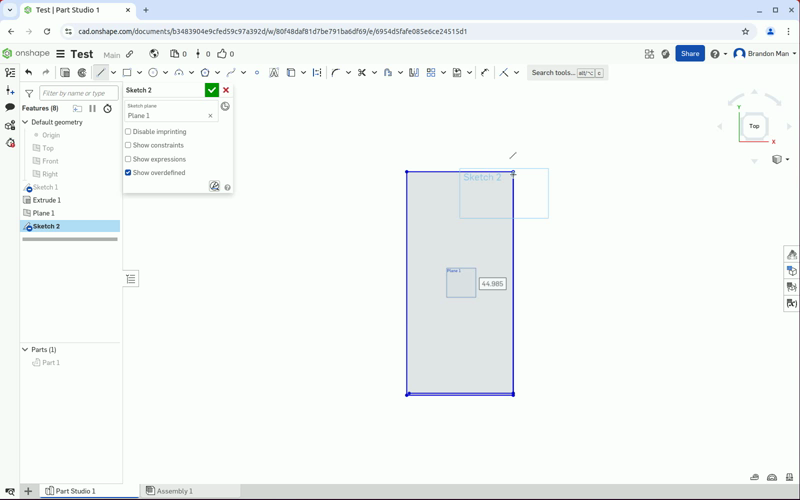
key_down(shift)
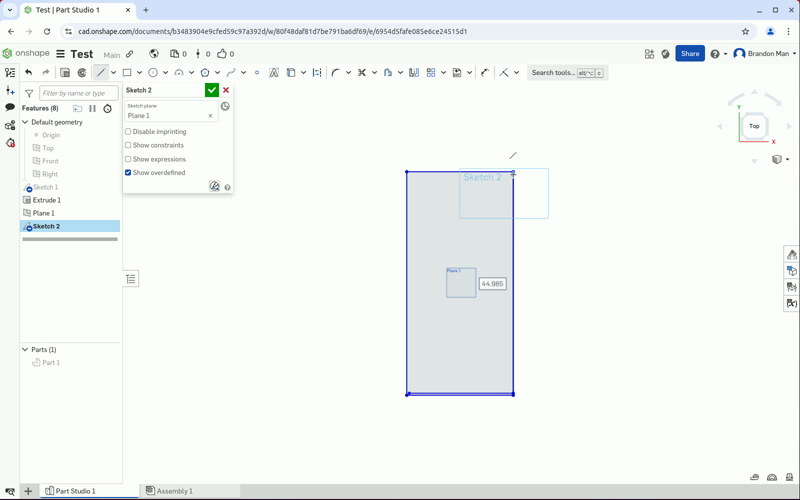
mouse_move(409, 174)
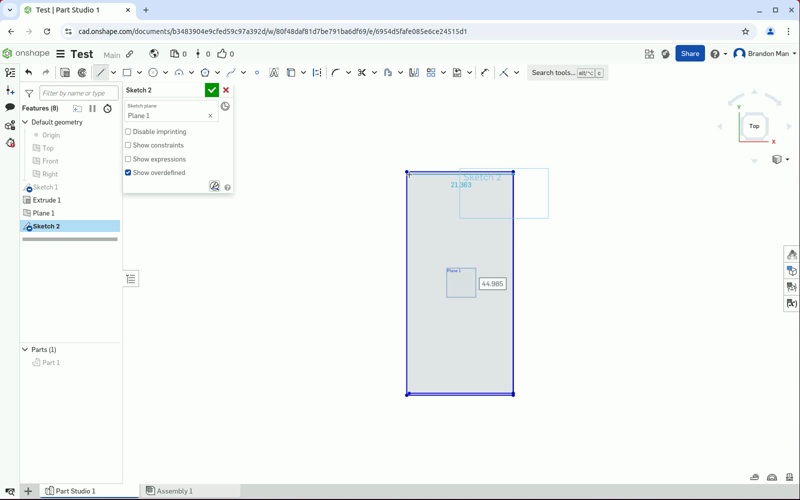
scroll(6)
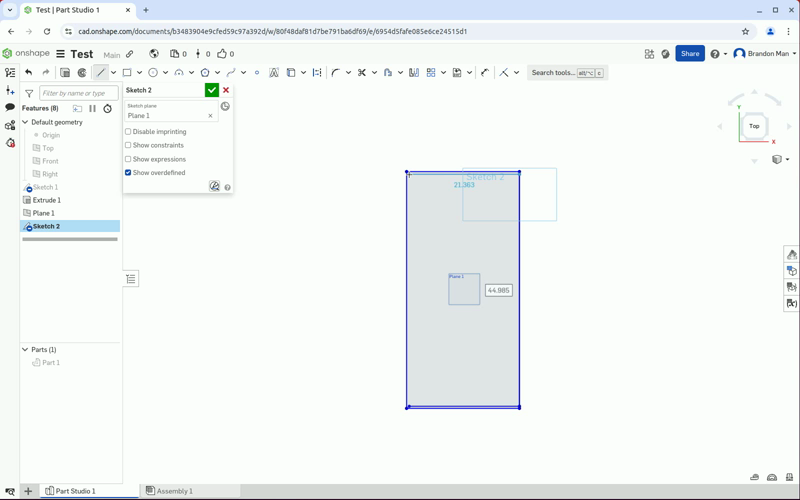
scroll(6)
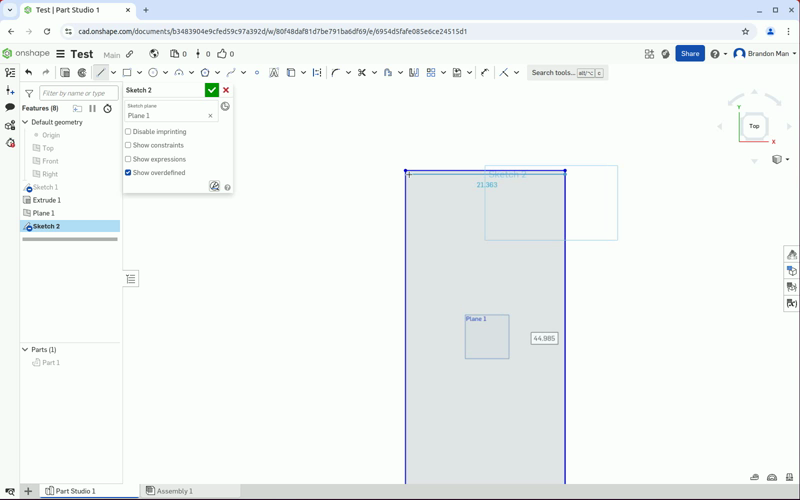
scroll(6)
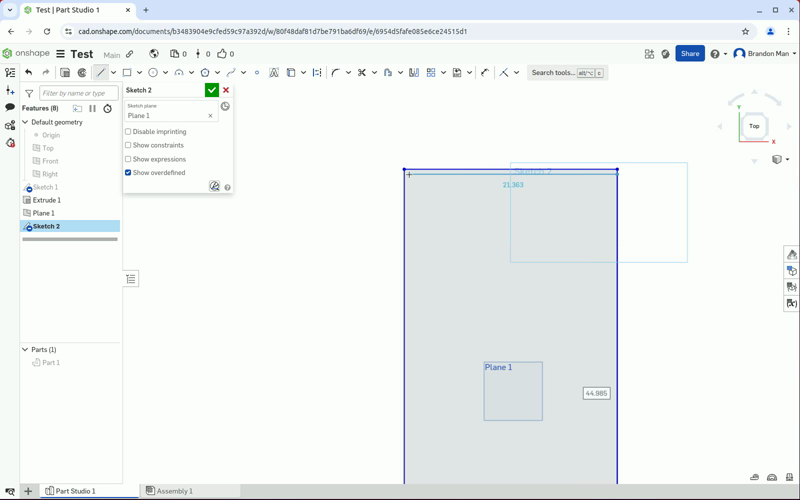
scroll(6)
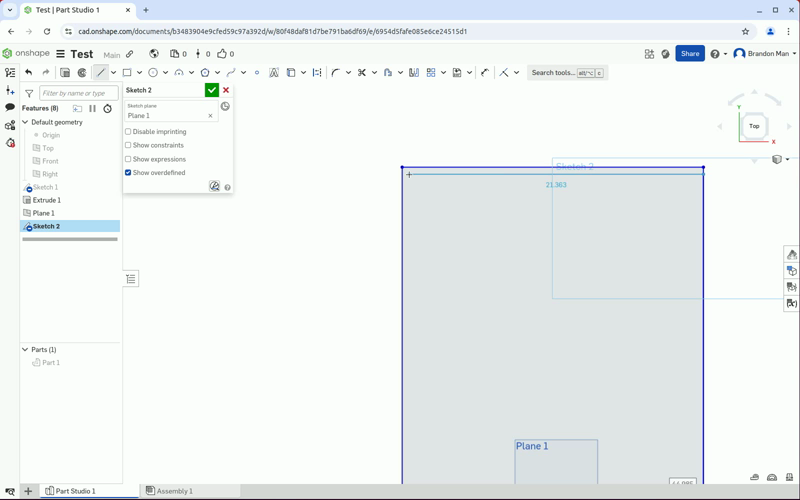
scroll(6)
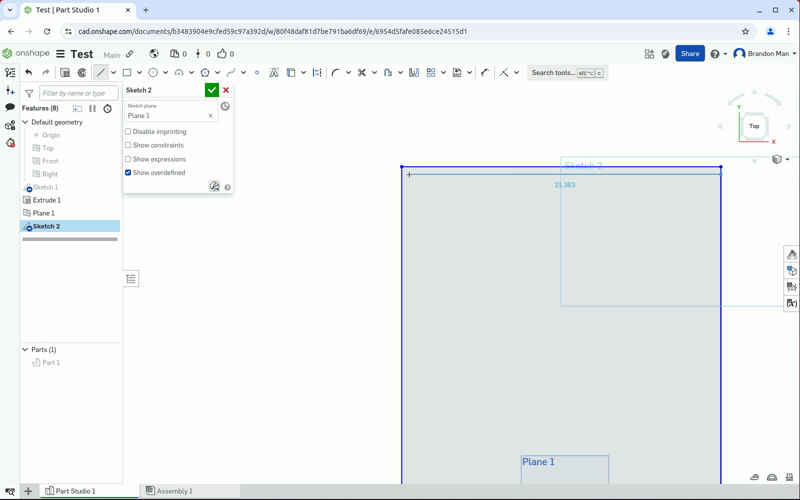
scroll(6)
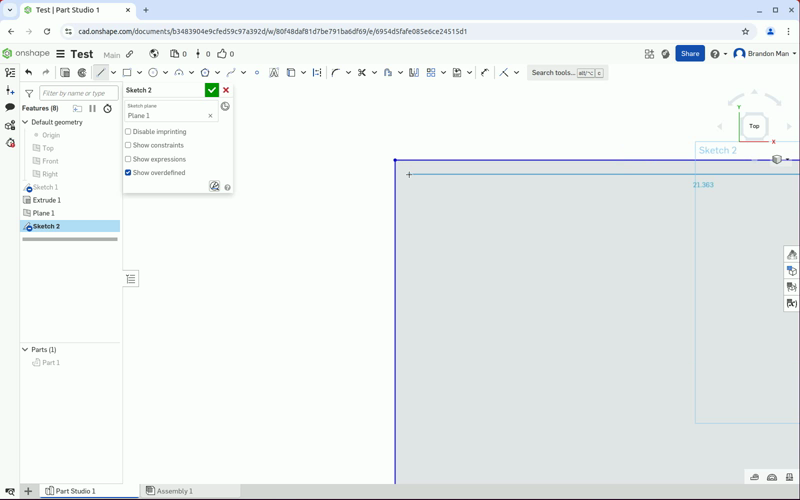
scroll(6)
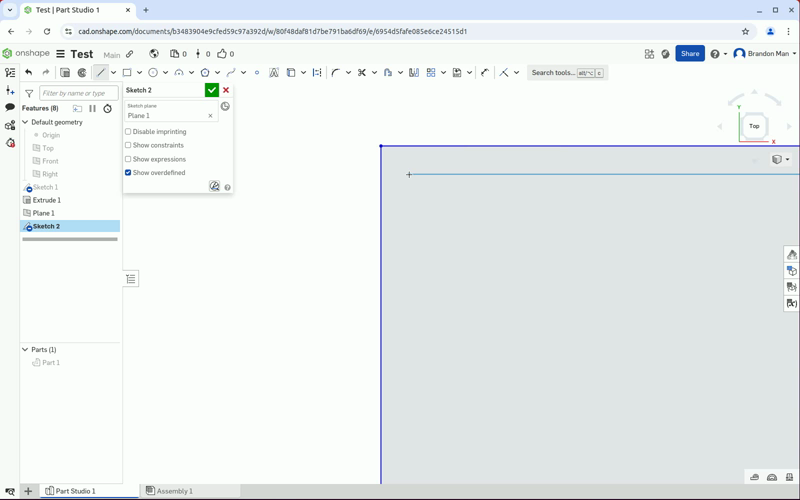
click(409, 174)
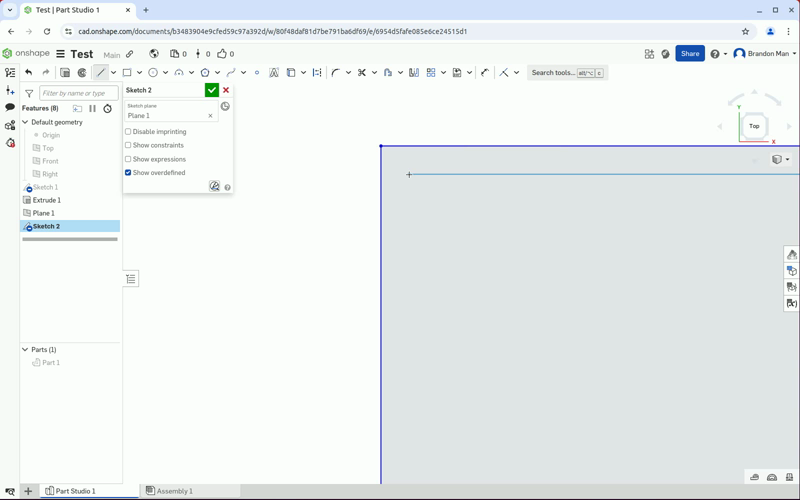
scroll(-6)
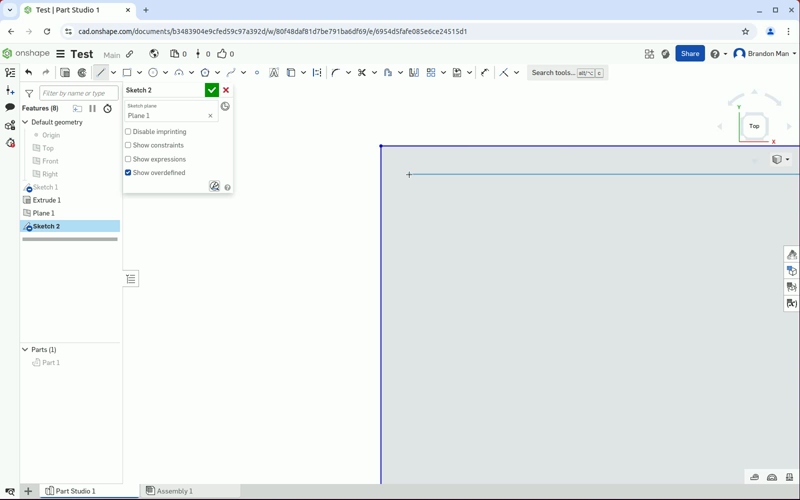
scroll(-6)
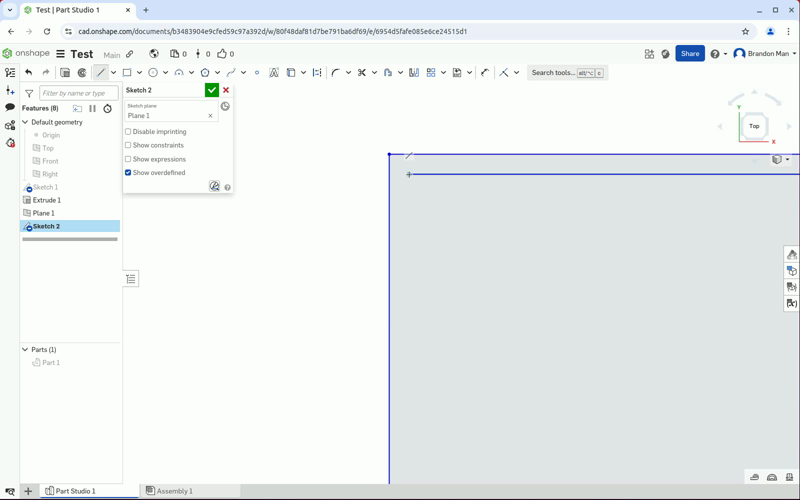
scroll(-6)
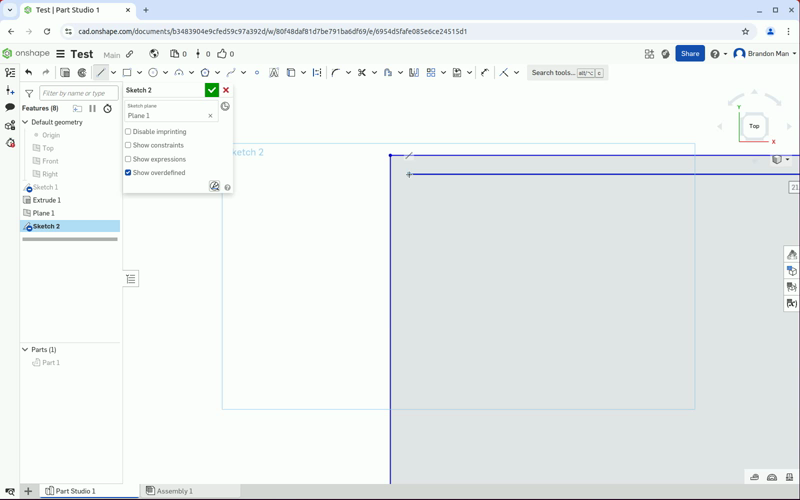
scroll(-6)
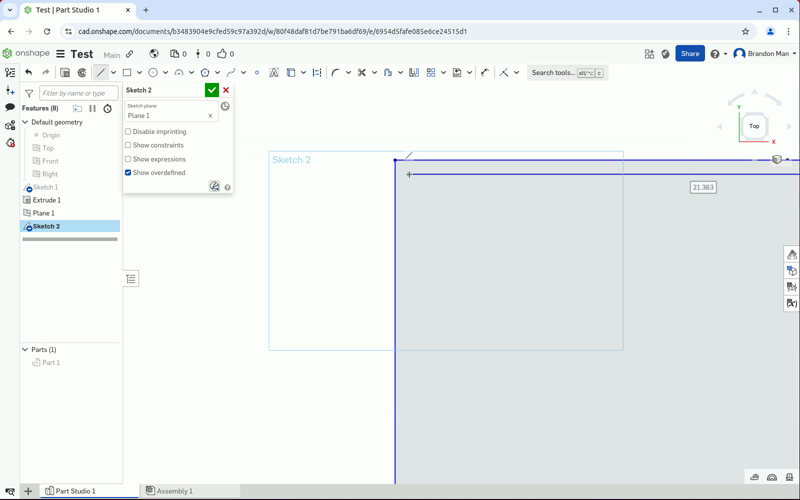
scroll(-6)
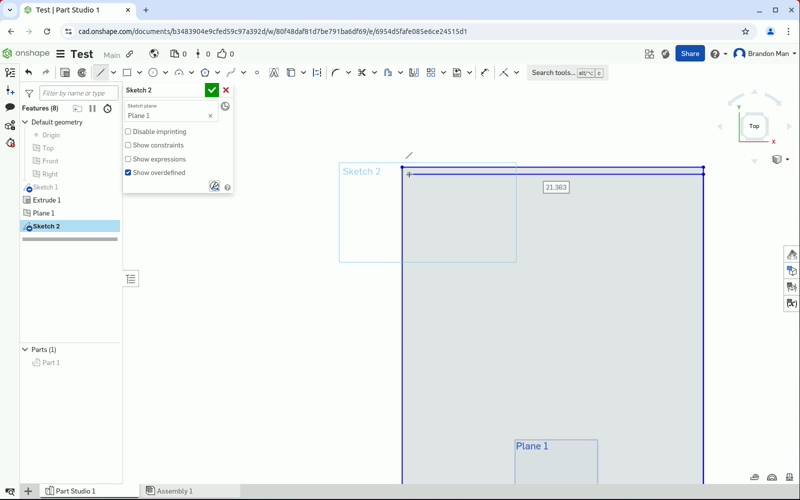
scroll(-6)
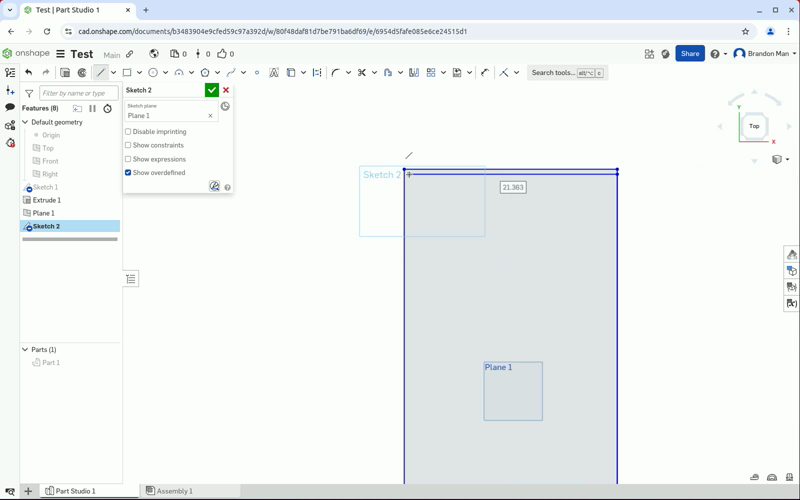
scroll(-6)
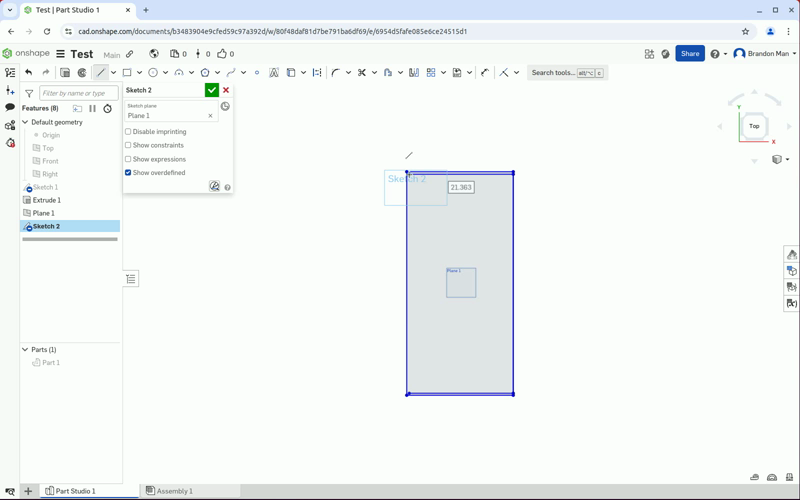
key_up(shift)
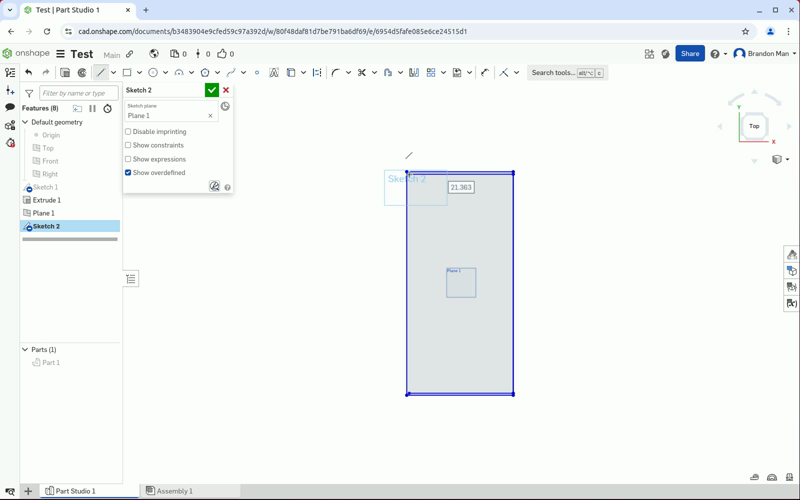
key_down(shift)
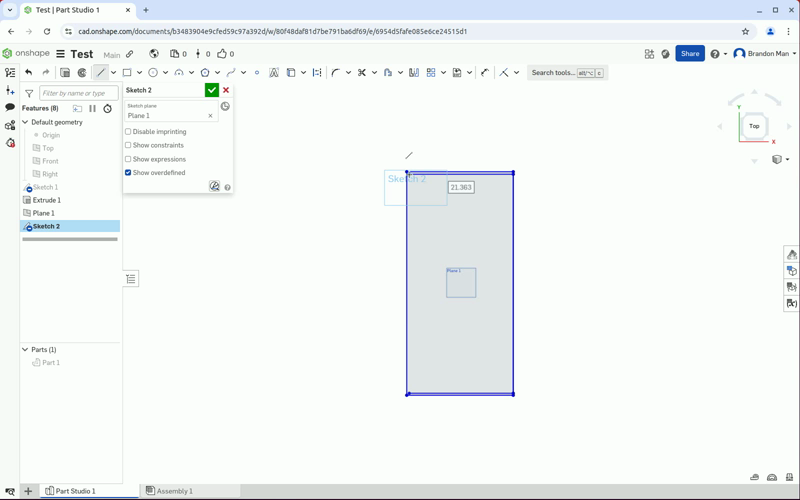
mouse_move(409, 393)
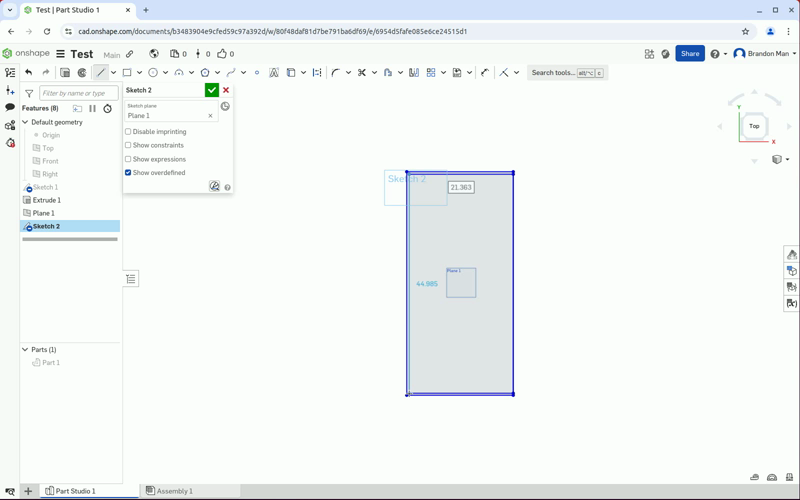
scroll(6)
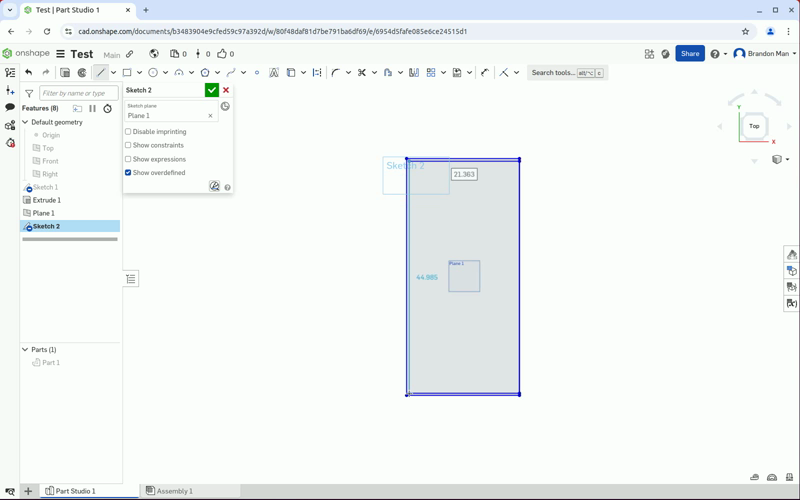
scroll(6)
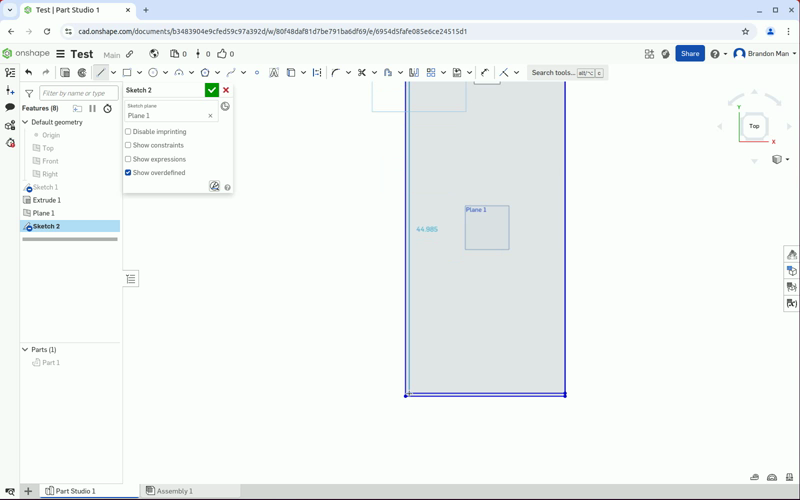
scroll(6)
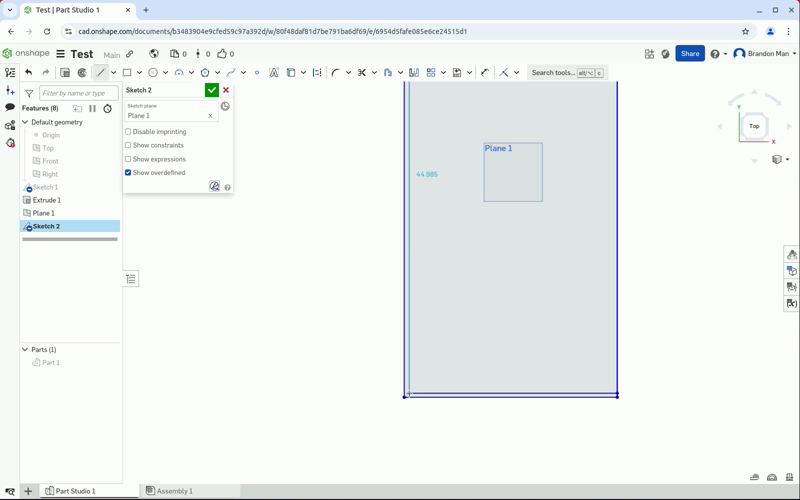
scroll(6)
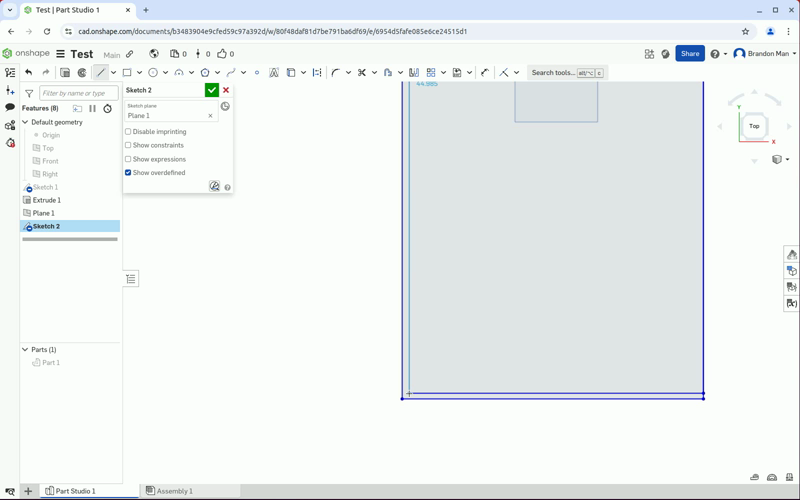
scroll(6)
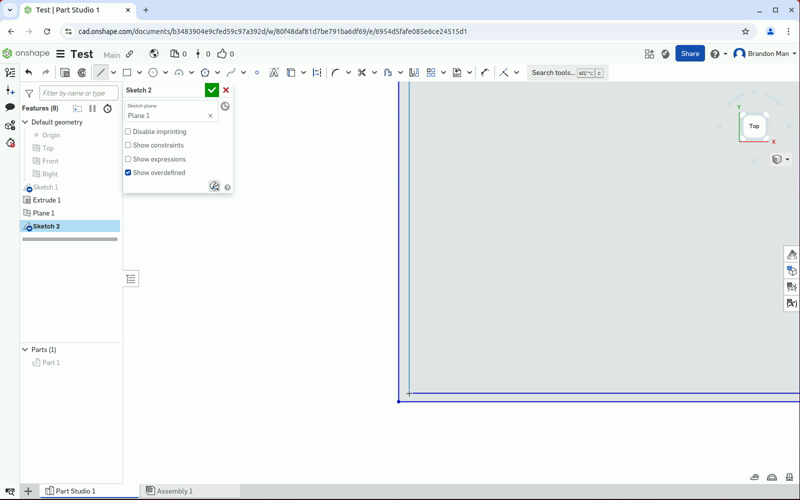
scroll(6)
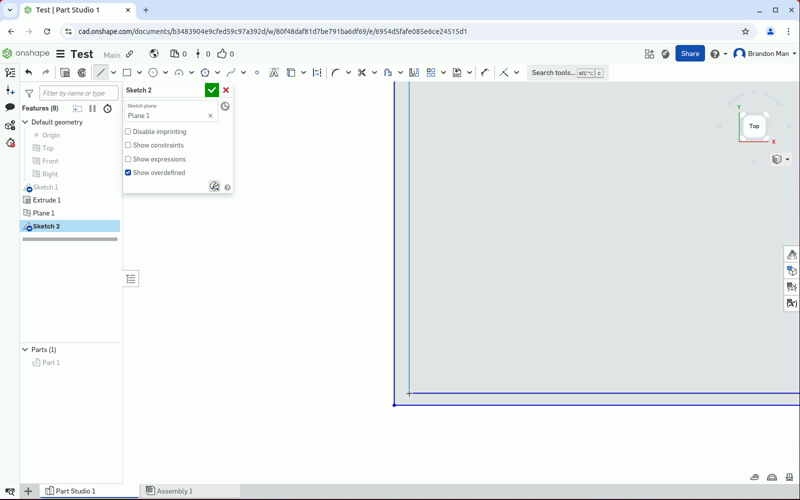
scroll(6)
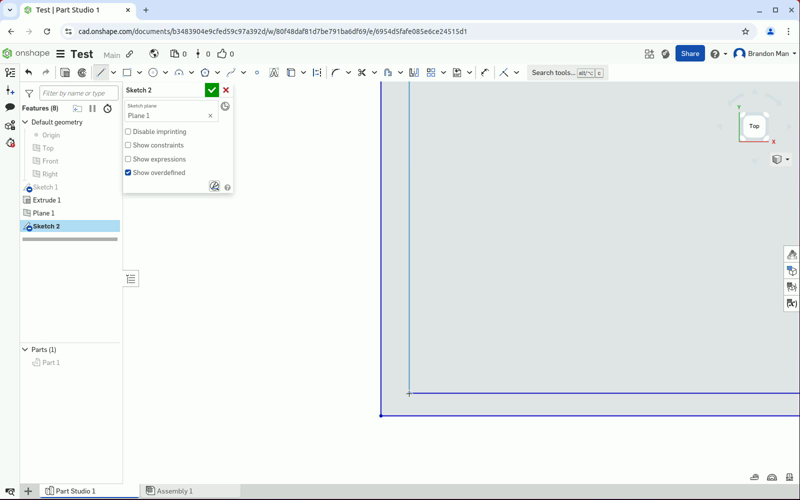
key_up(shift)
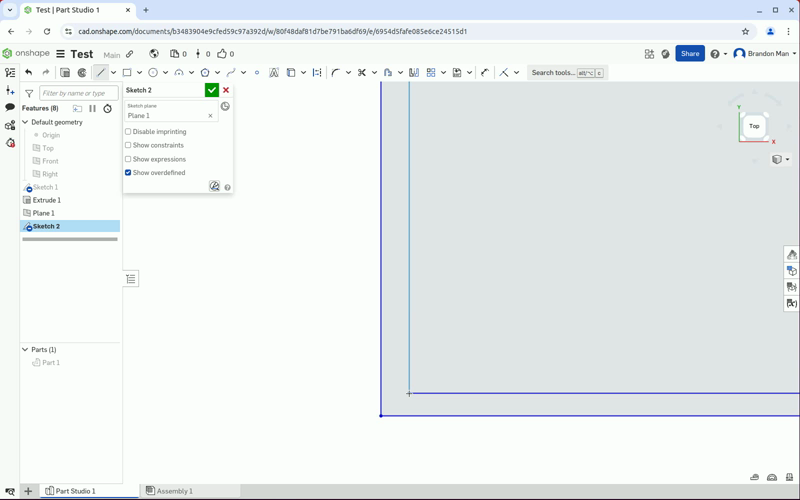
click(409, 393)
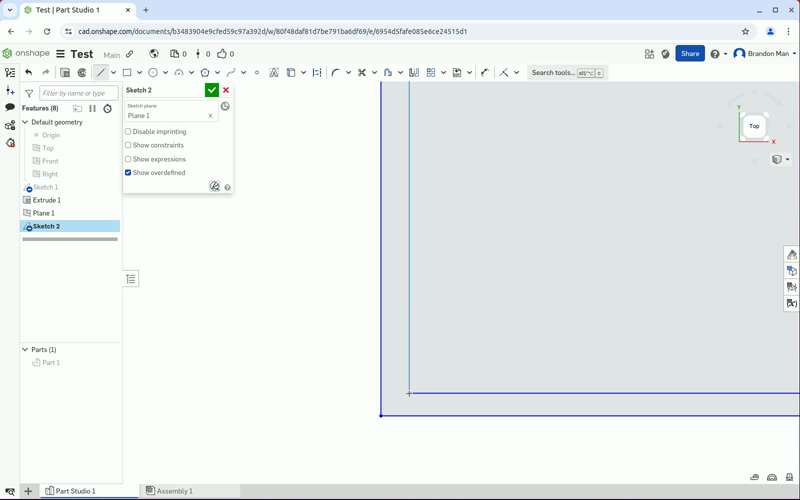
scroll(-6)
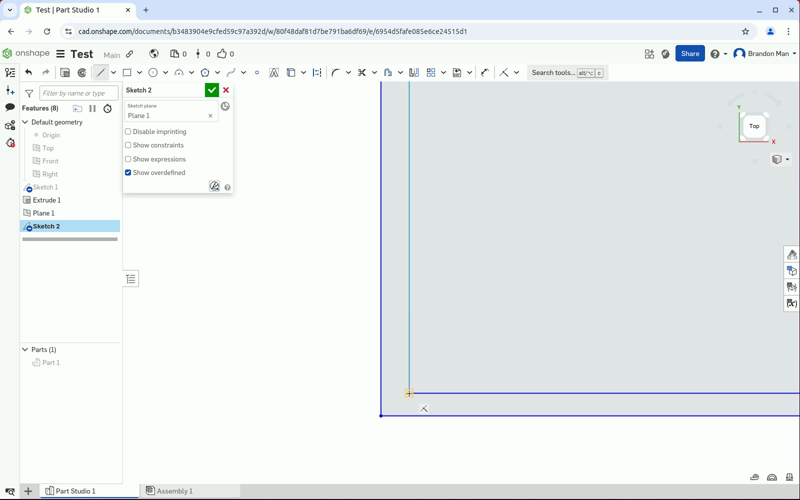
scroll(-6)
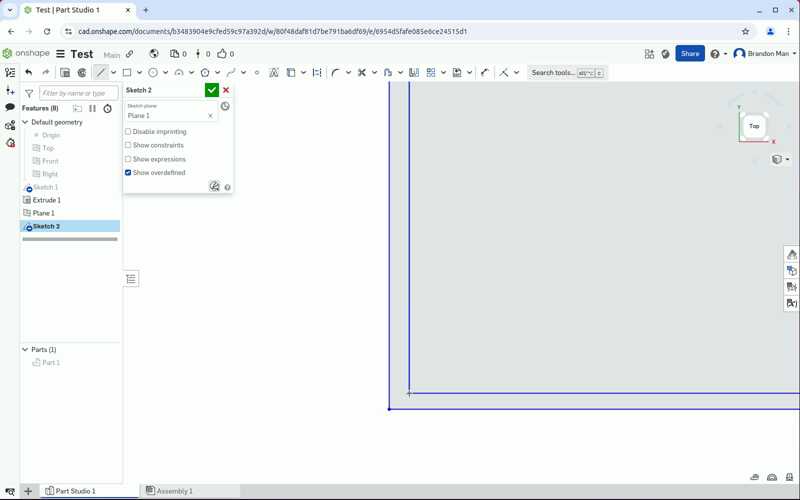
scroll(-6)
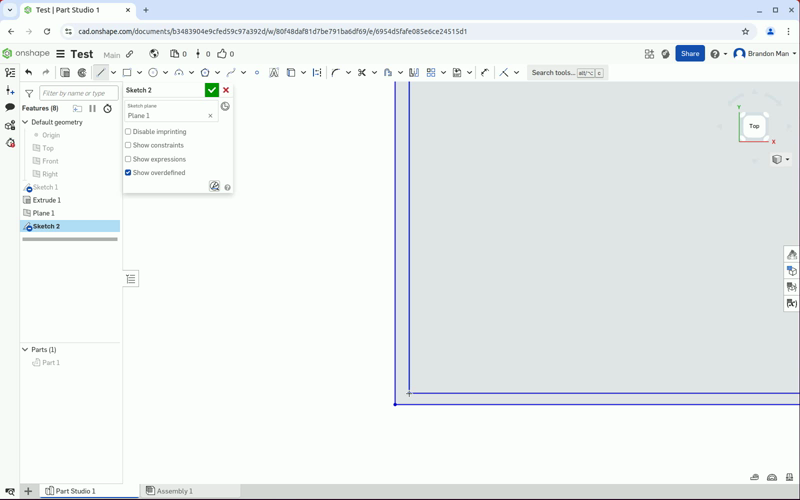
scroll(-6)
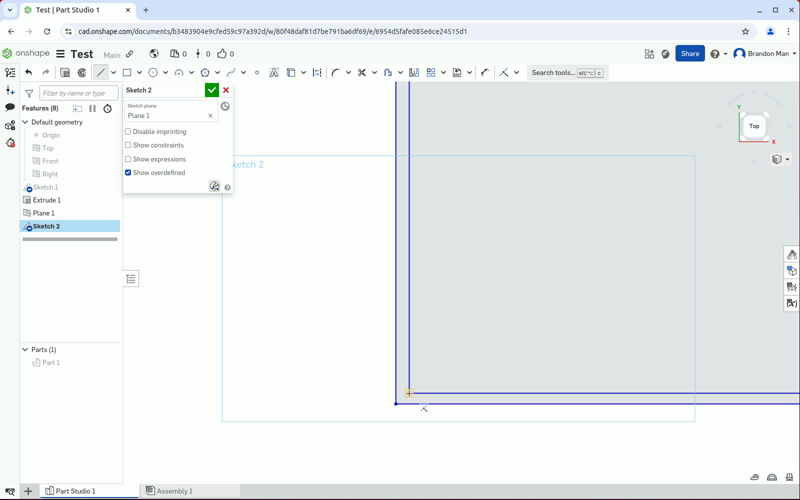
scroll(-6)
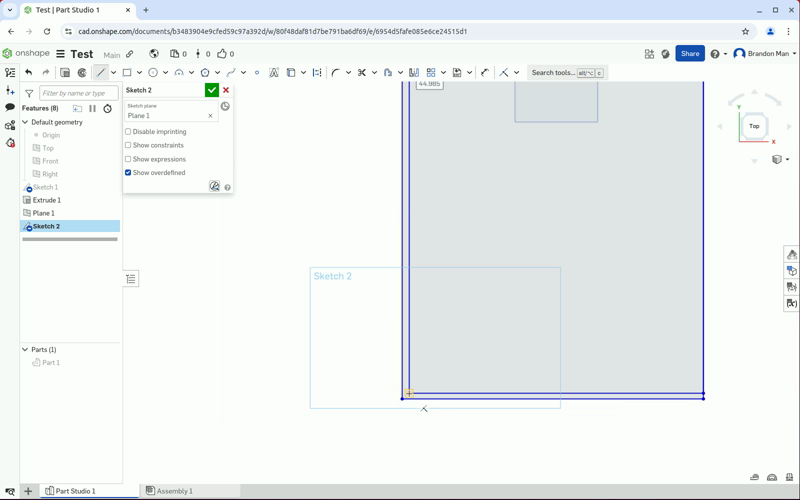
scroll(-6)
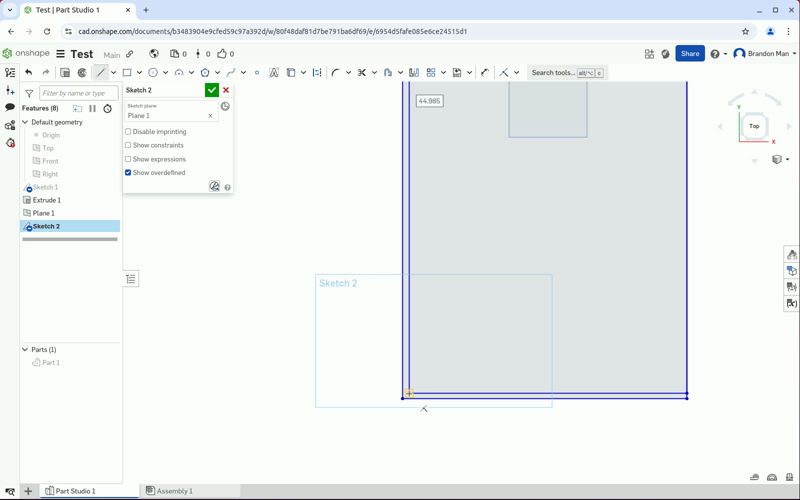
scroll(-6)
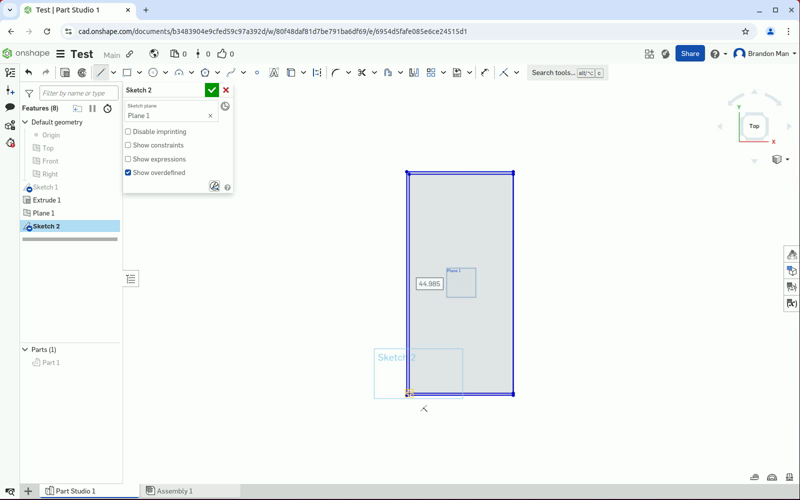
key(esc)
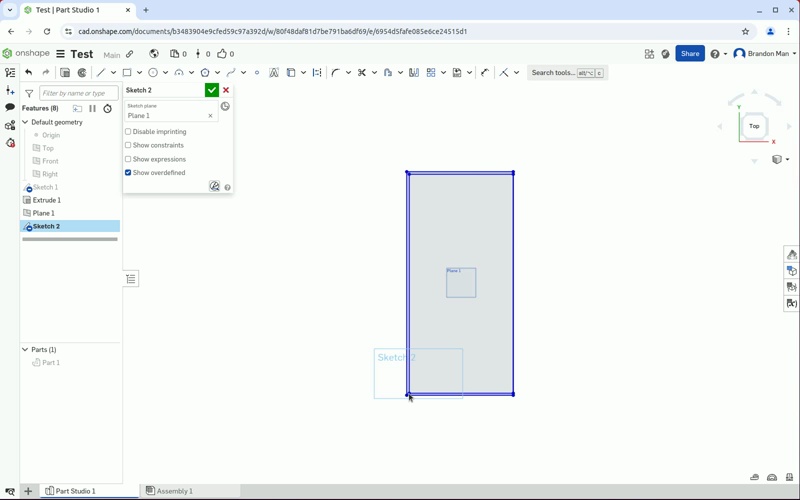
mouse_move(407, 277)
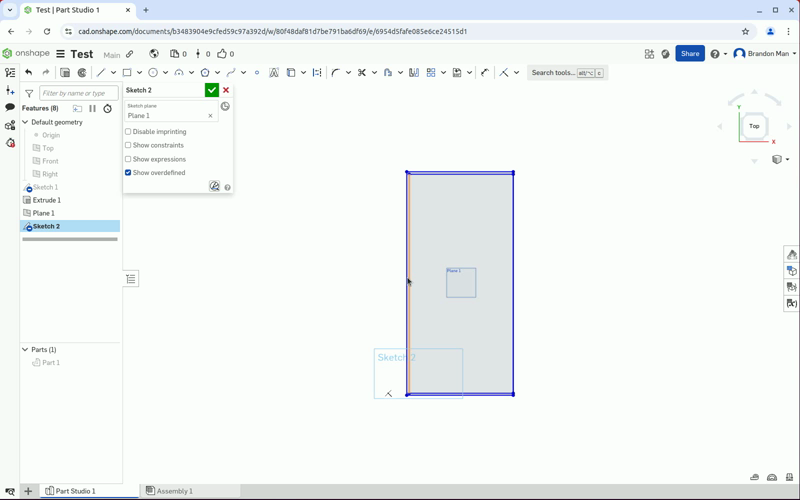
scroll(6)
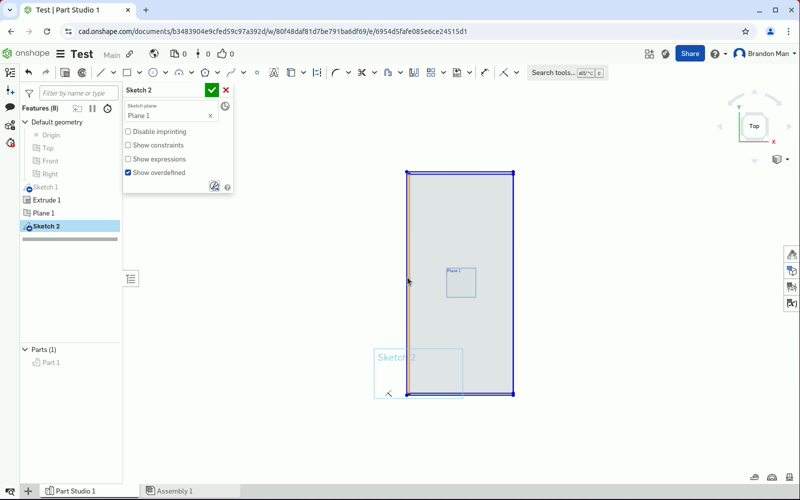
scroll(6)
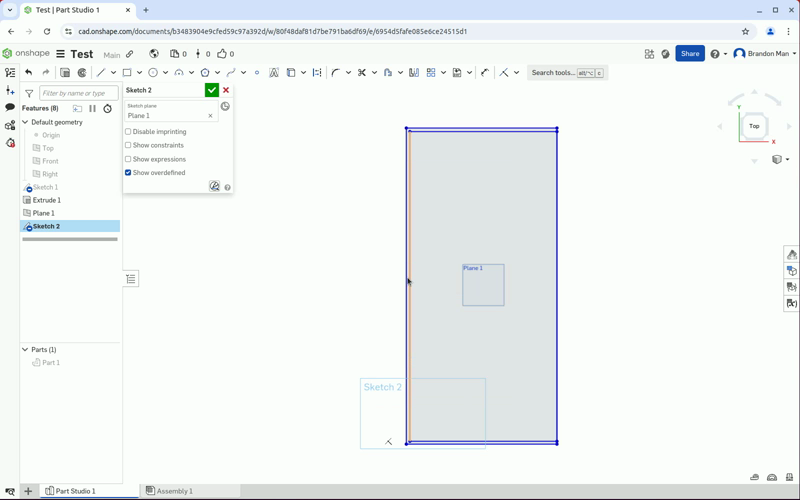
scroll(6)
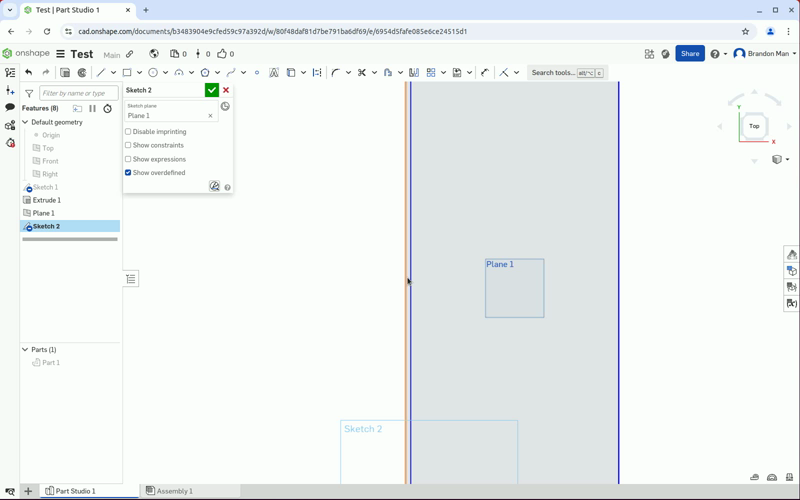
scroll(6)
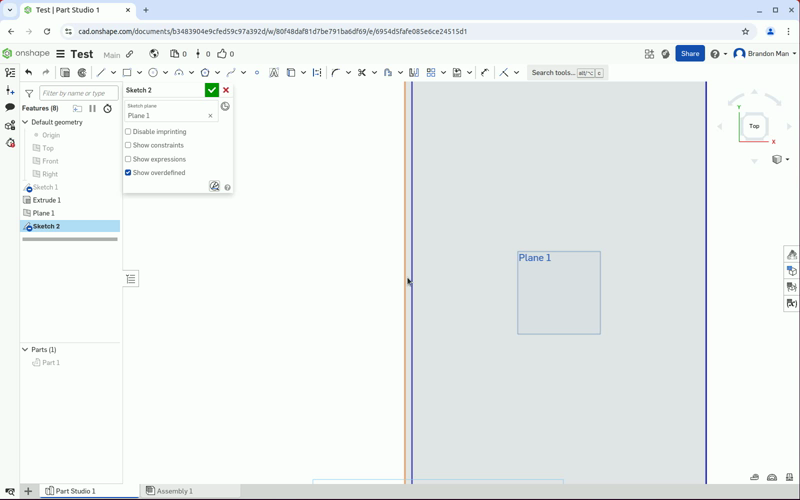
scroll(6)
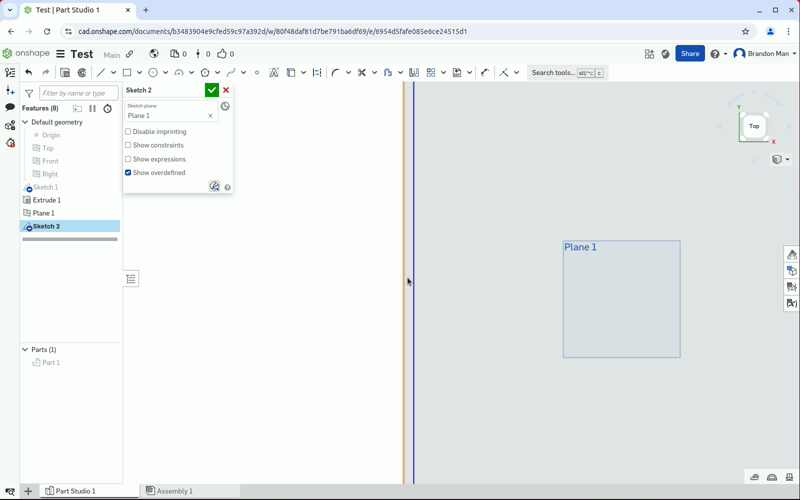
scroll(6)
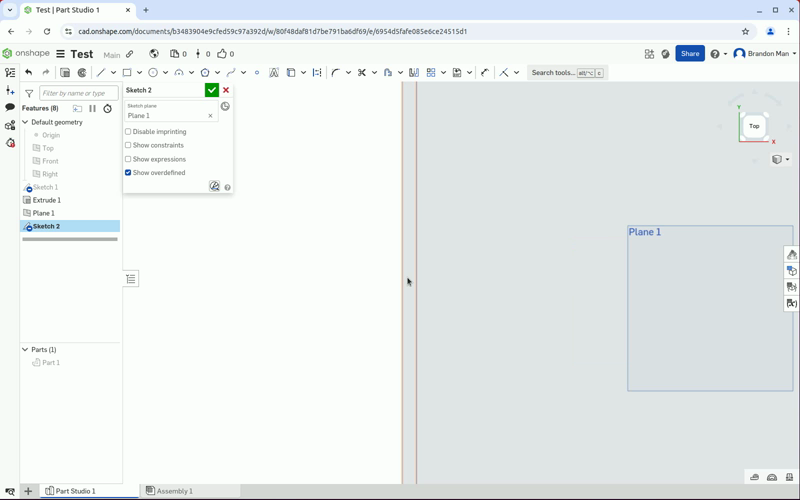
scroll(6)
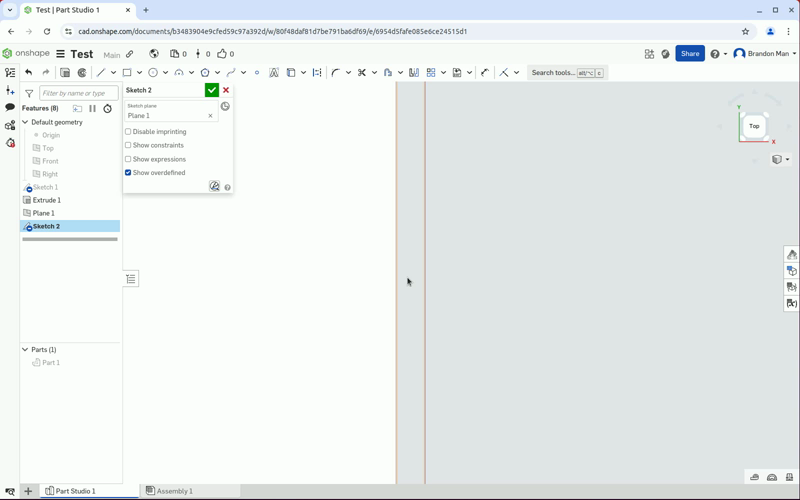
click(407, 277)
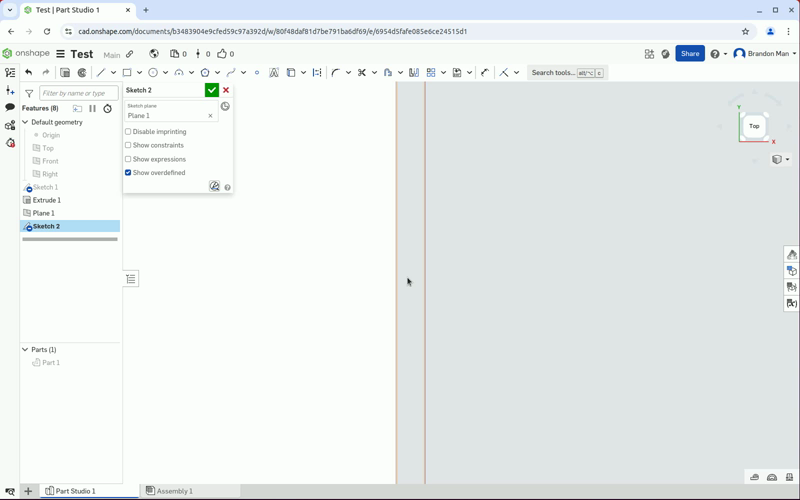
scroll(-6)
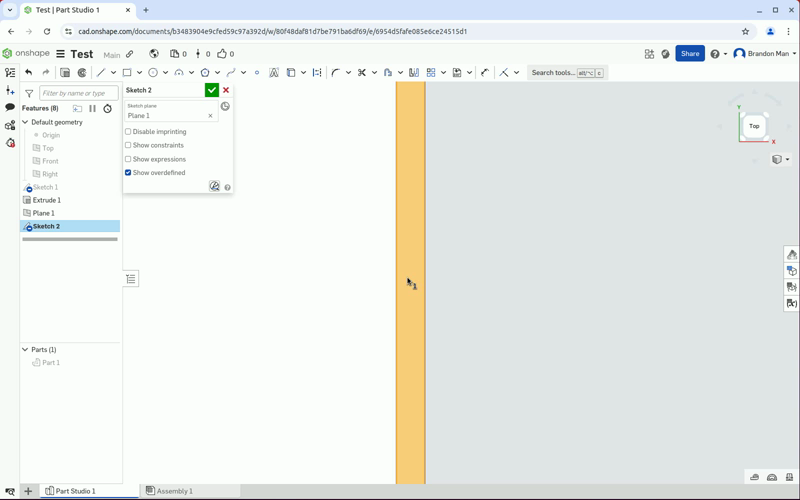
scroll(-6)
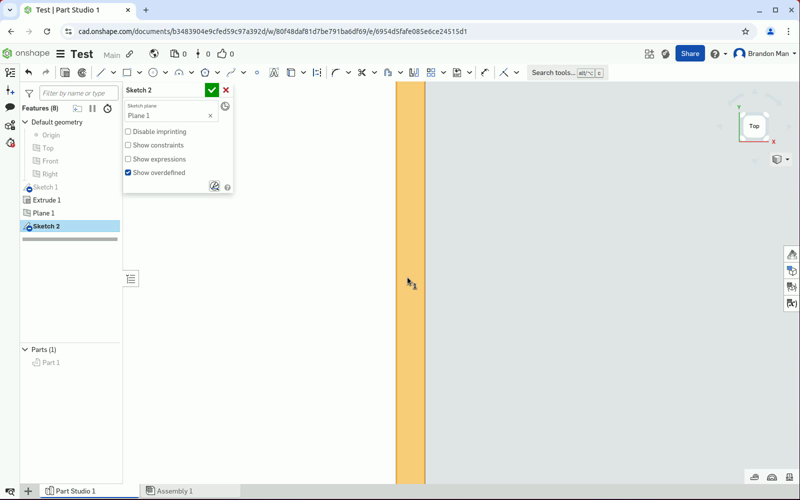
scroll(-6)
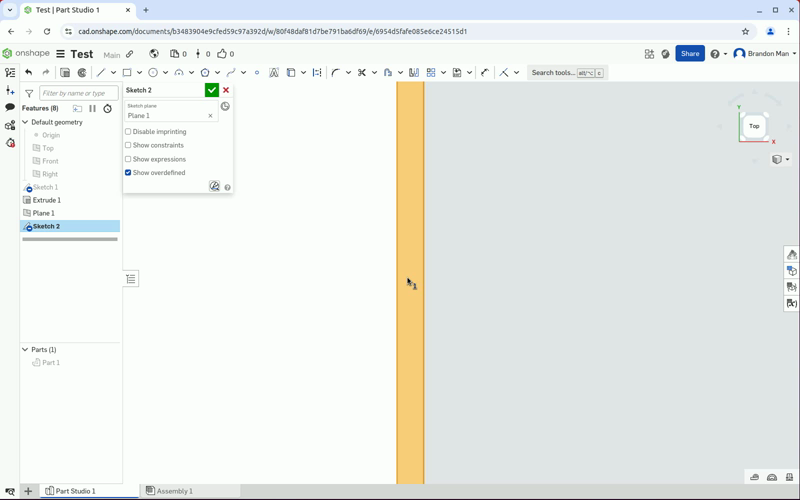
scroll(-6)
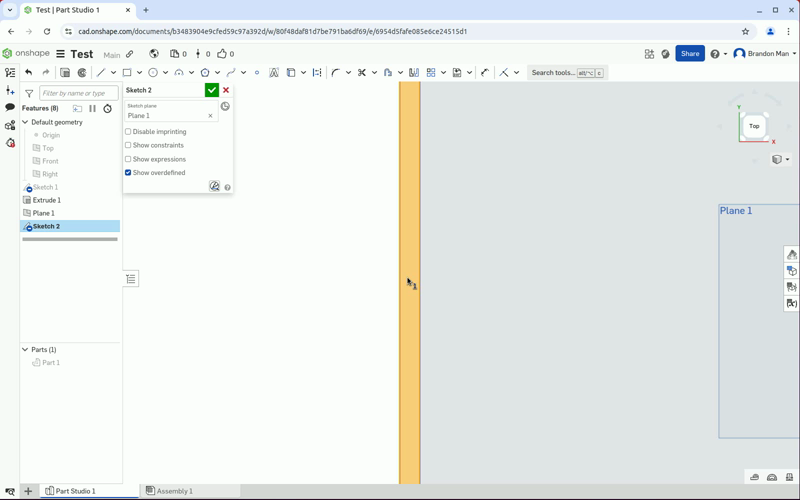
scroll(-6)
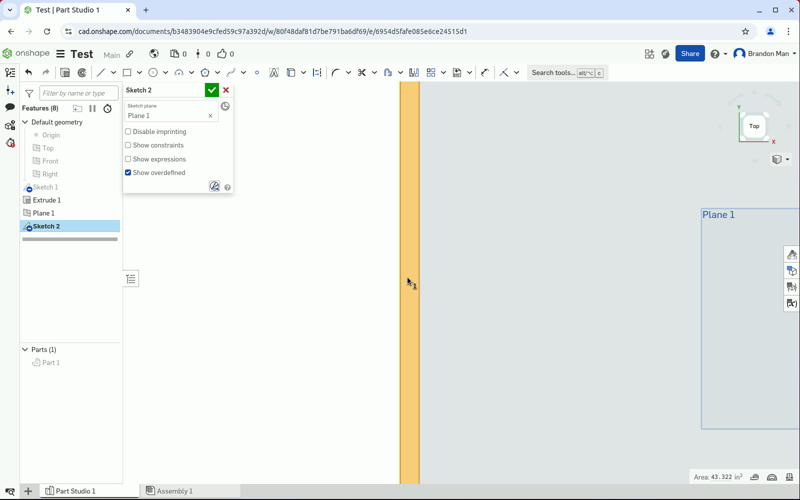
scroll(-6)
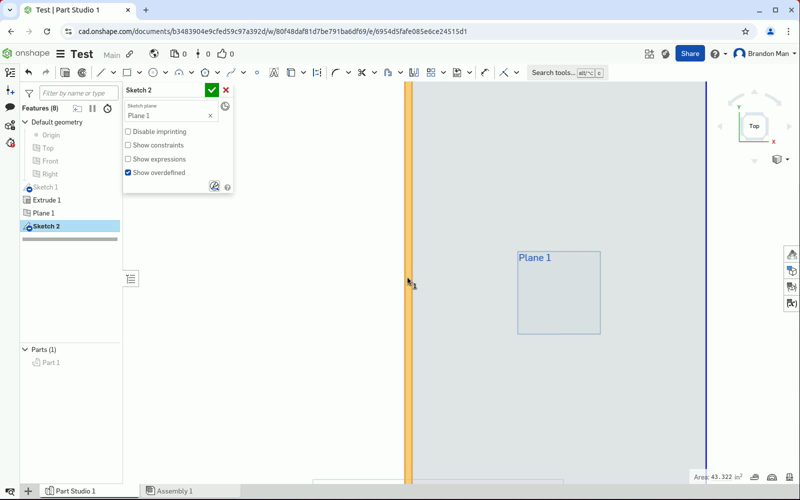
scroll(-6)
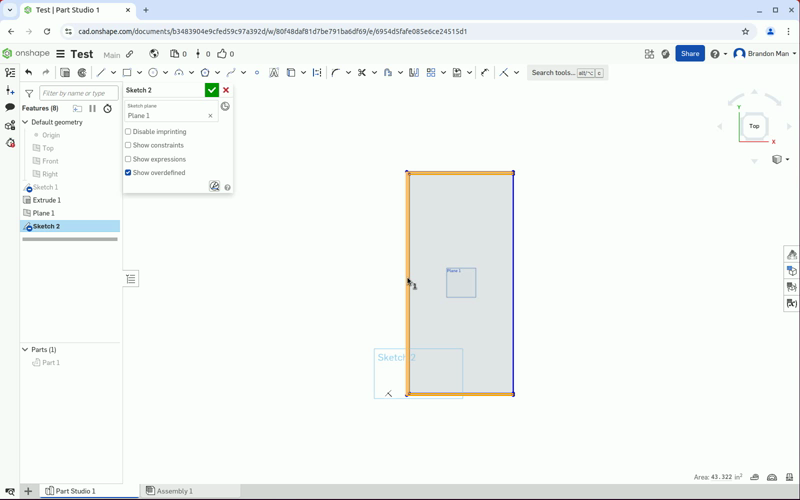
mouse_move(73, 352)
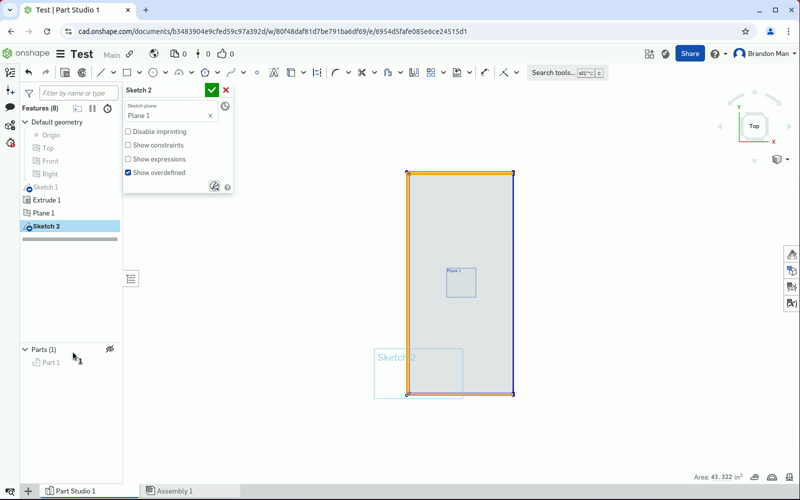
key(shift+y)
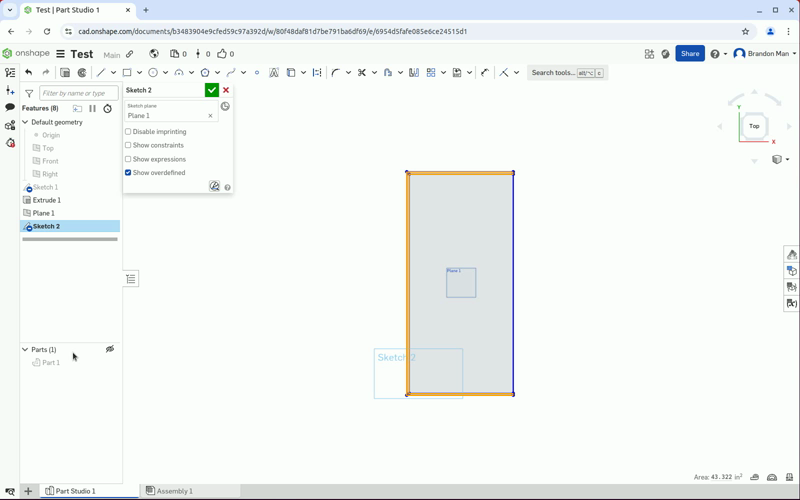
key(shift+e)
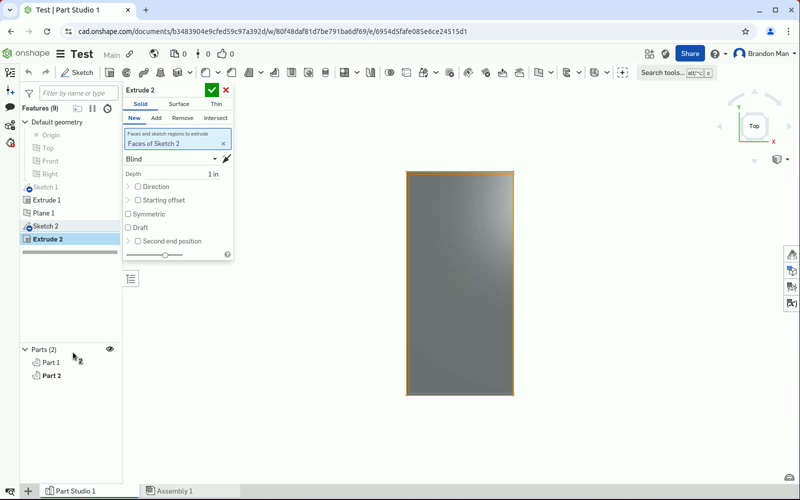
mouse_move(143, 106)
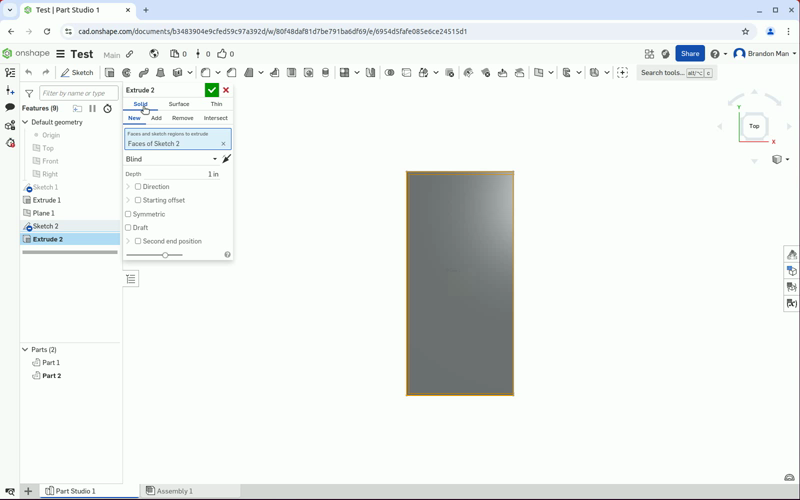
click(143, 106)
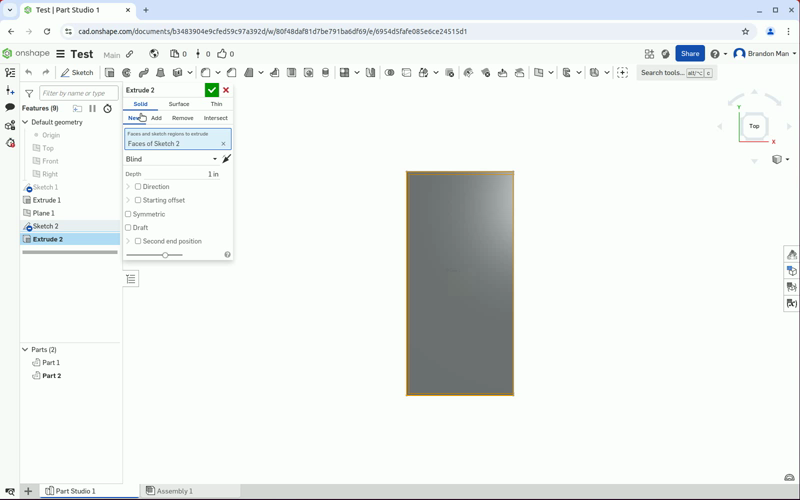
mouse_move(137, 120)
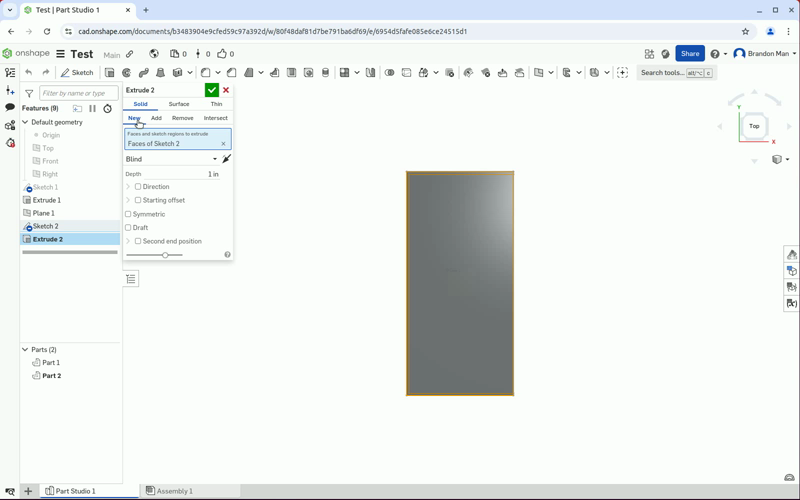
click(137, 120)
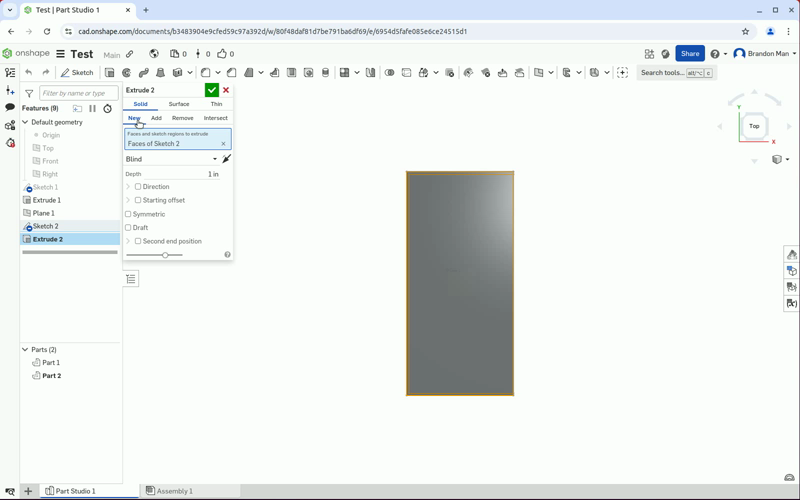
key(tab, 4)
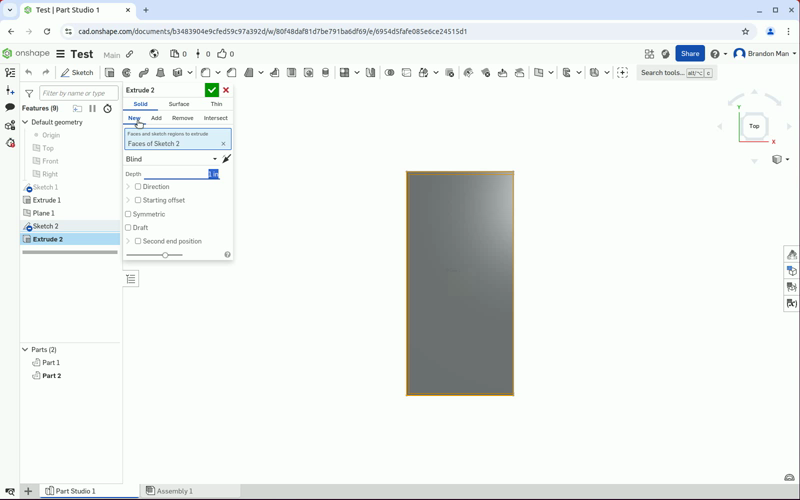
text(8.425)
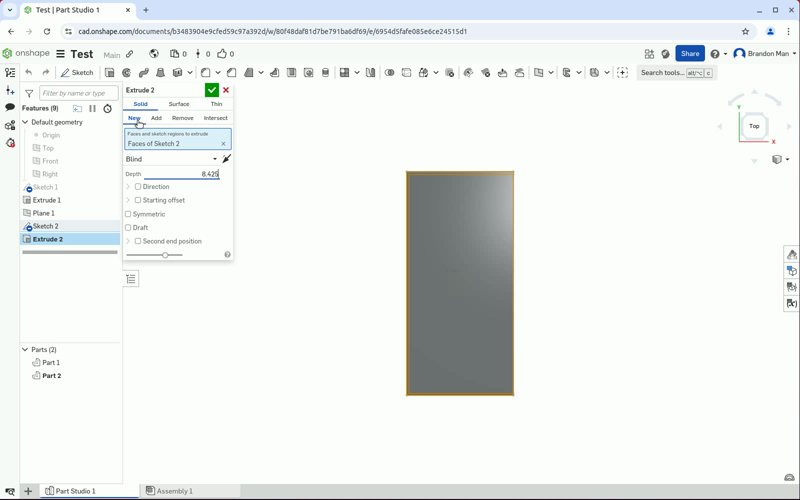
key(enter)
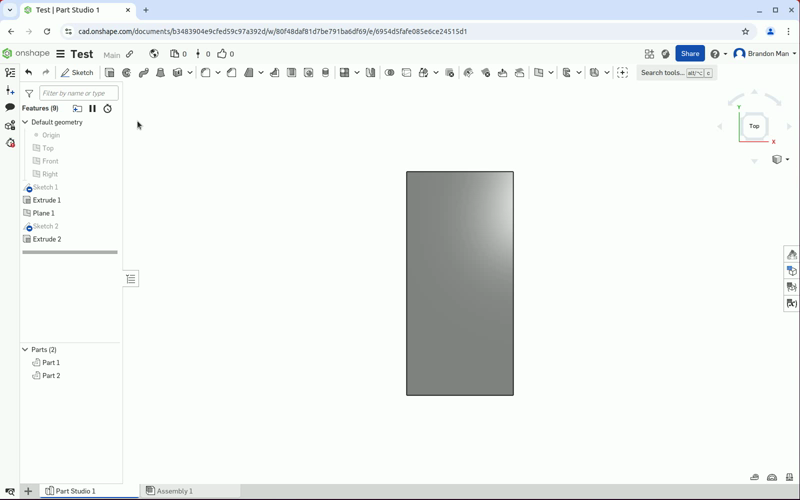
key(shift+h)
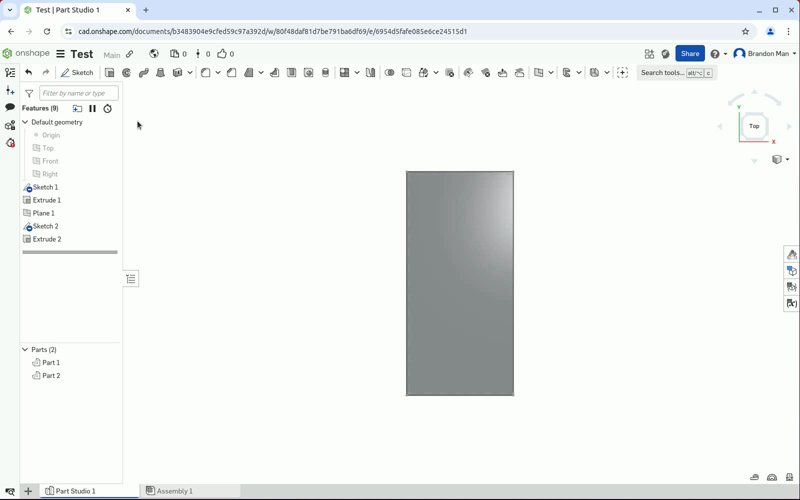
key(shift+h)
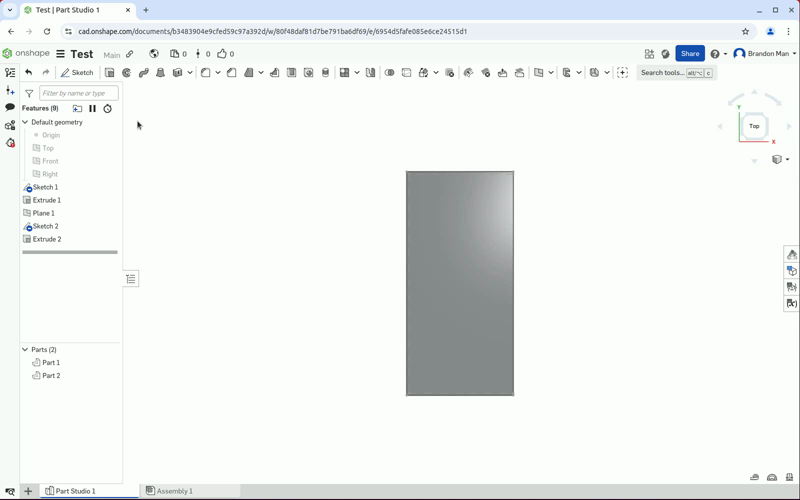
key(shift+7)
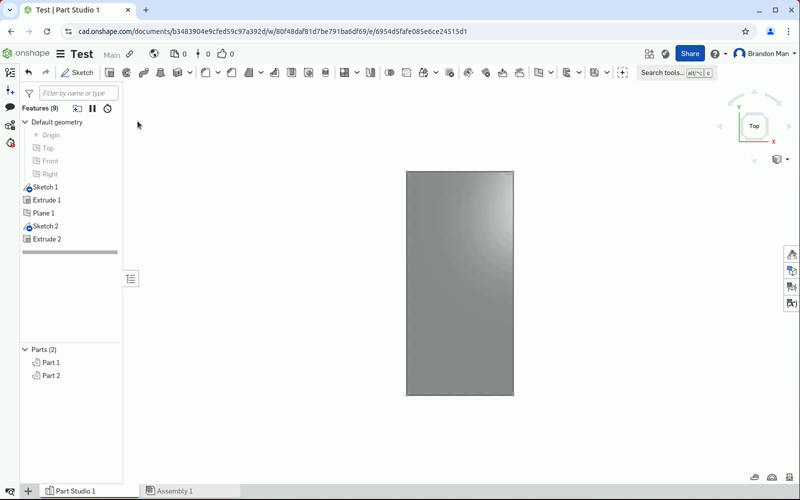
key(up, 3)
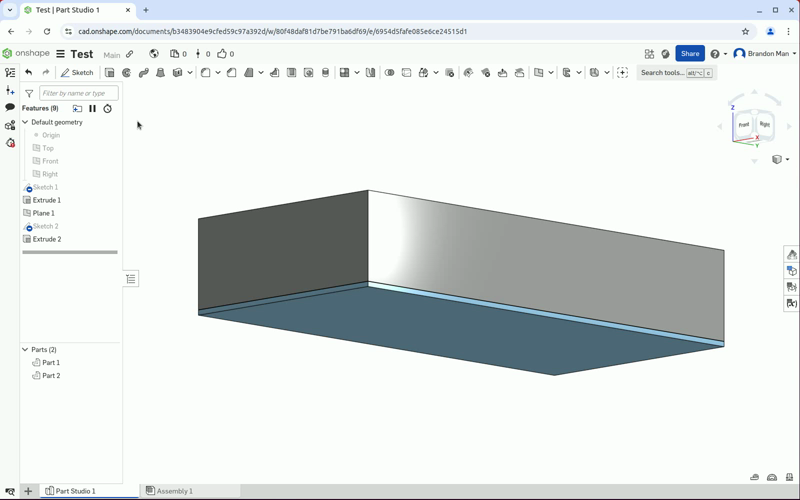
key(left, 3)
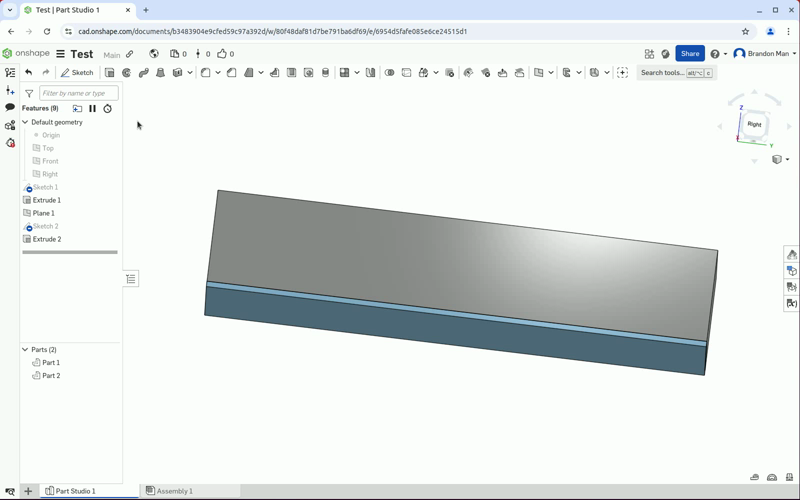
key(right, 3)
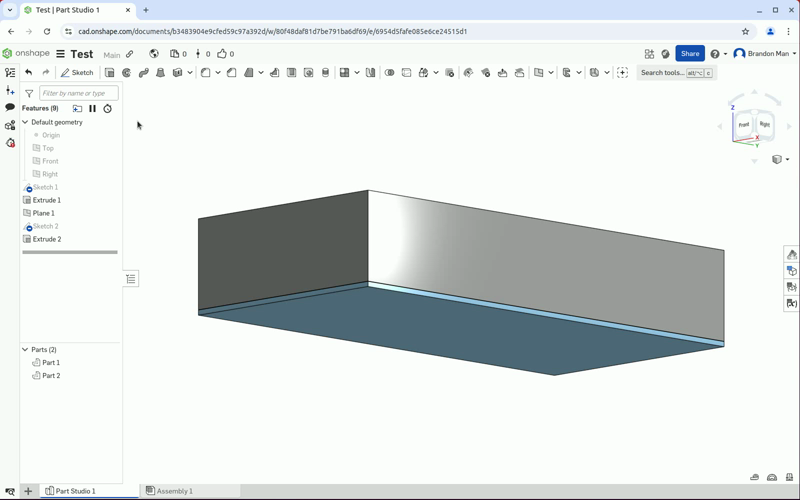
key(down, 3)
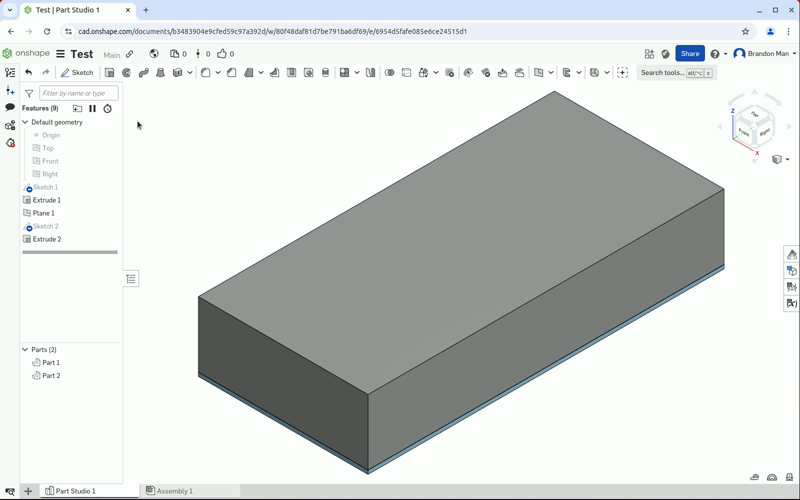
mouse_move(73, 189)
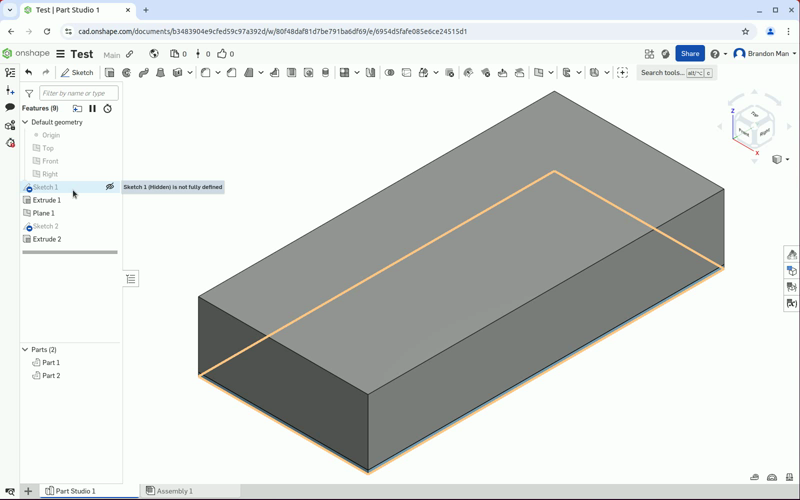
click(73, 189)